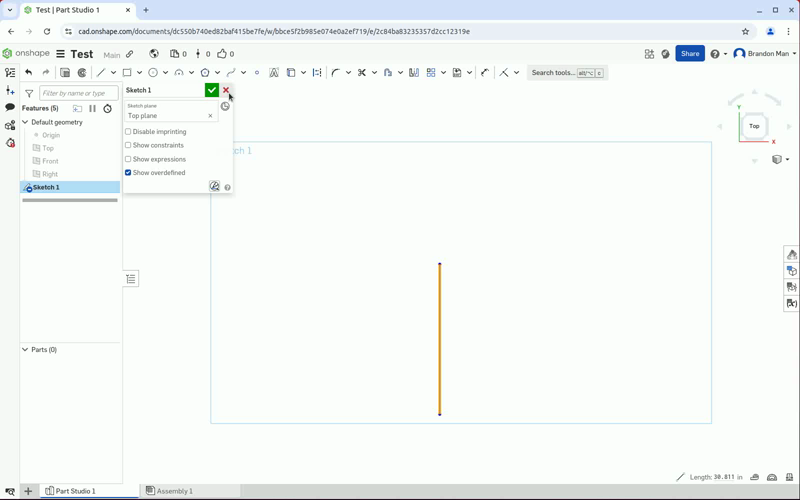
key(shift+h)
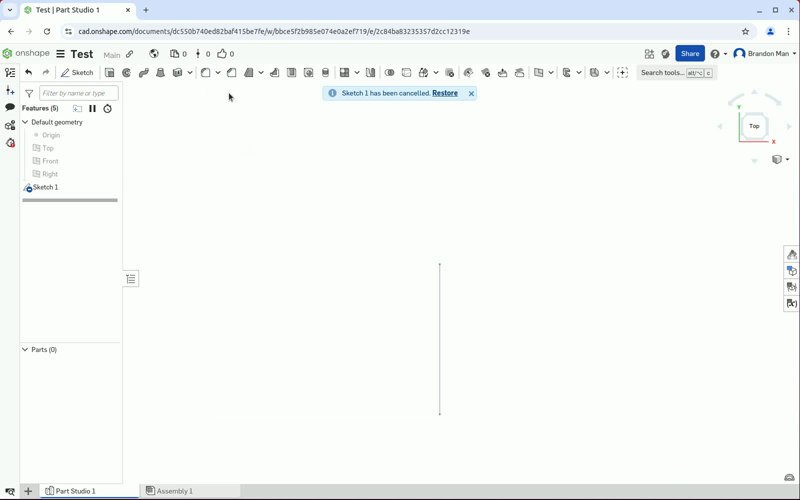
key(shift+s)
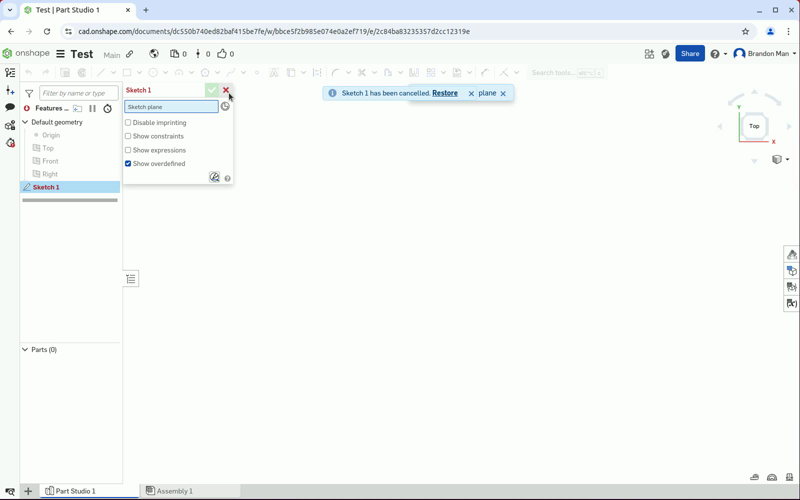
mouse_move(73, 150)
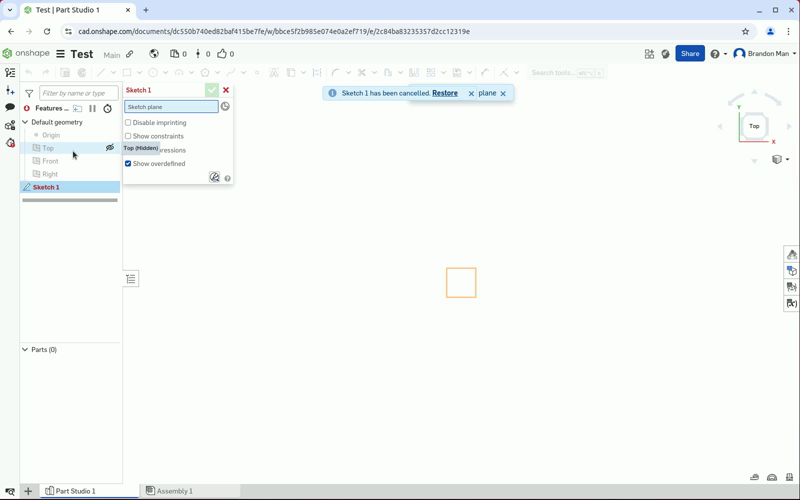
click(73, 150)
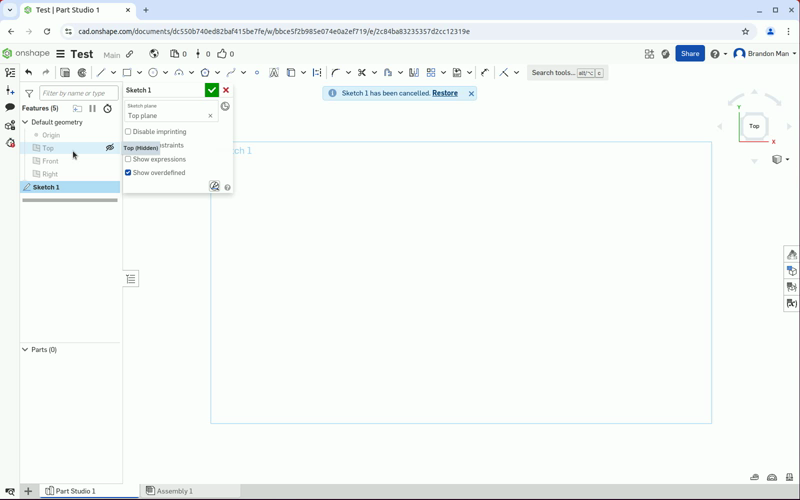
mouse_move(73, 352)
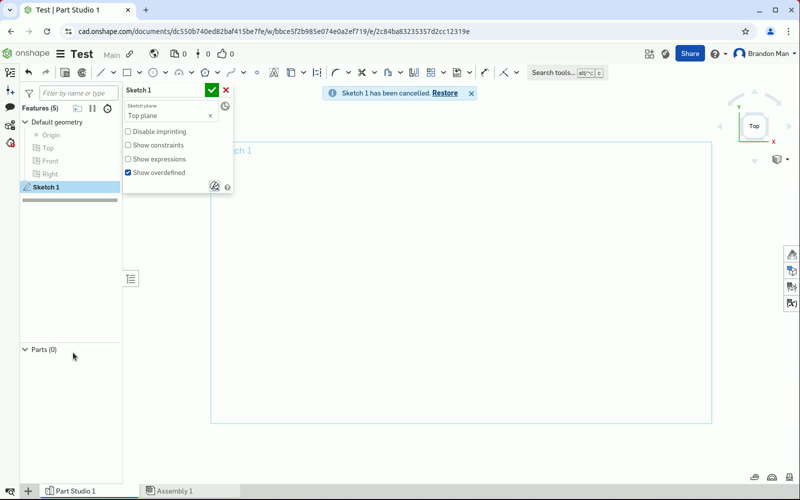
key(y)
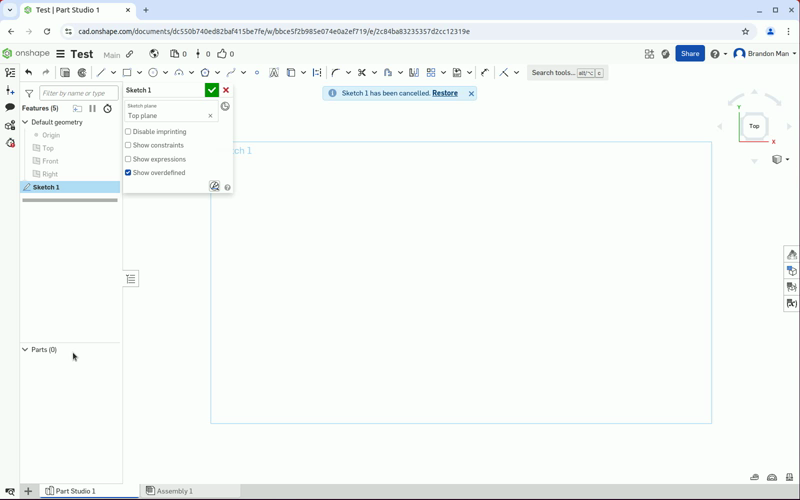
key(l)
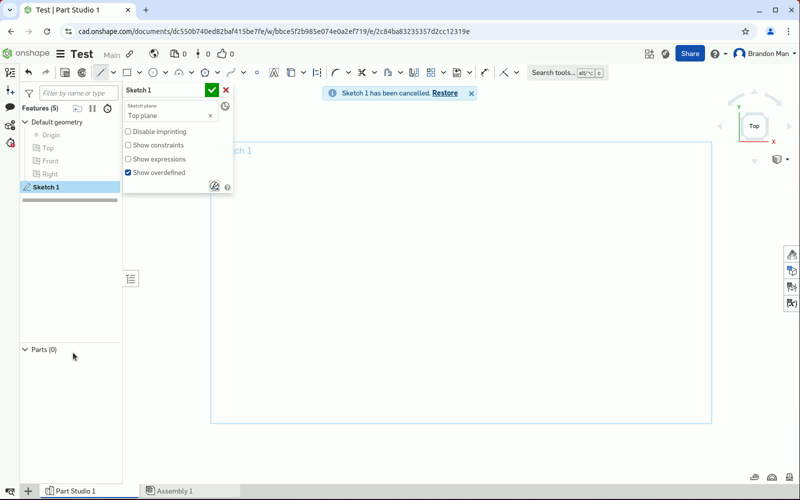
key_down(shift)
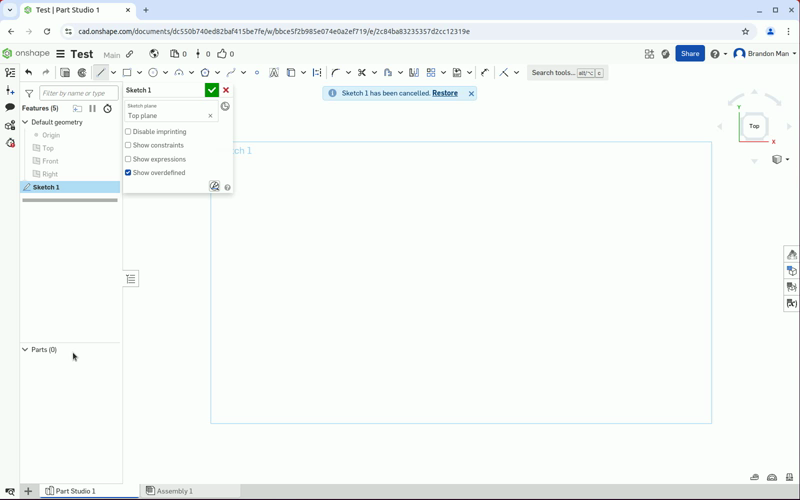
mouse_move(399, 395)
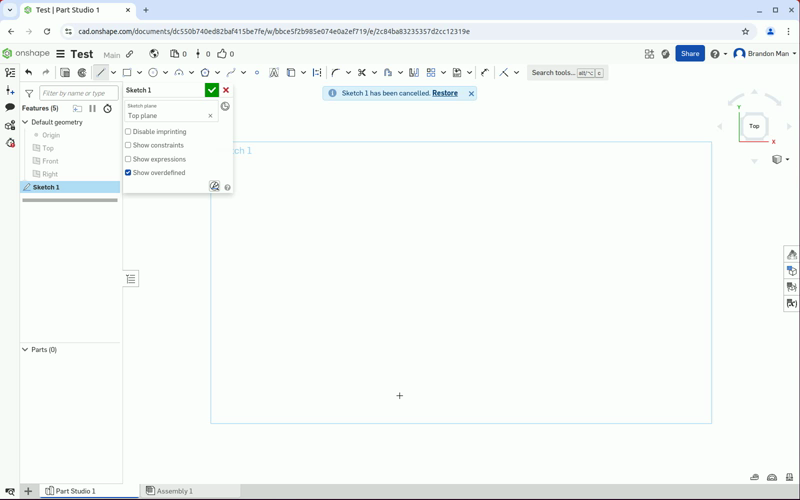
click(399, 395)
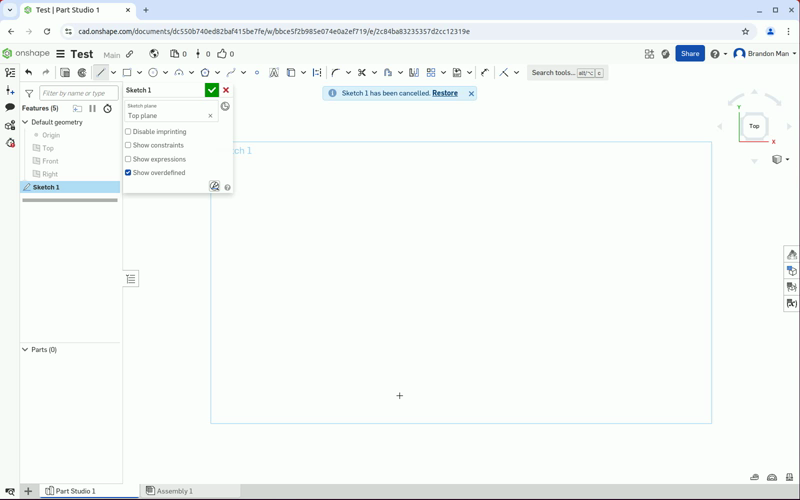
key_up(shift)
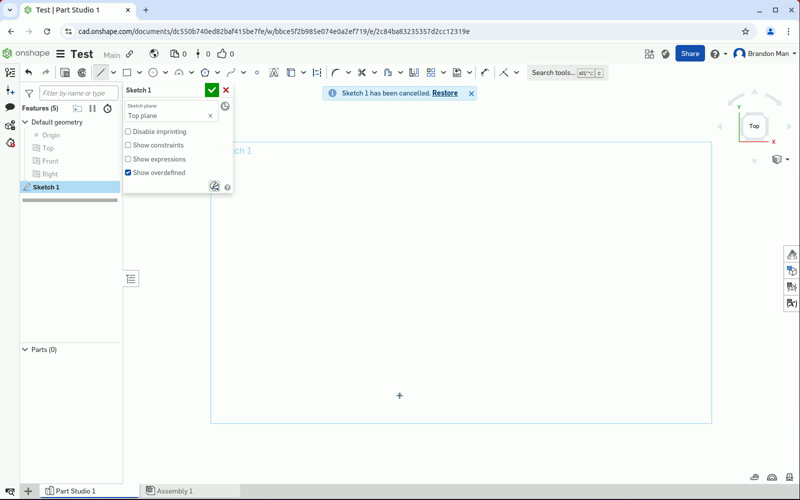
key_down(shift)
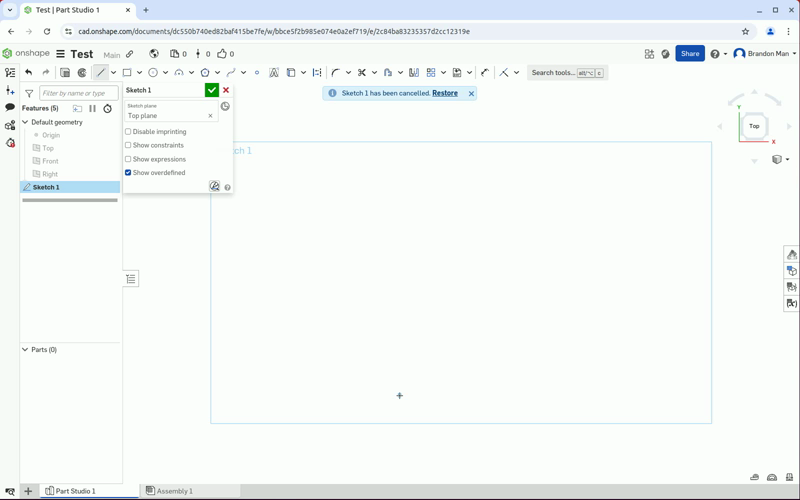
mouse_move(522, 395)
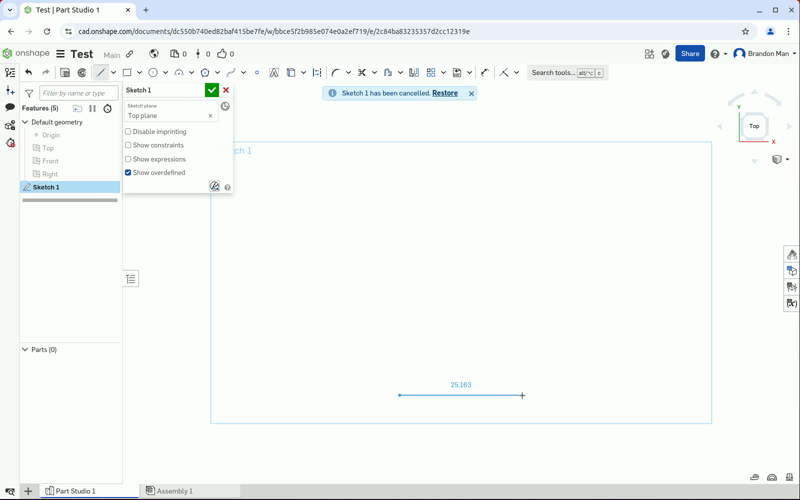
click(522, 395)
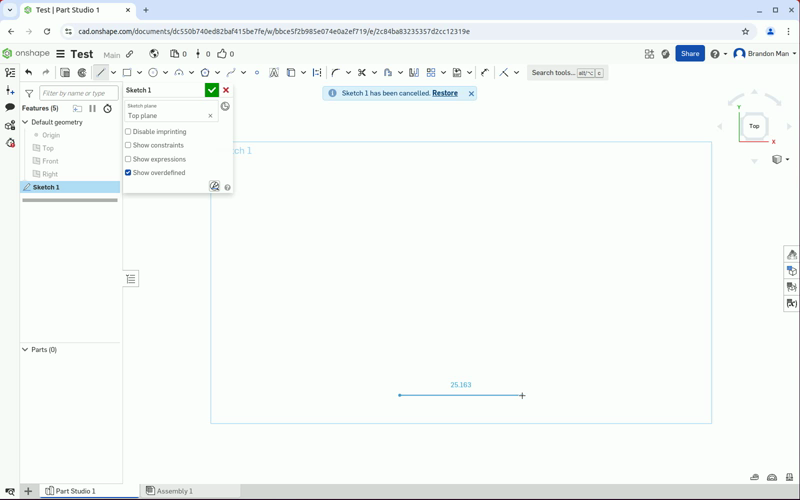
key_up(shift)
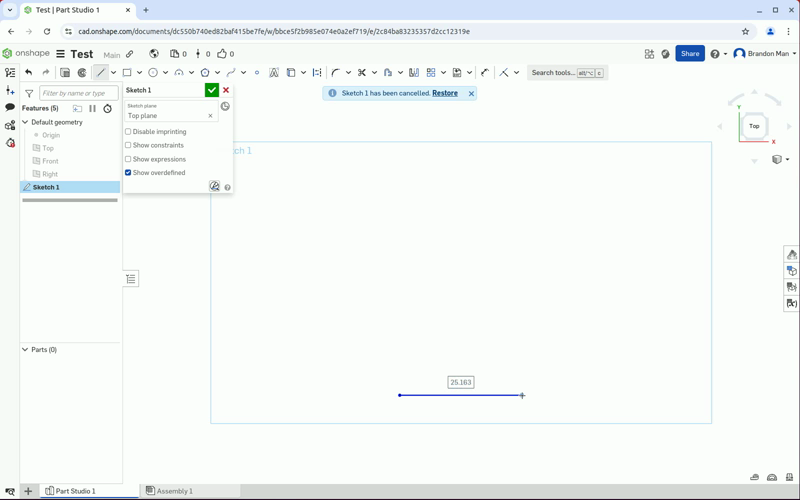
key_down(shift)
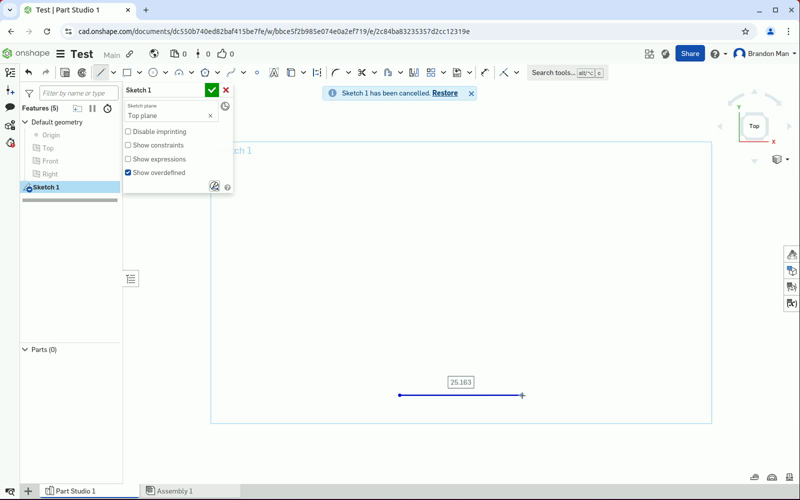
mouse_move(522, 171)
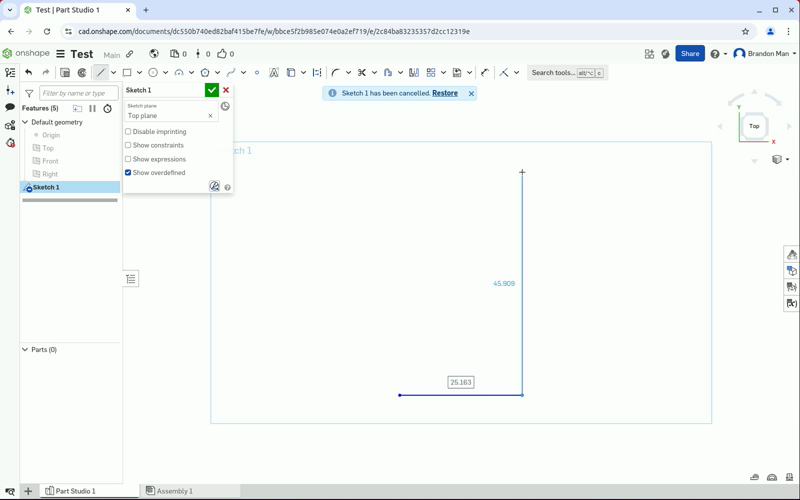
click(522, 171)
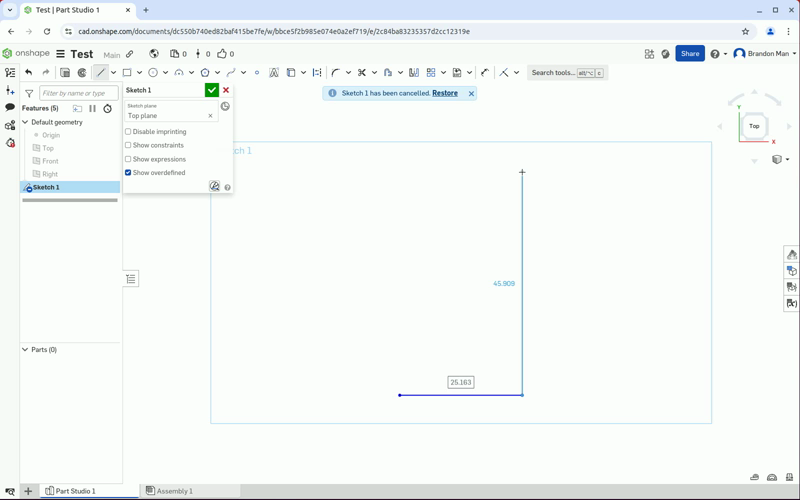
key_up(shift)
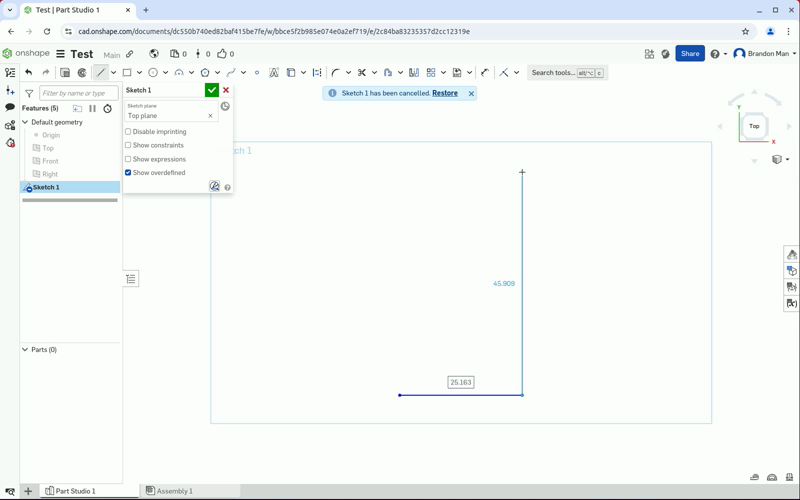
key_down(shift)
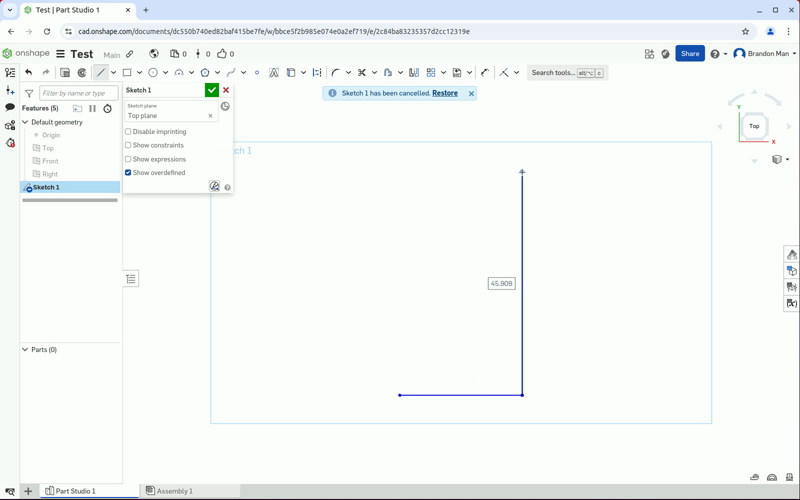
mouse_move(399, 171)
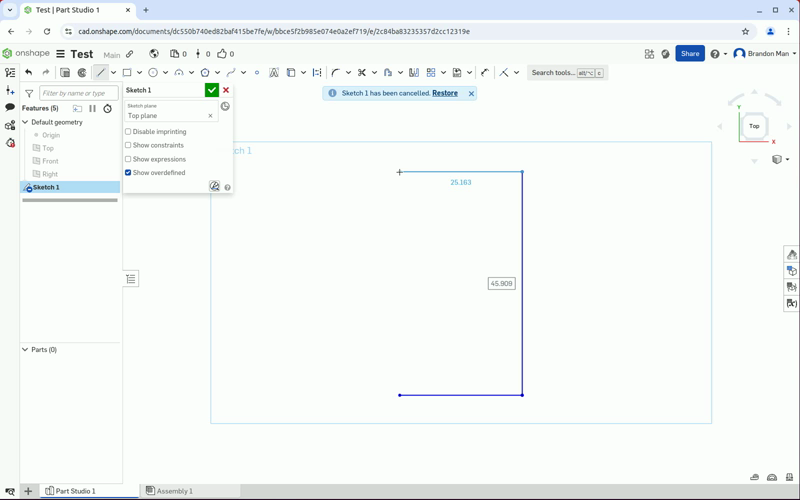
click(399, 171)
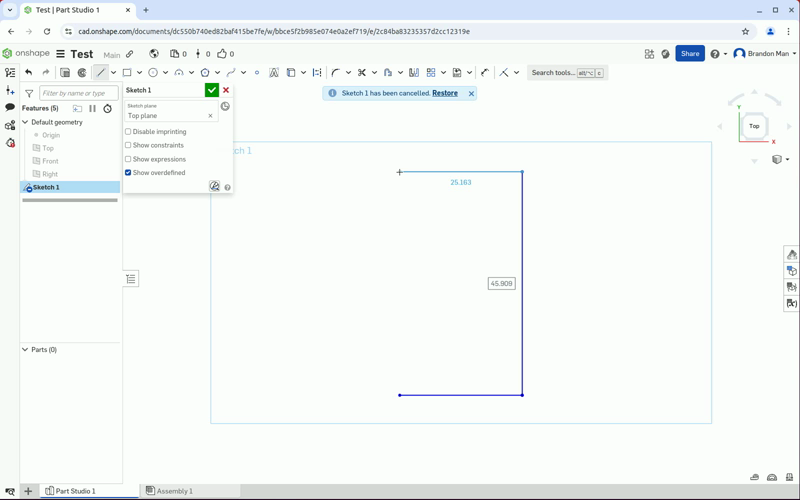
key_up(shift)
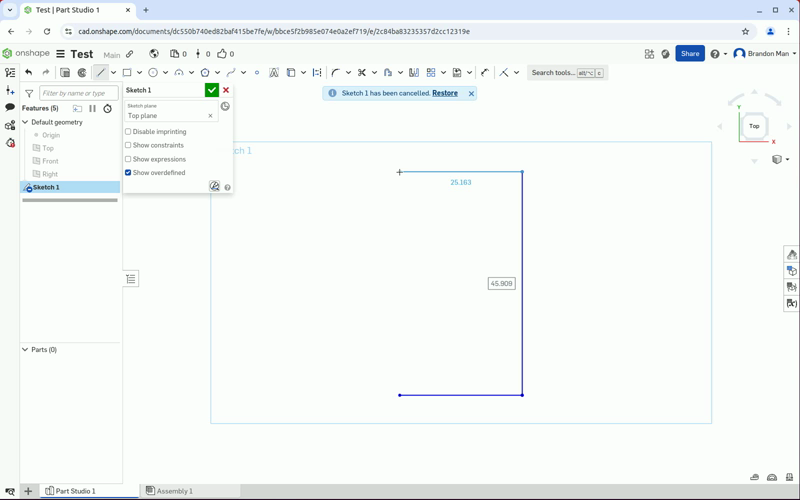
key_down(shift)
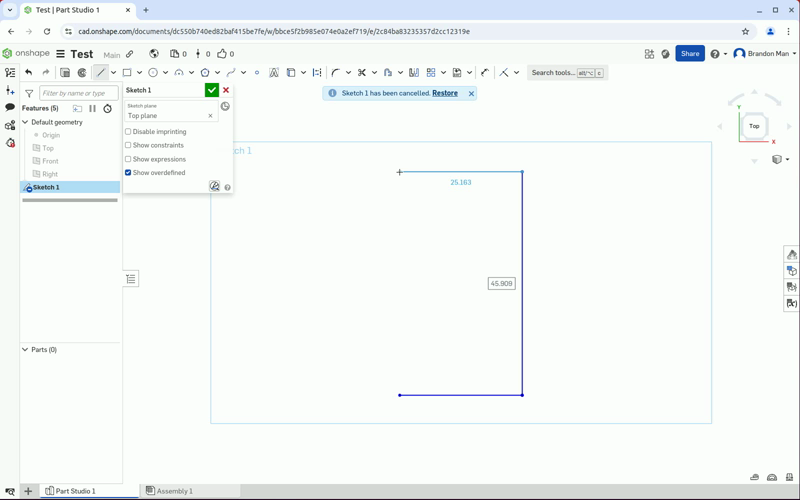
mouse_move(399, 395)
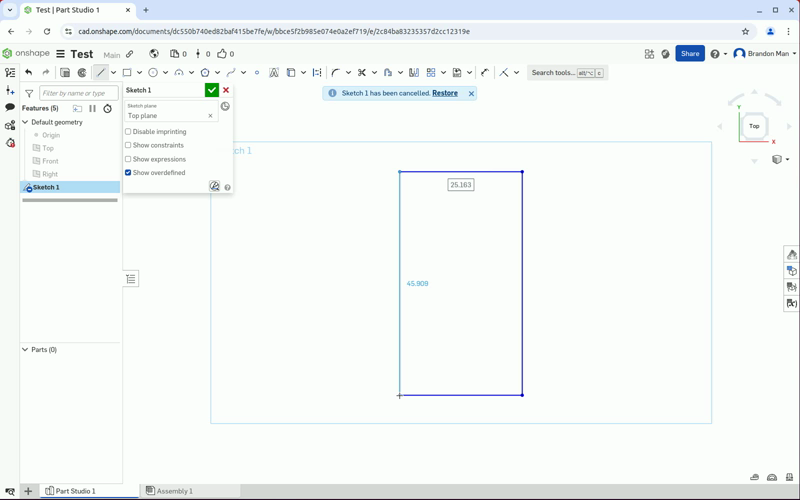
key_up(shift)
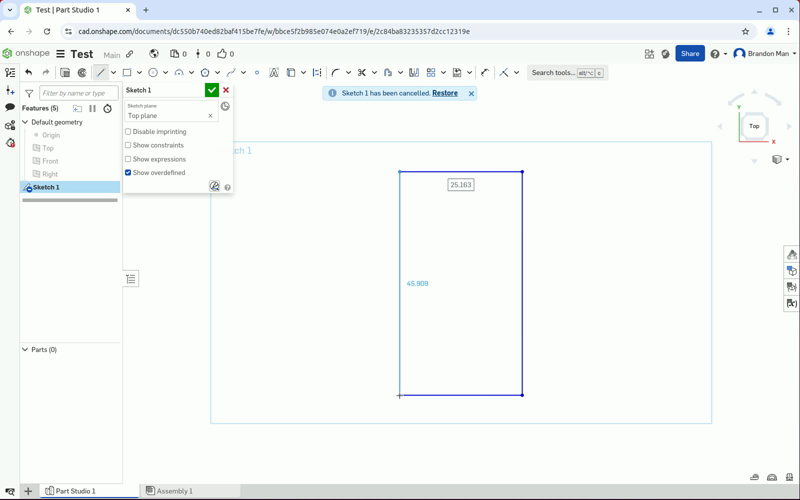
click(399, 395)
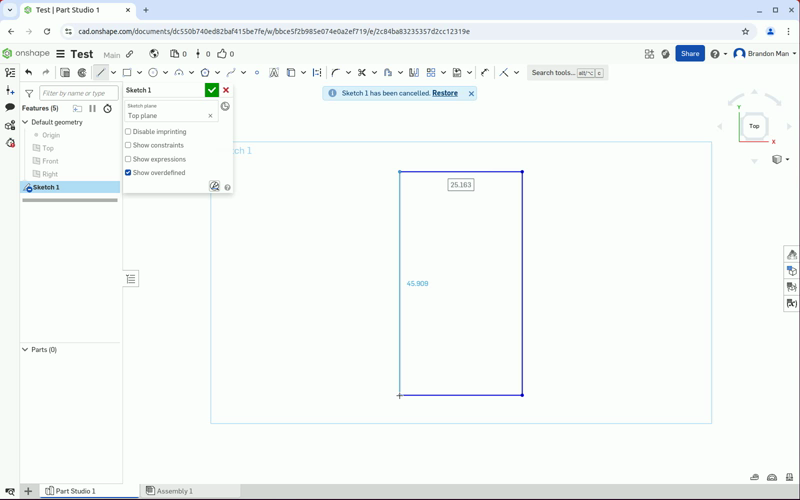
key(esc)
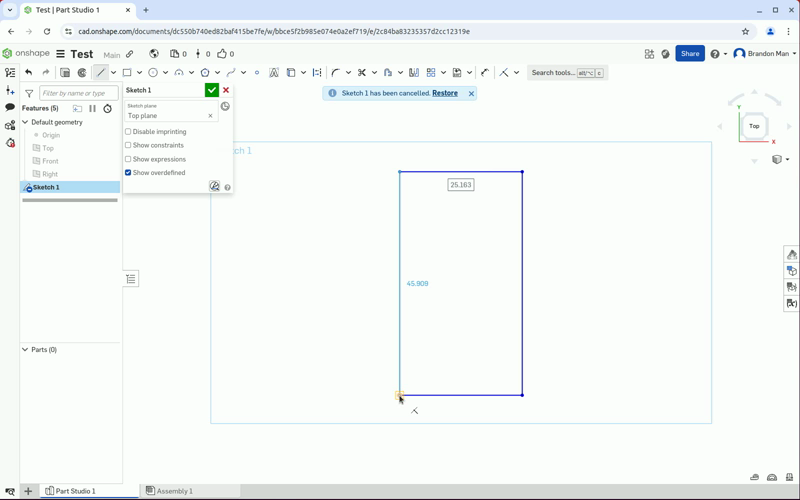
mouse_move(423, 290)
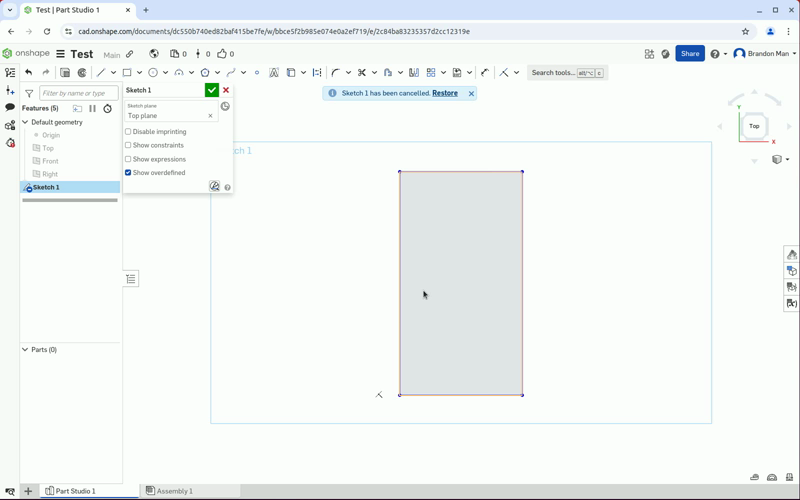
click(423, 290)
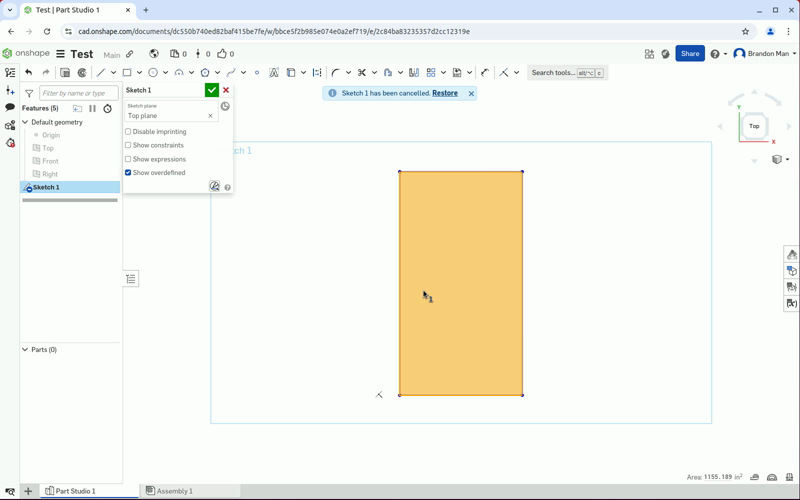
mouse_move(73, 352)
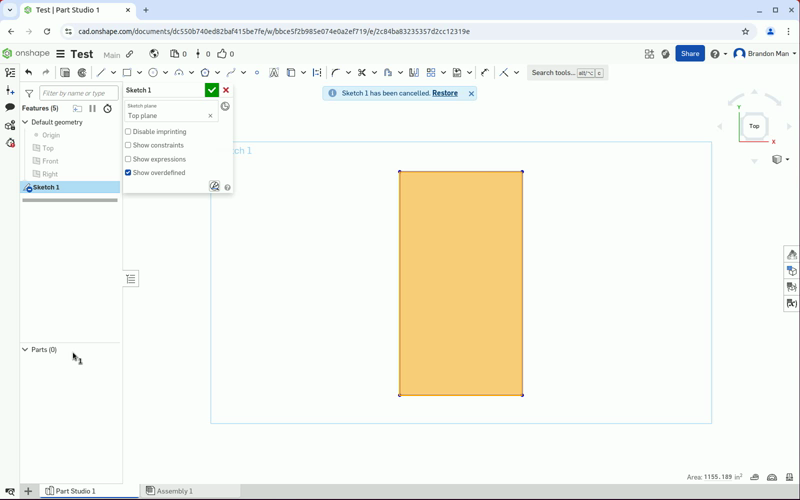
key(shift+y)
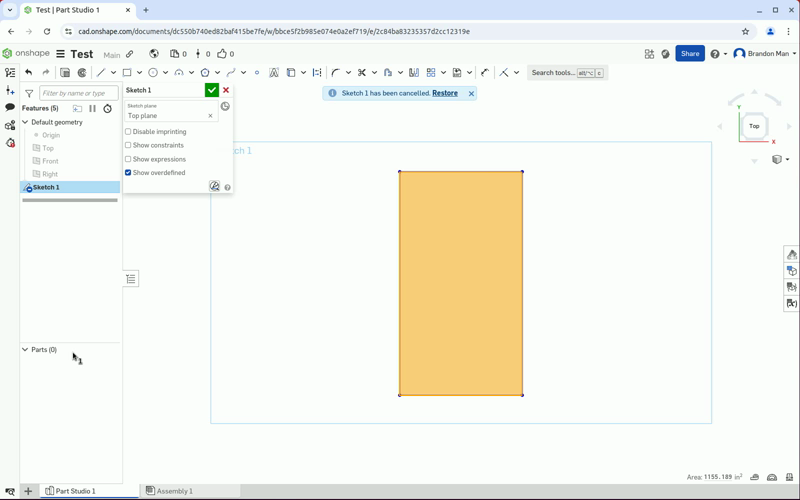
key(shift+e)
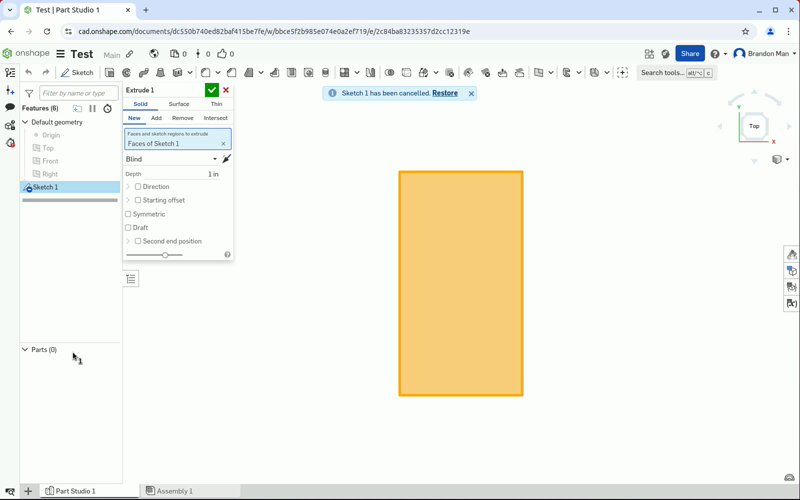
mouse_move(143, 106)
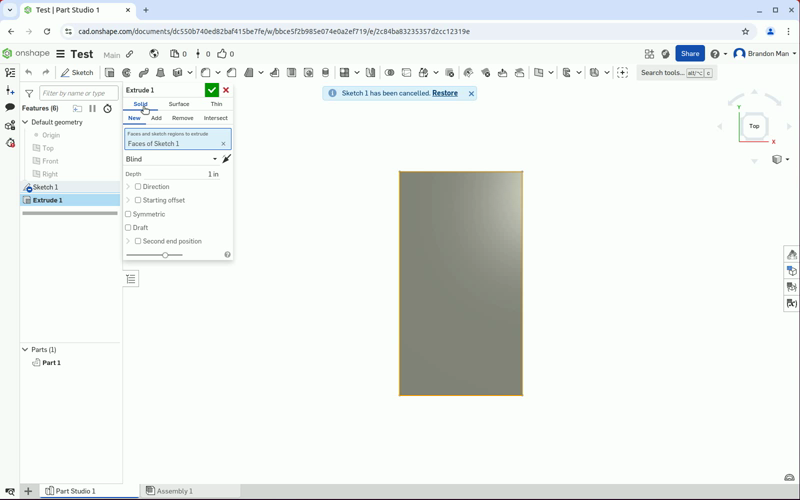
click(143, 106)
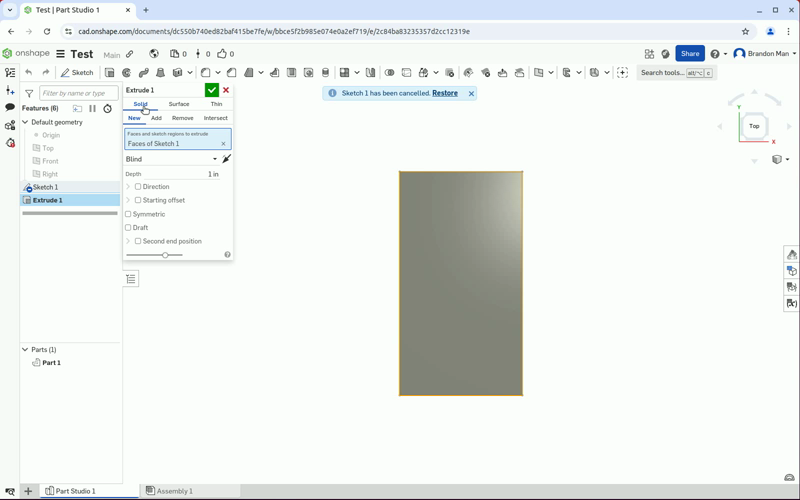
mouse_move(137, 120)
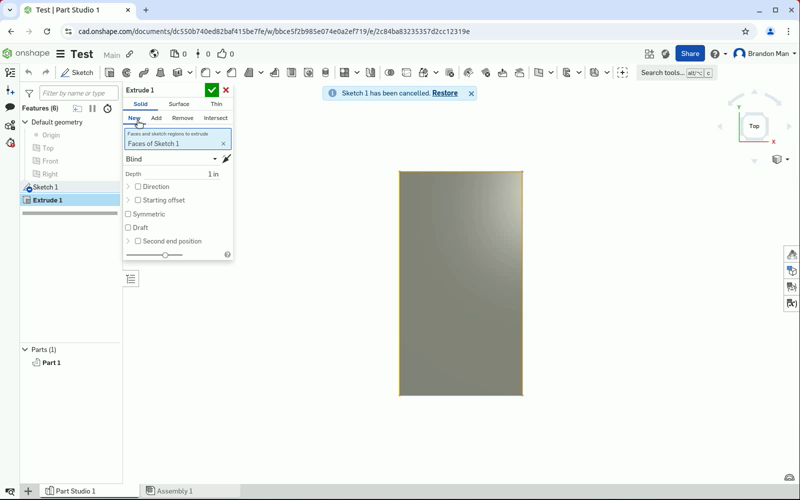
click(137, 120)
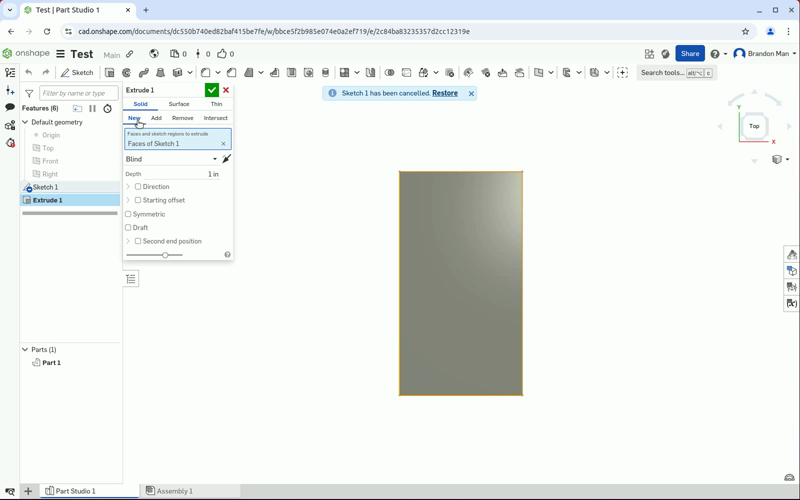
key(tab, 4)
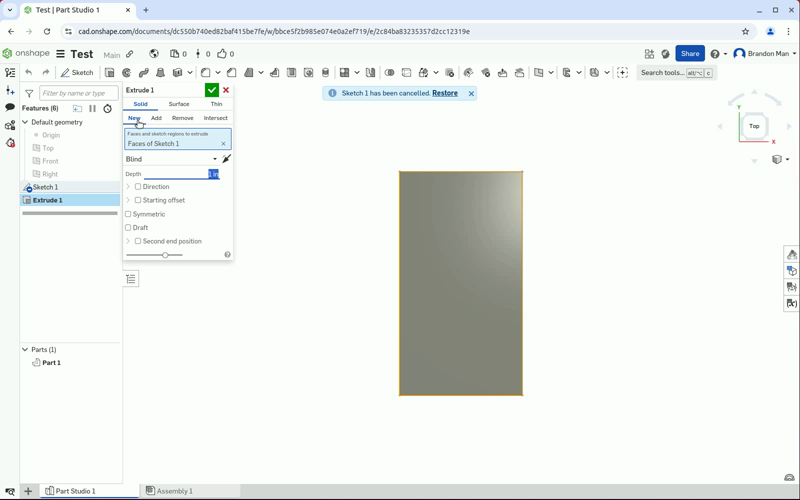
text(3.37)
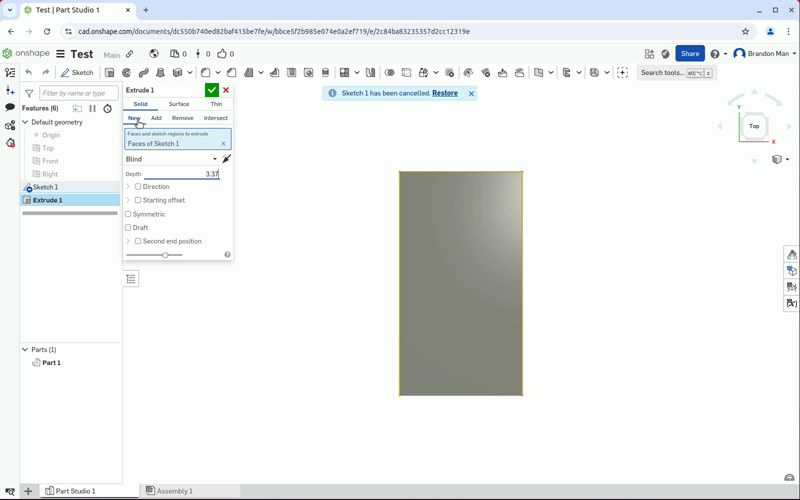
key(enter)
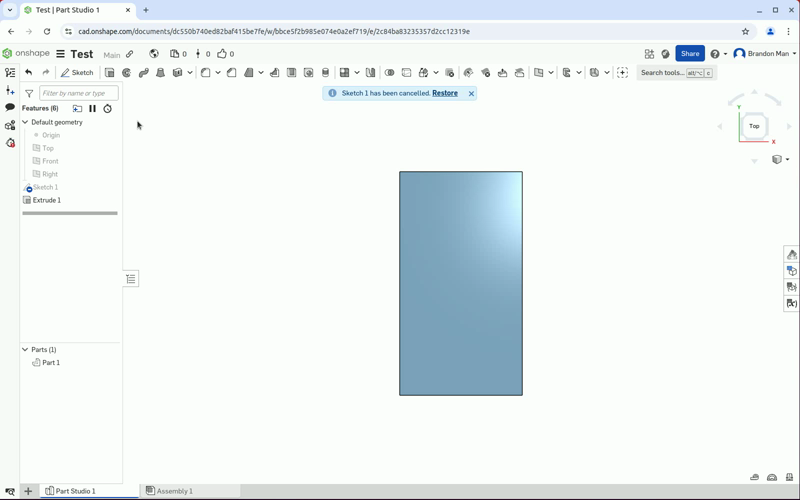
key(shift+h)
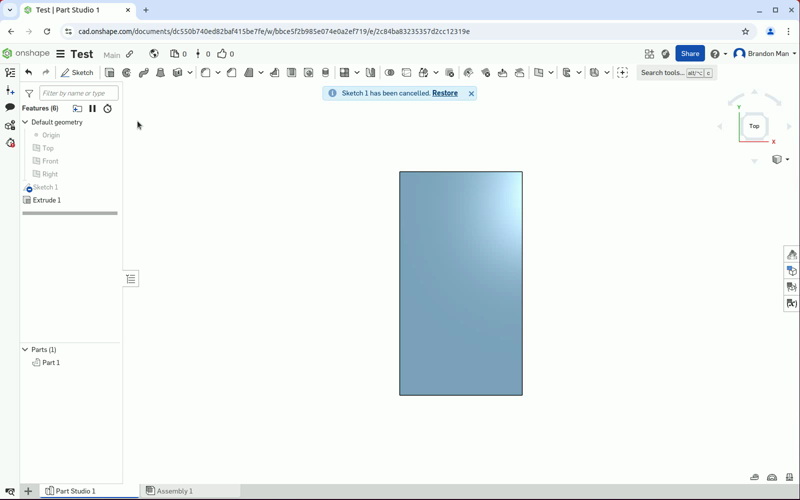
key(shift+h)
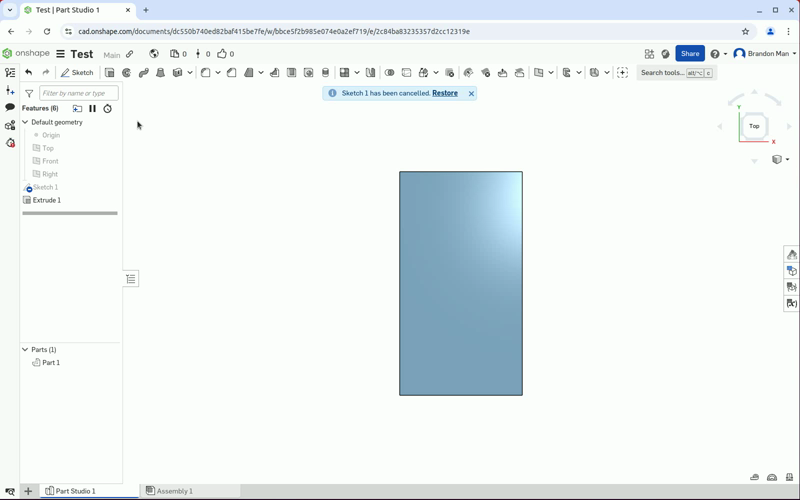
mouse_move(73, 189)
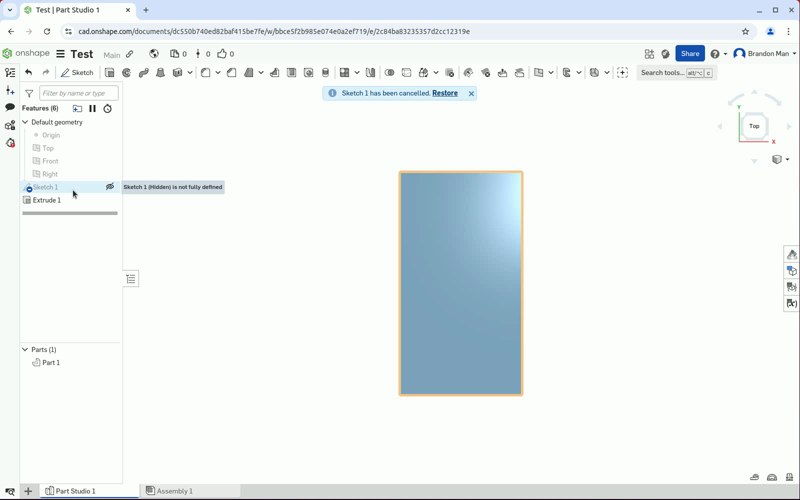
click(73, 189)
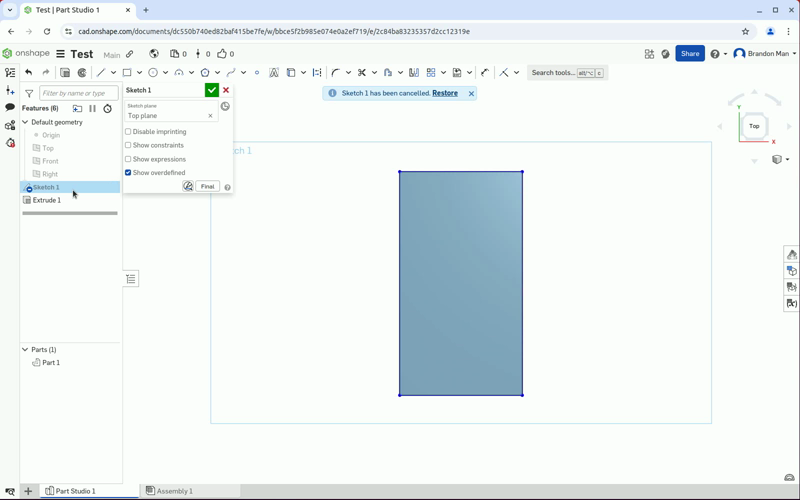
mouse_move(229, 92)
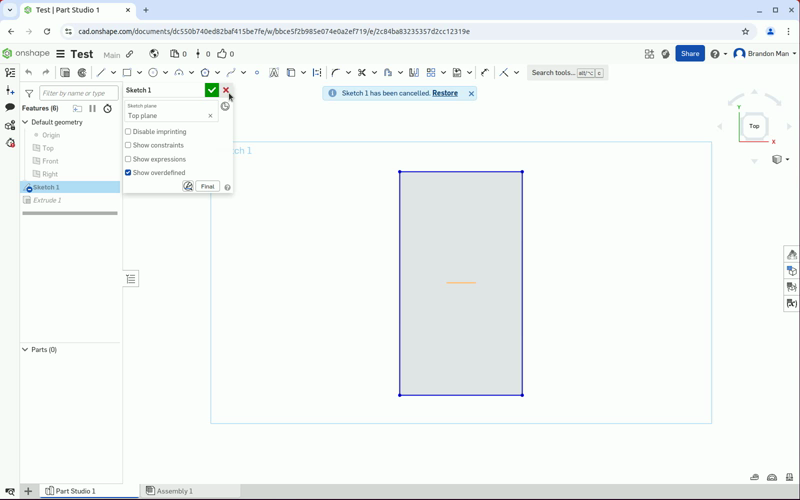
click(229, 92)
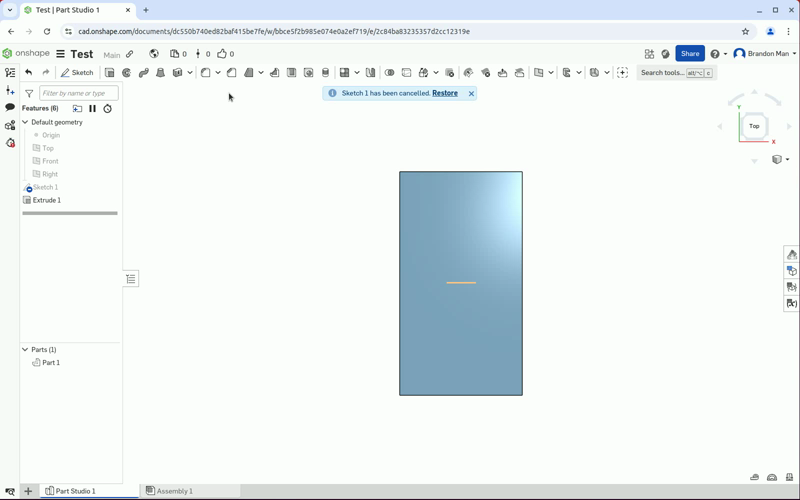
mouse_move(541, 75)
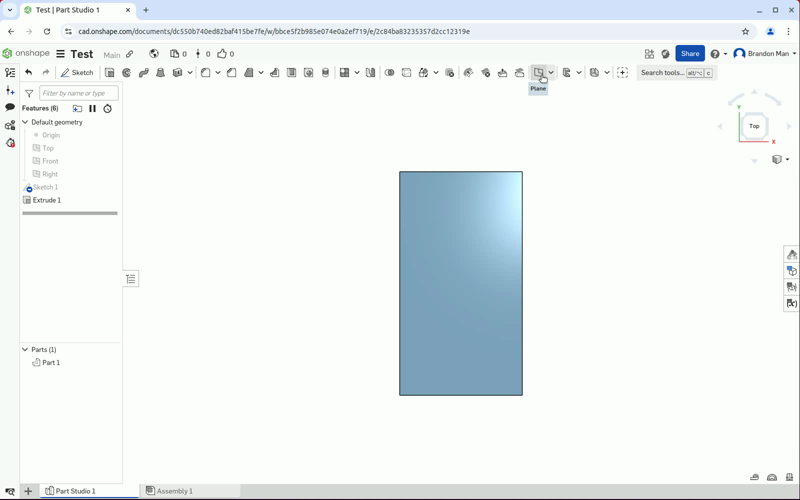
click(541, 75)
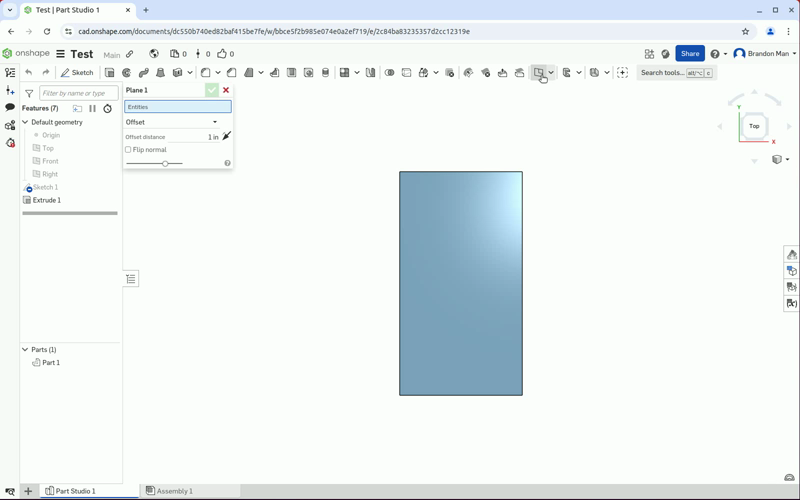
mouse_move(73, 150)
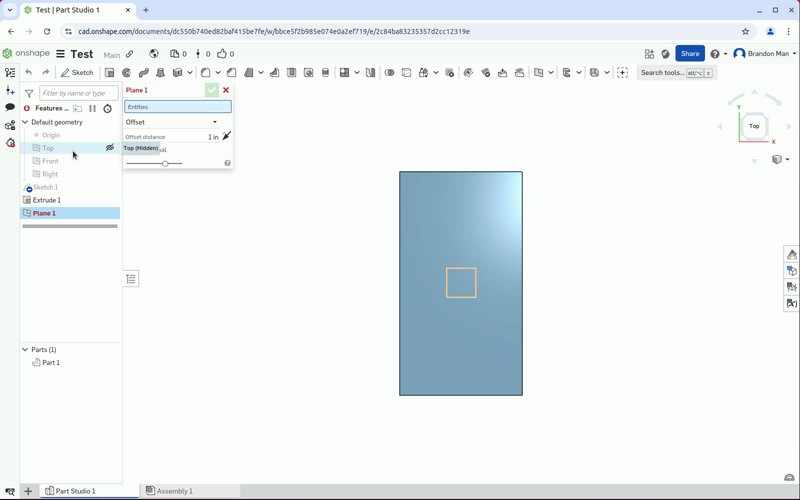
click(73, 150)
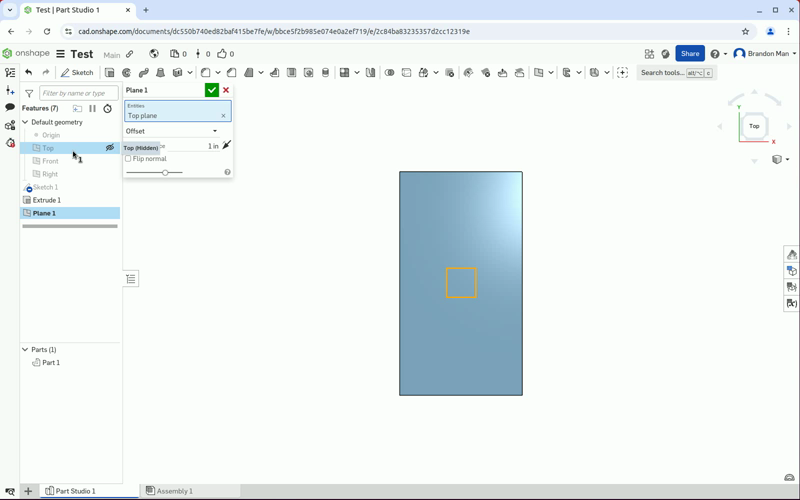
key(tab, 2)
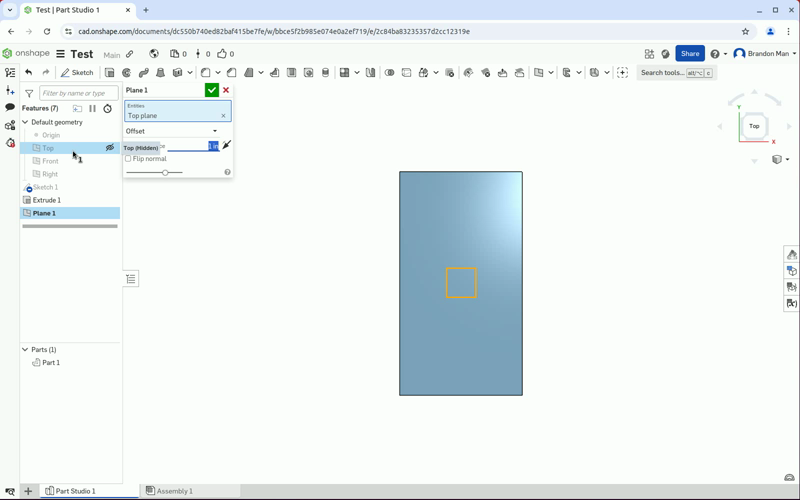
text(3.358)
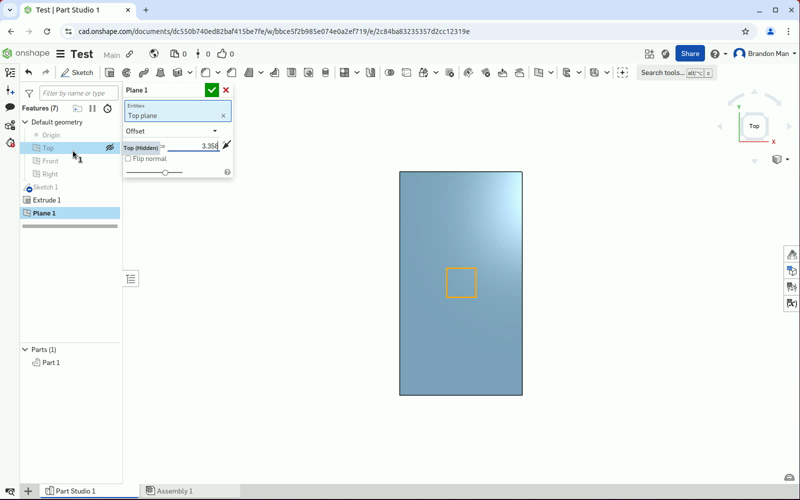
key(enter, 2)
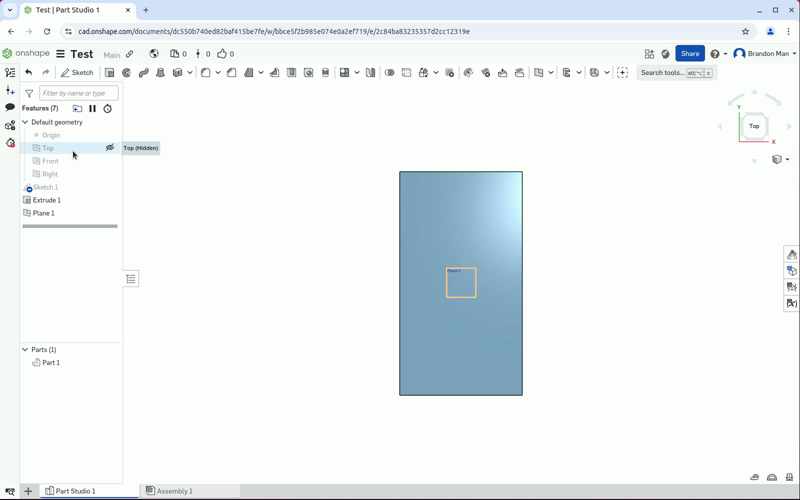
key(shift+s)
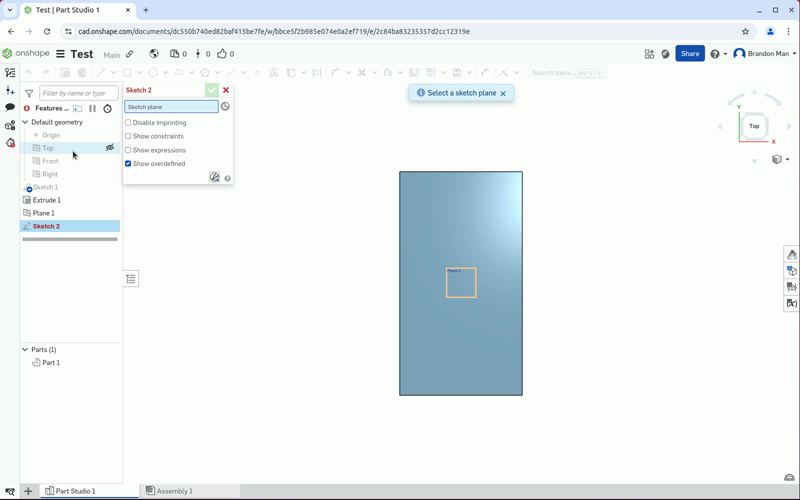
mouse_move(73, 215)
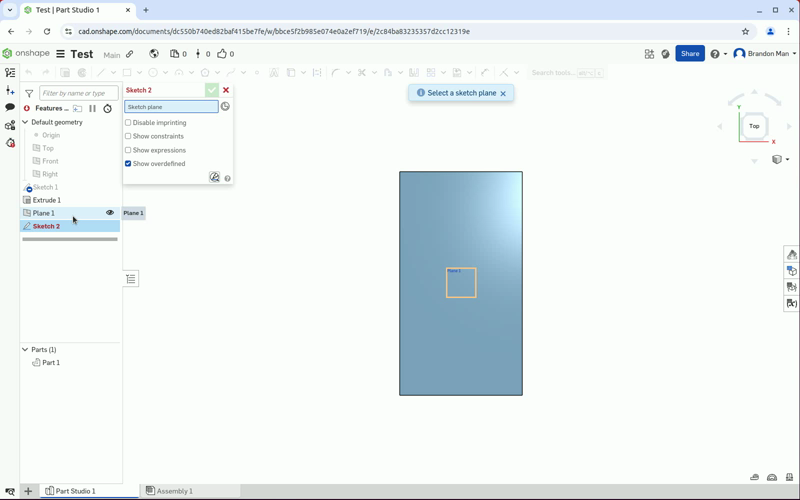
click(73, 215)
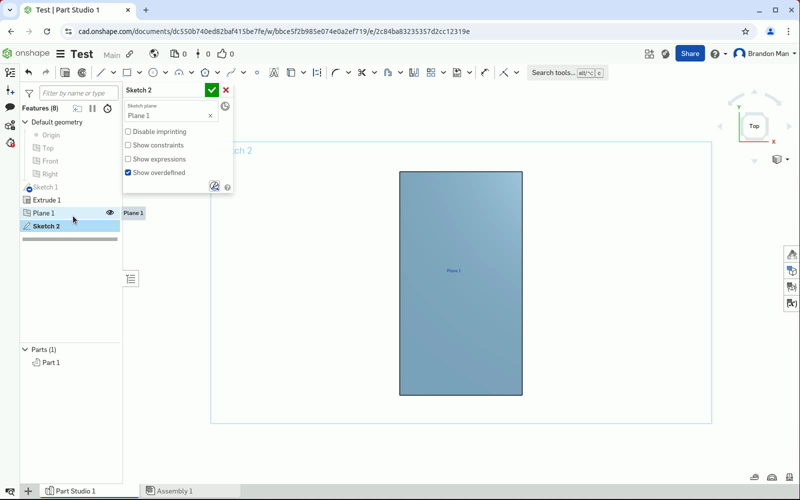
mouse_move(73, 352)
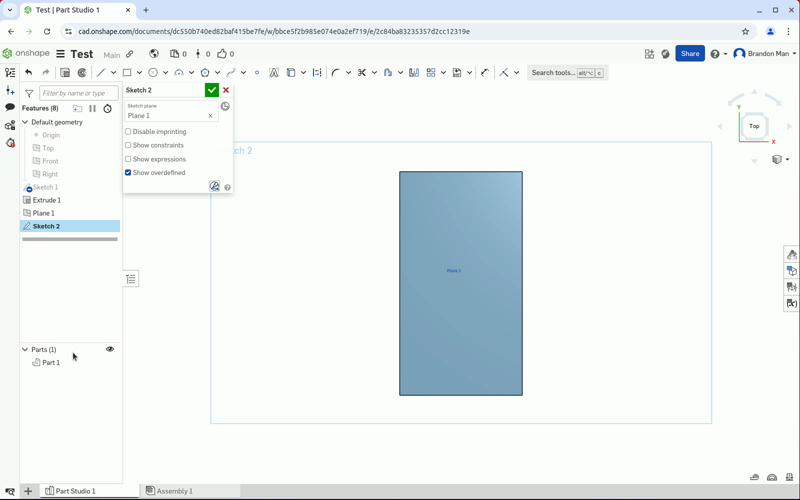
key(y)
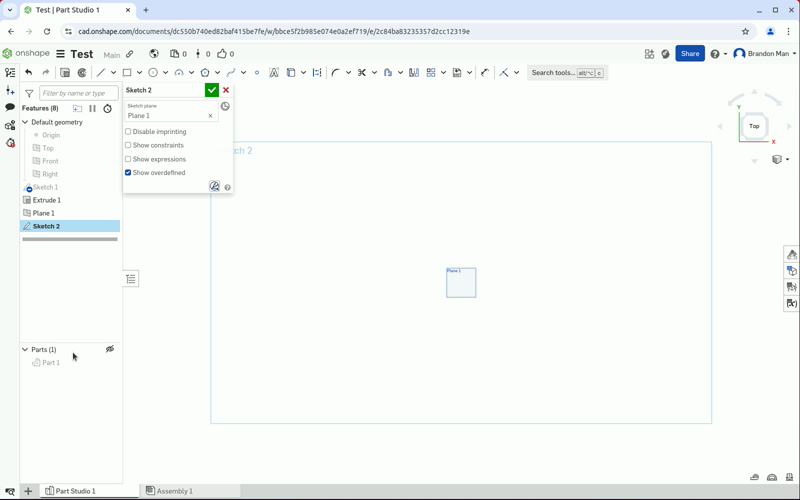
key(c)
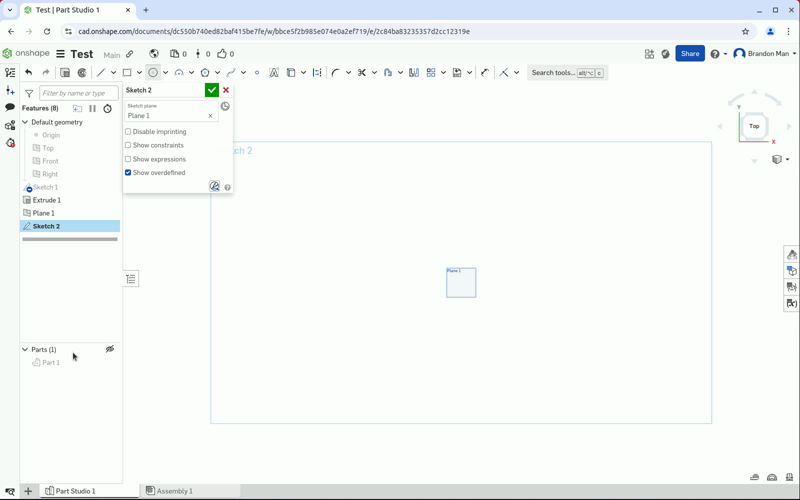
key_down(shift)
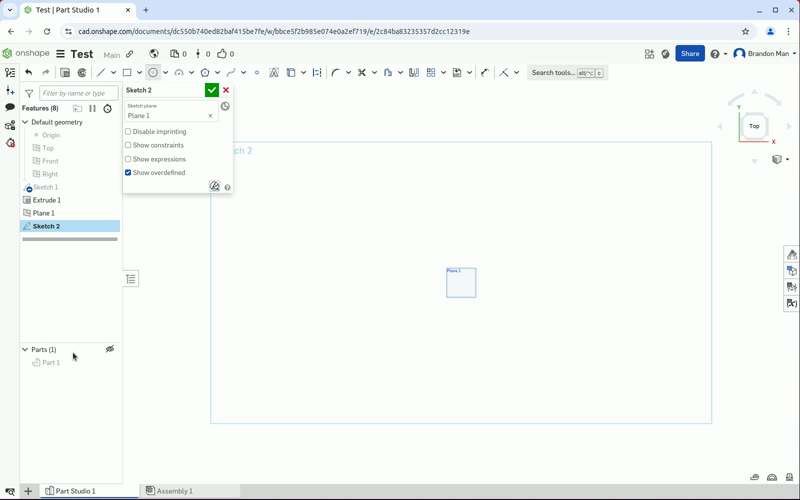
mouse_move(461, 354)
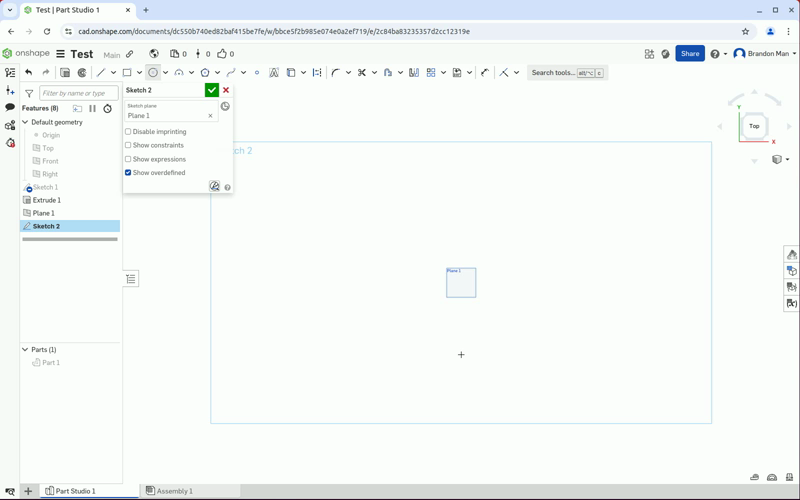
click(461, 354)
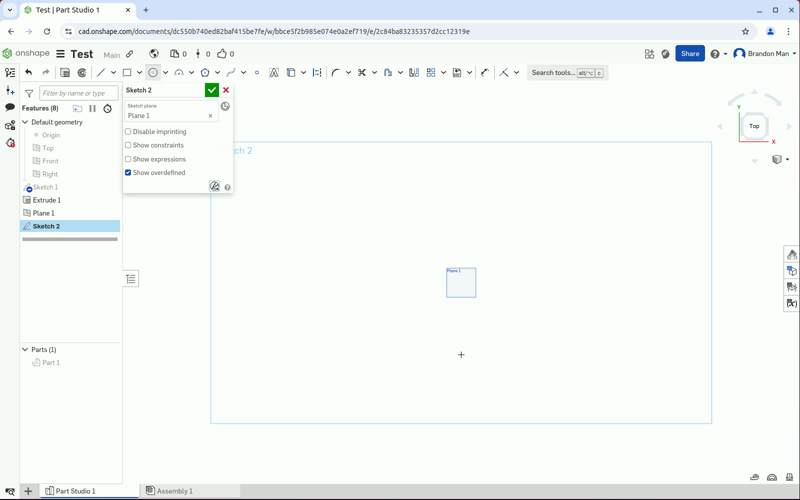
key_up(shift)
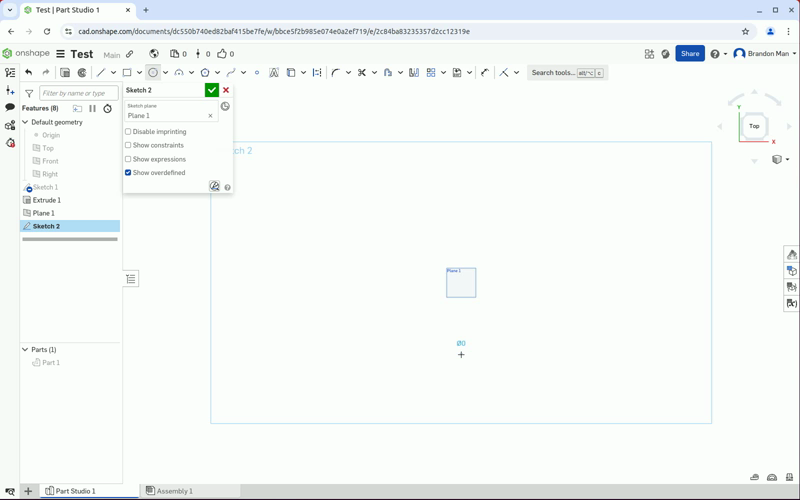
mouse_move(470, 354)
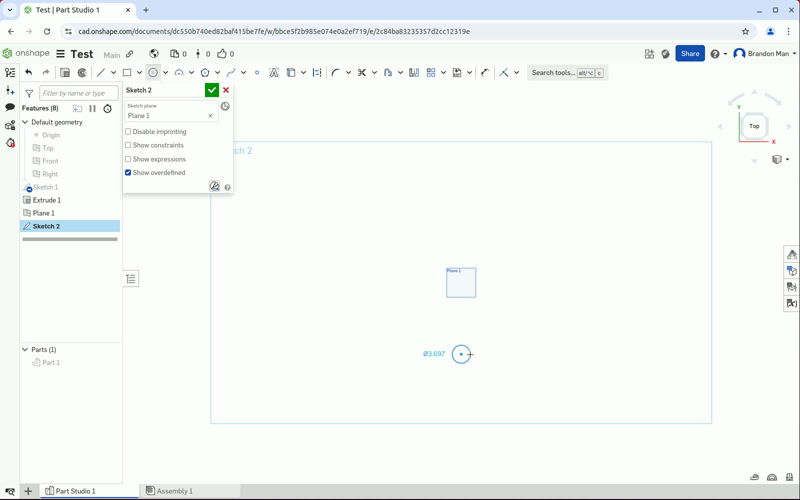
click(470, 354)
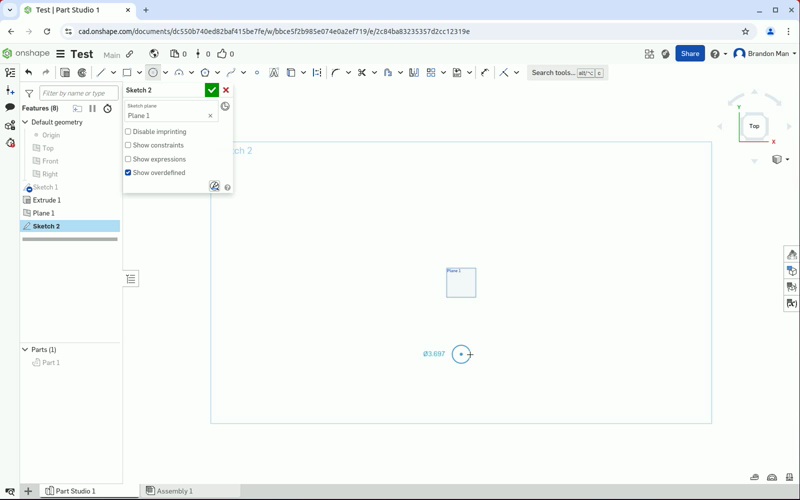
key(esc)
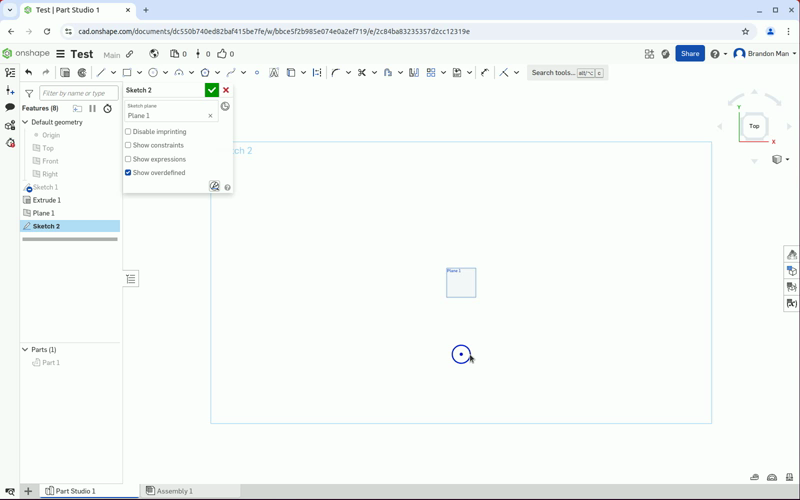
mouse_move(460, 362)
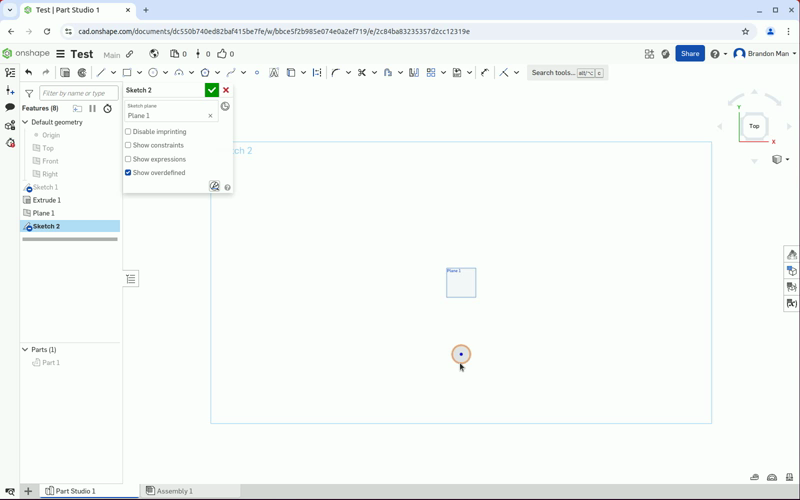
scroll(6)
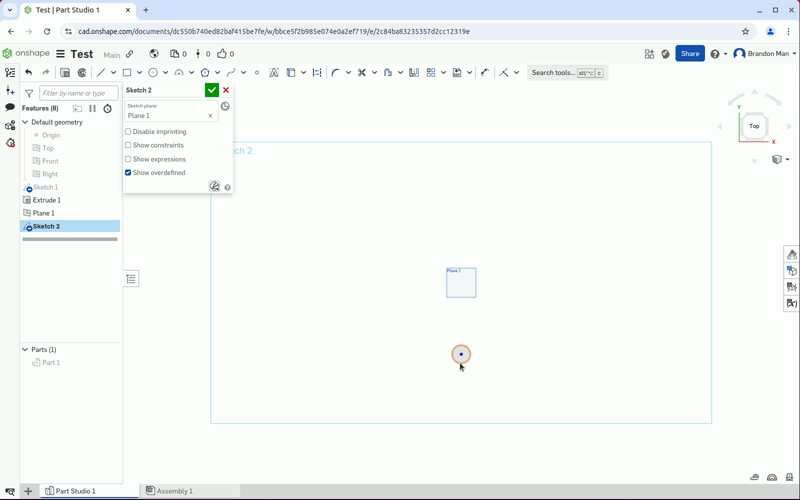
scroll(6)
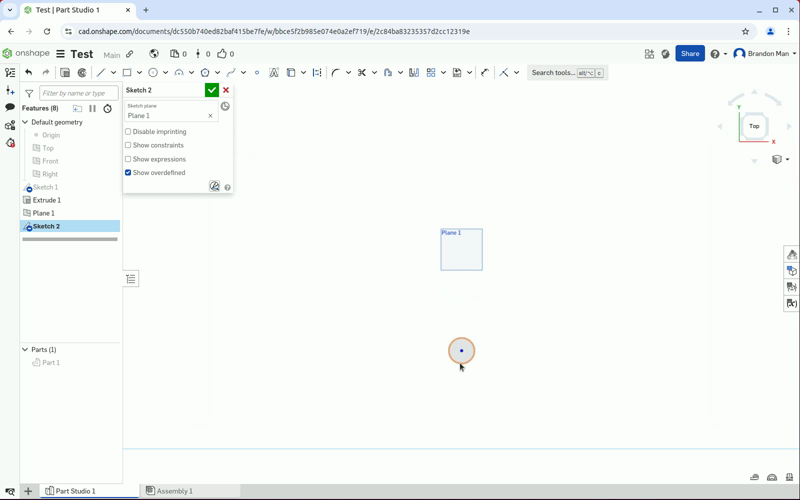
scroll(6)
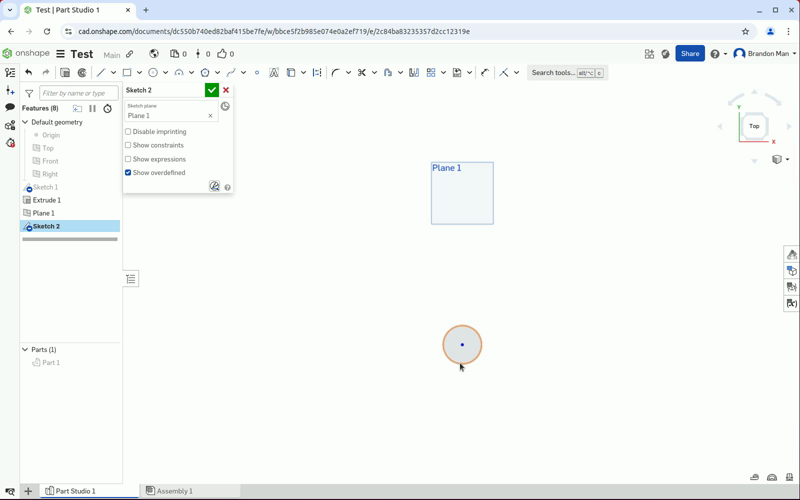
scroll(6)
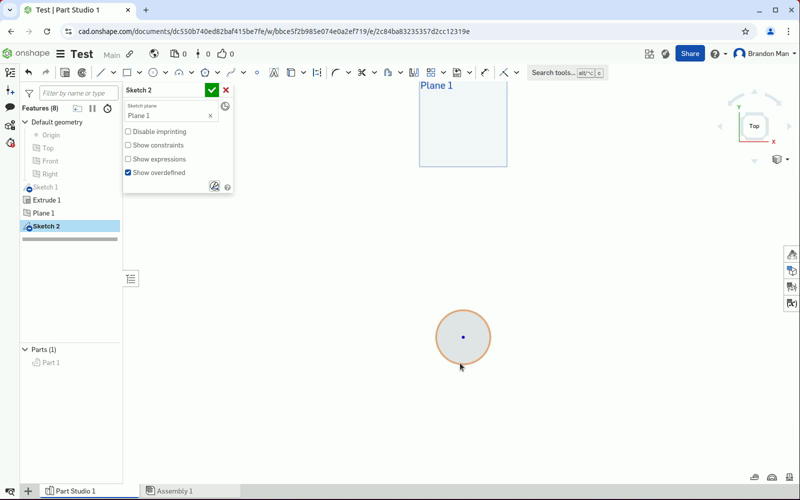
scroll(6)
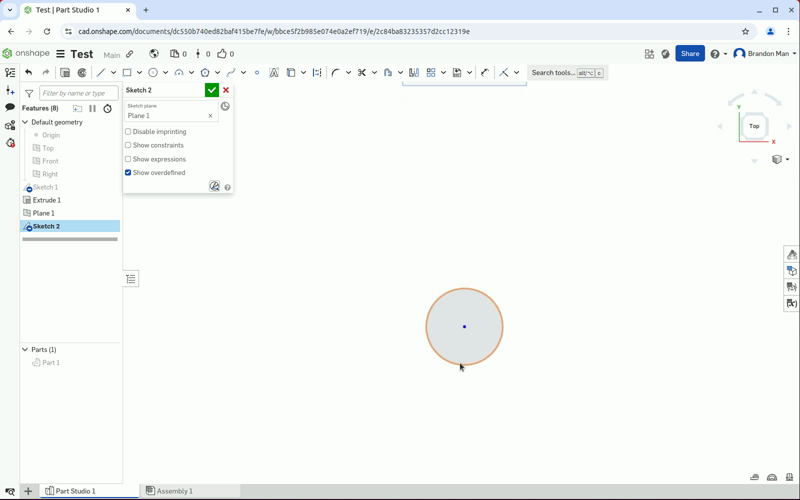
scroll(6)
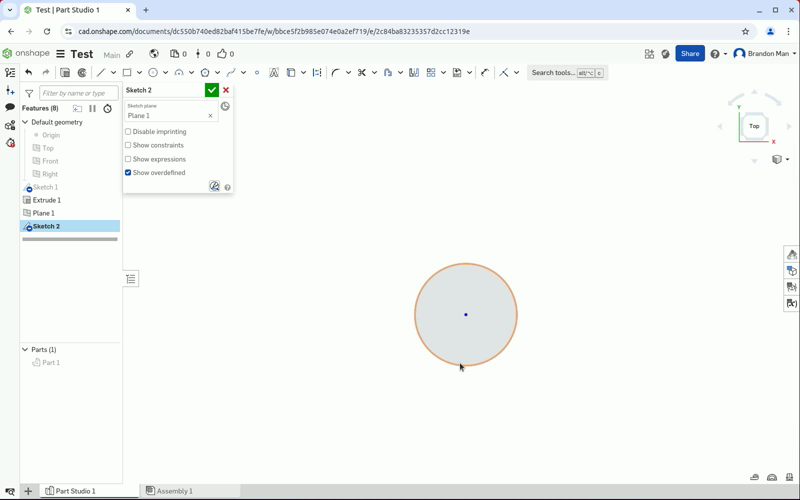
scroll(6)
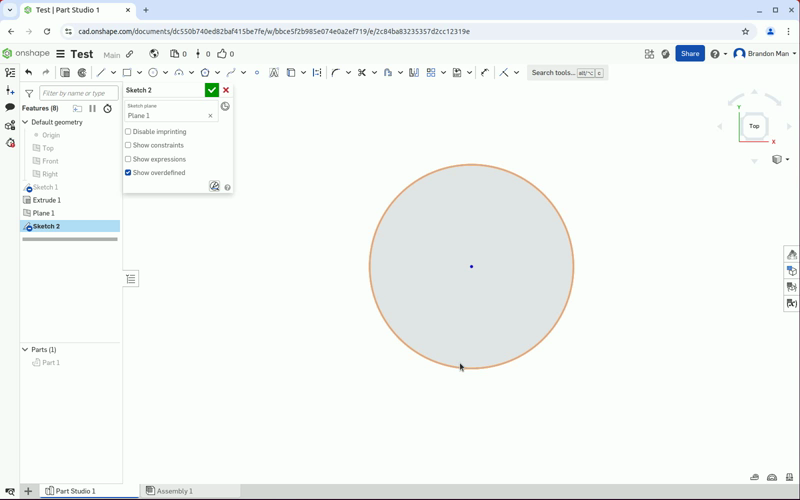
click(460, 362)
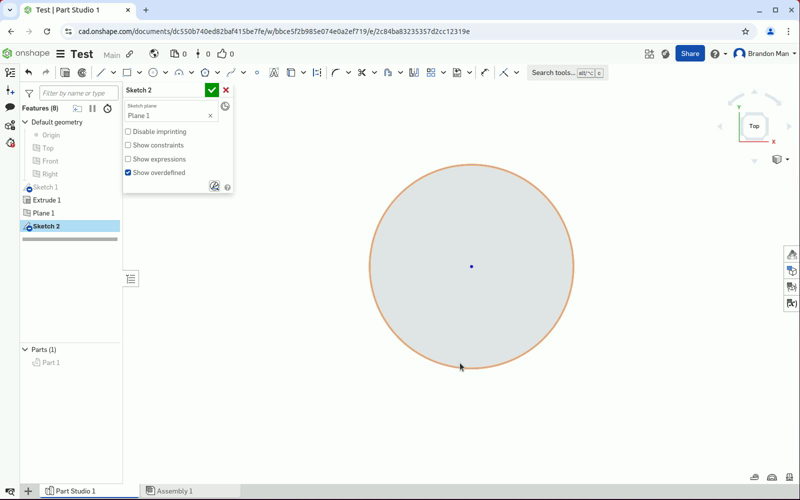
scroll(-6)
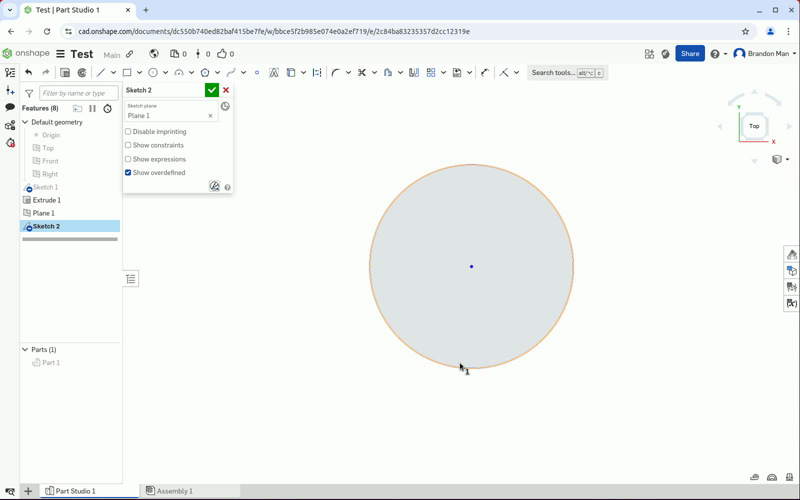
scroll(-6)
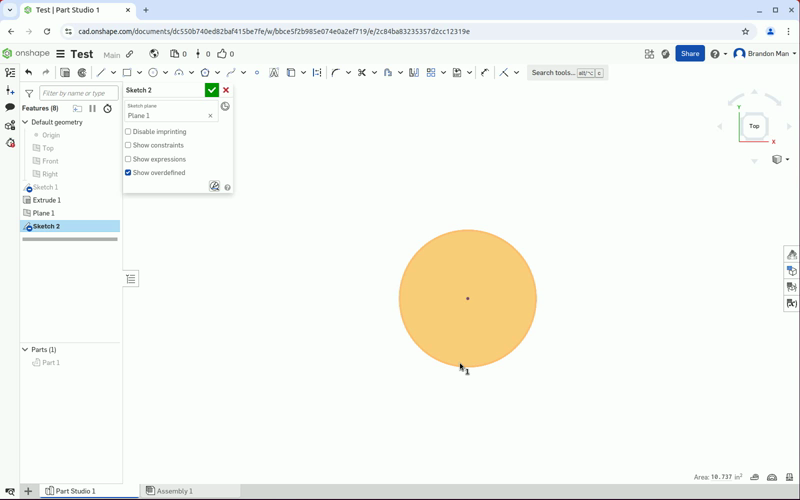
scroll(-6)
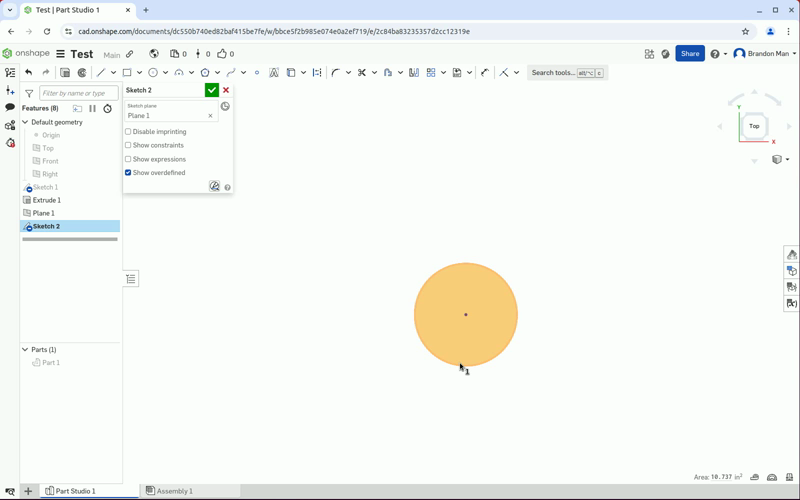
scroll(-6)
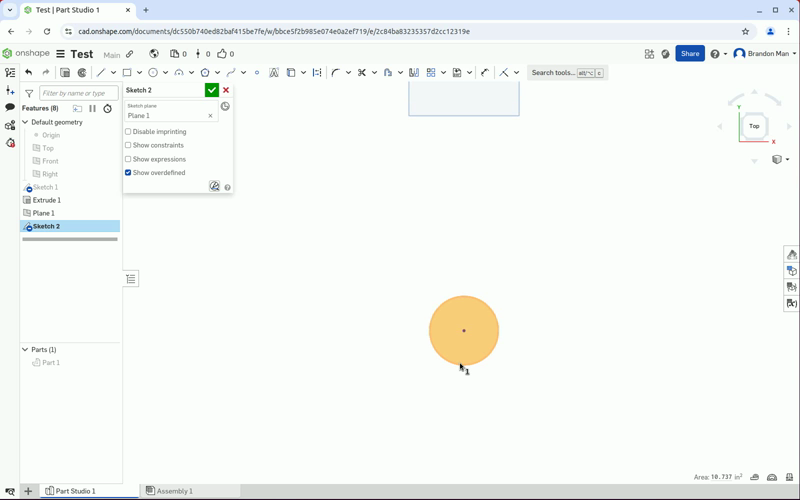
scroll(-6)
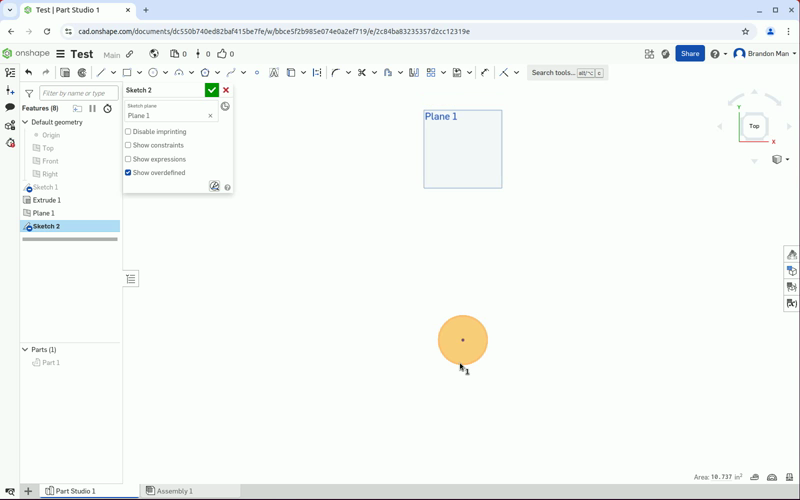
scroll(-6)
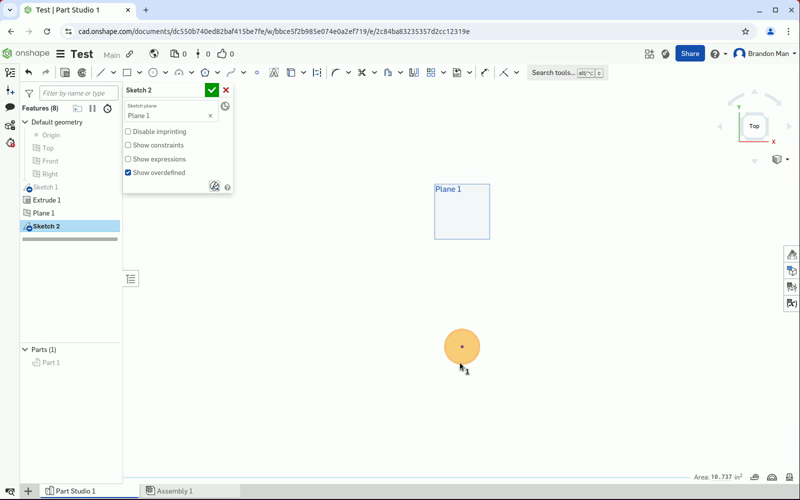
scroll(-6)
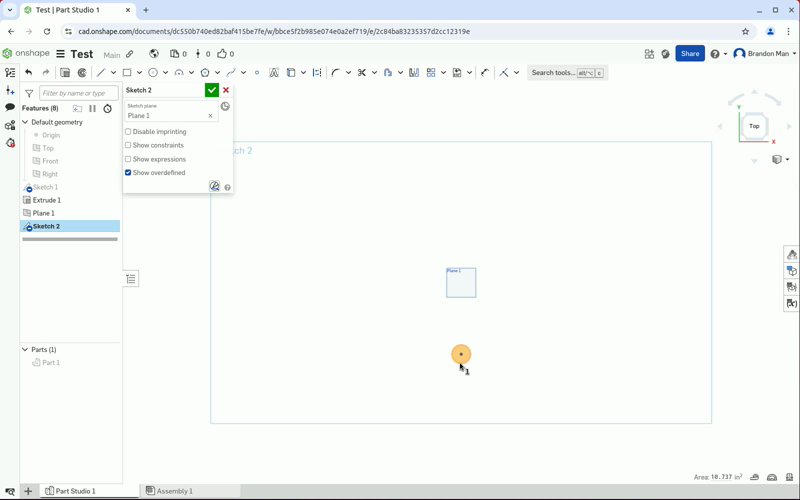
mouse_move(73, 352)
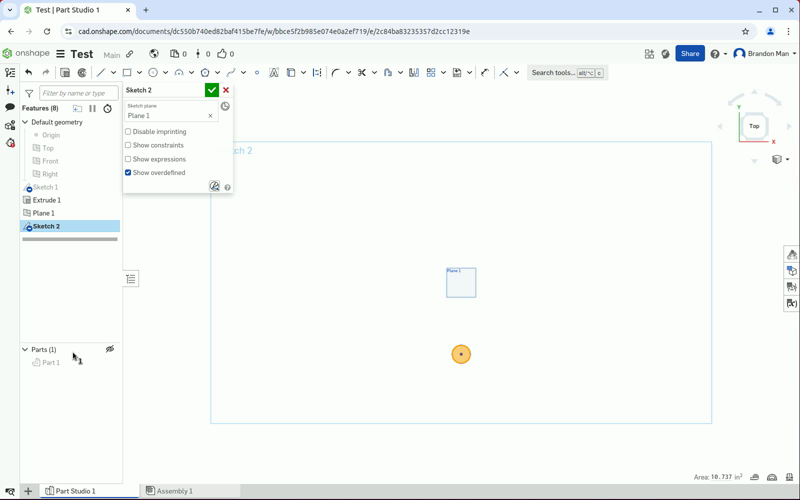
key(shift+y)
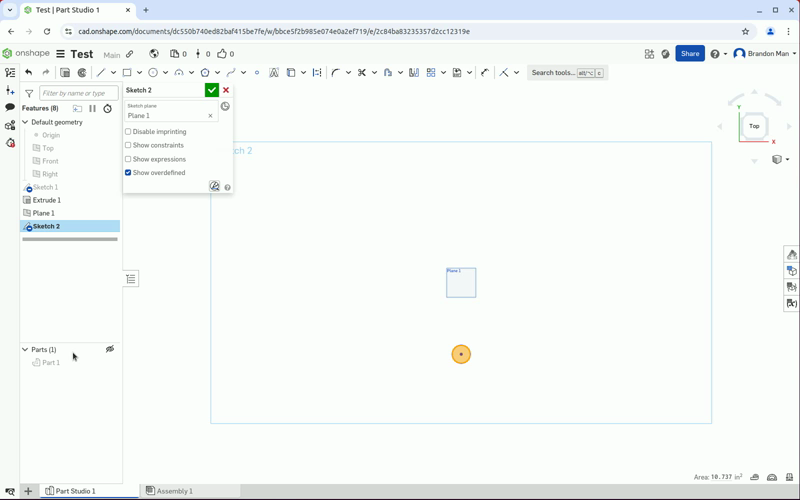
key(shift+e)
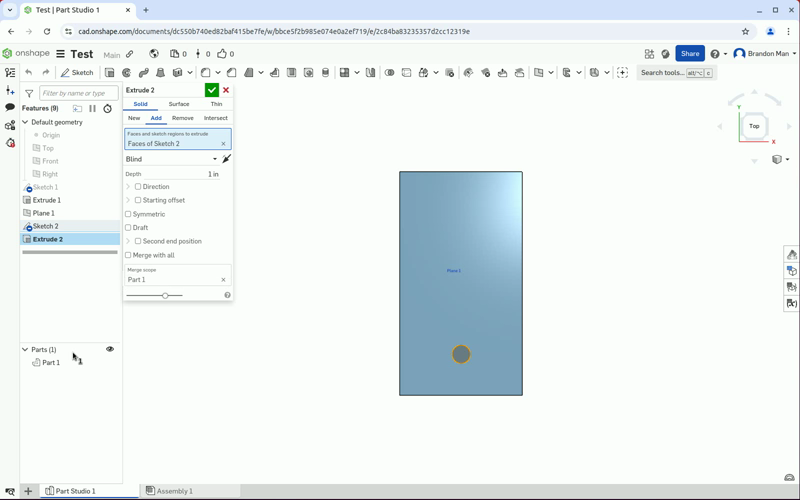
mouse_move(143, 106)
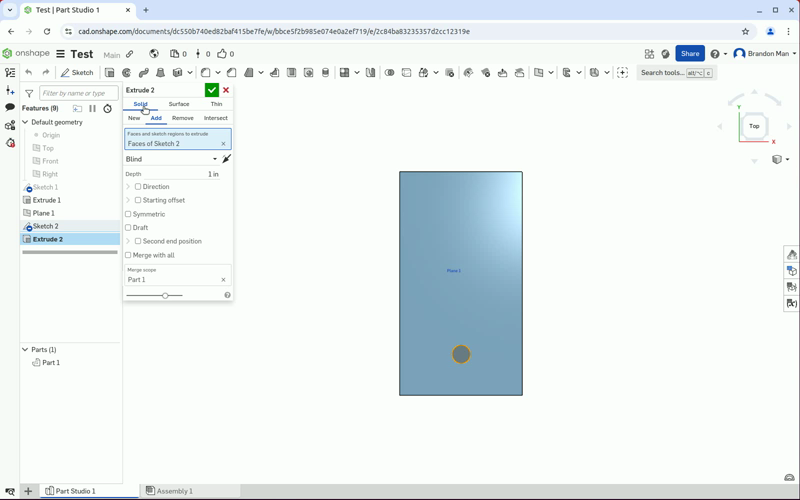
click(143, 106)
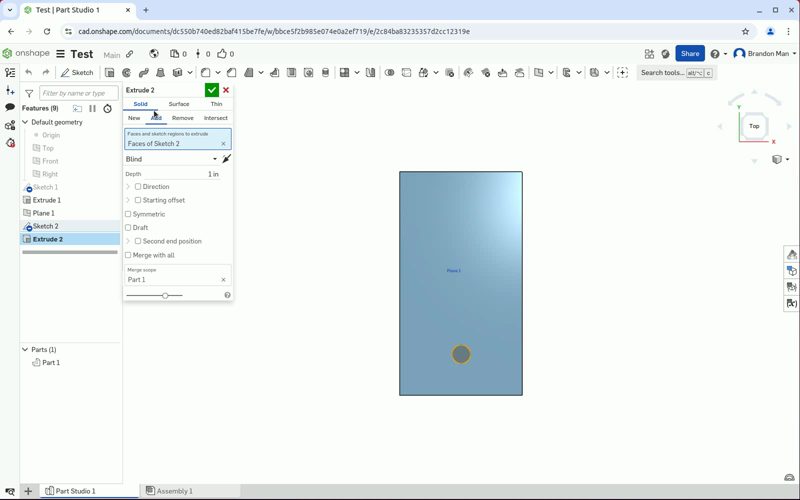
mouse_move(186, 120)
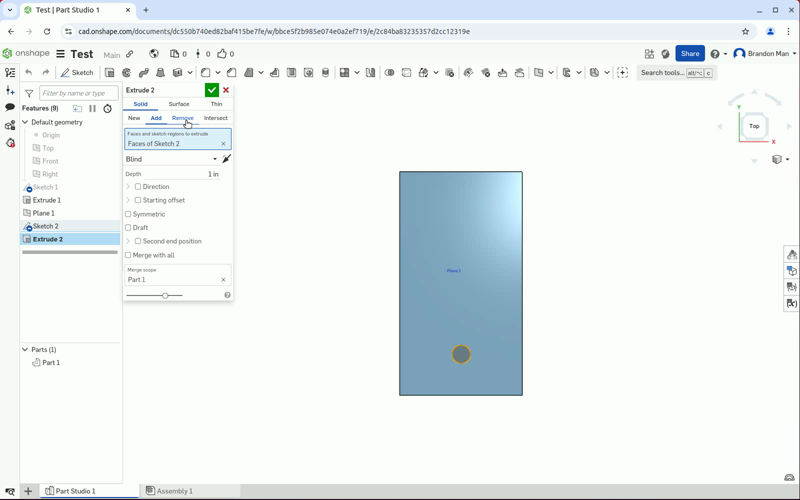
click(186, 120)
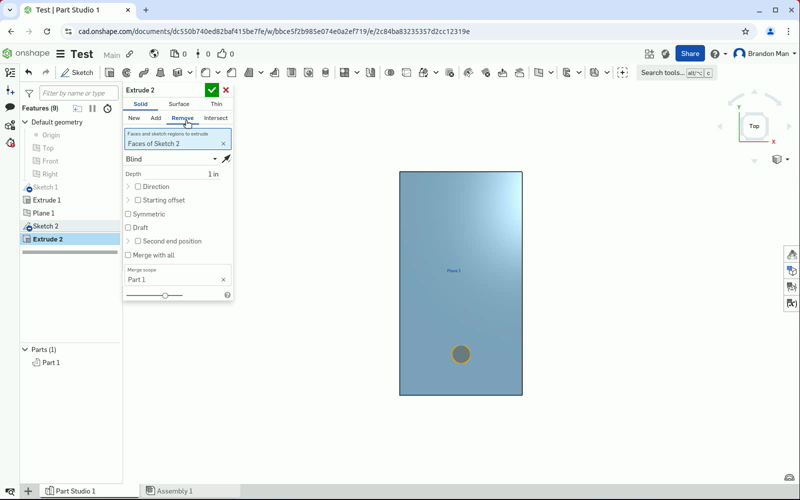
key(tab, 4)
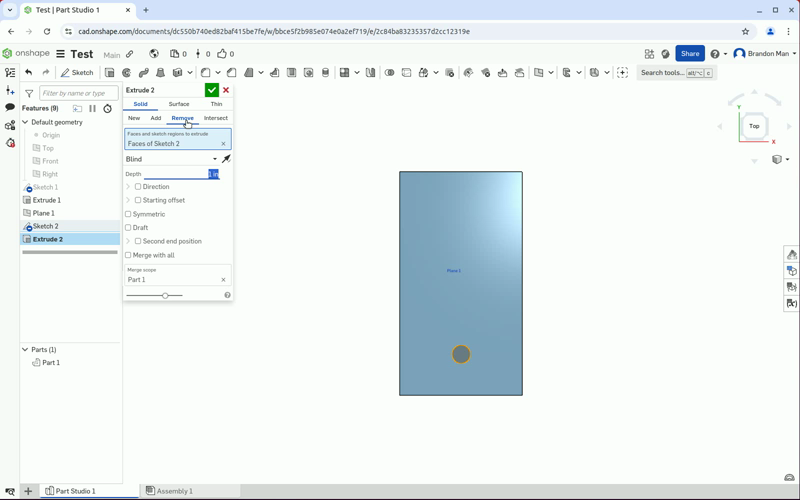
text(3.37)
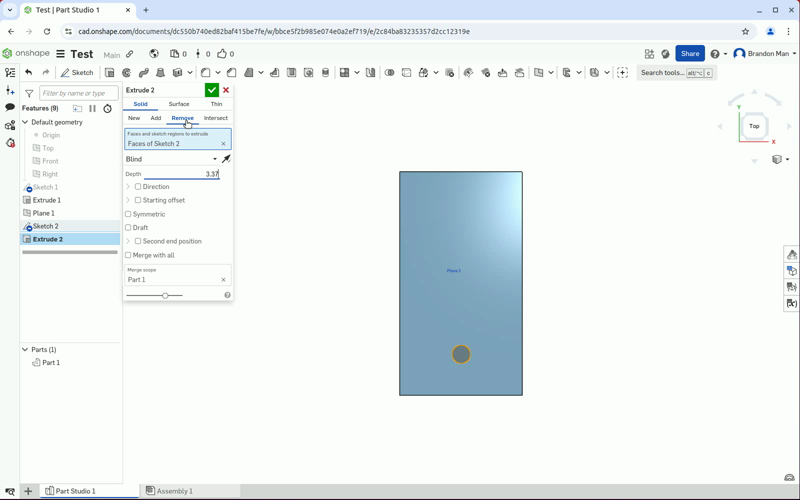
key(tab, 6)
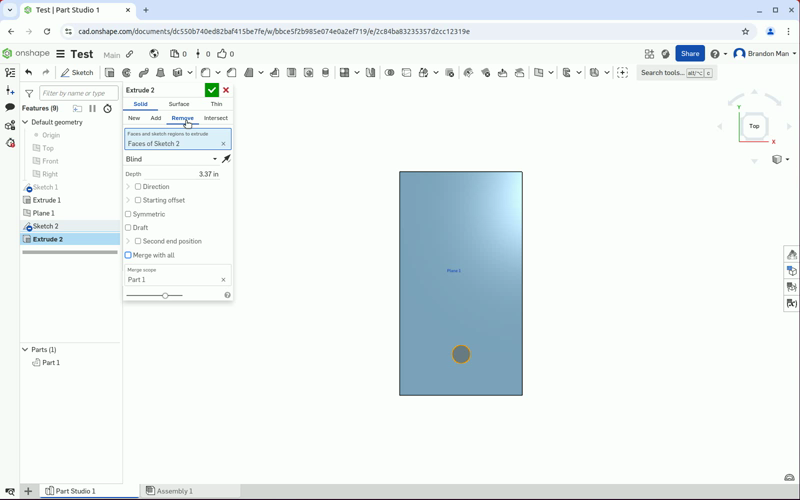
key(space)
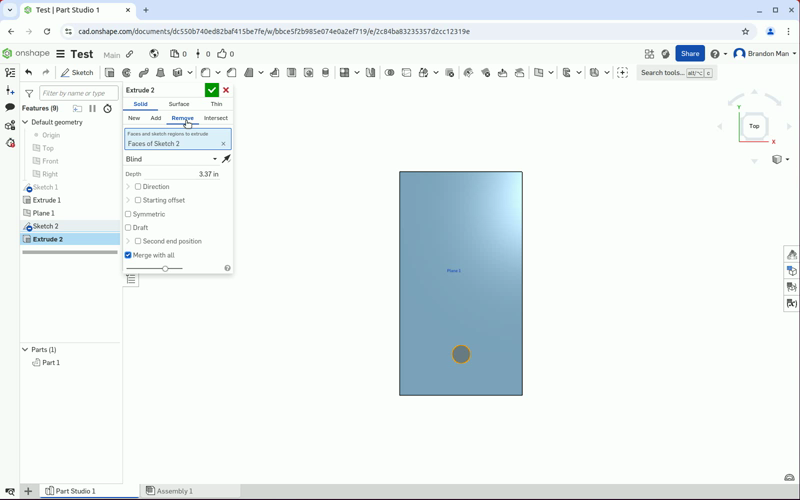
key(enter)
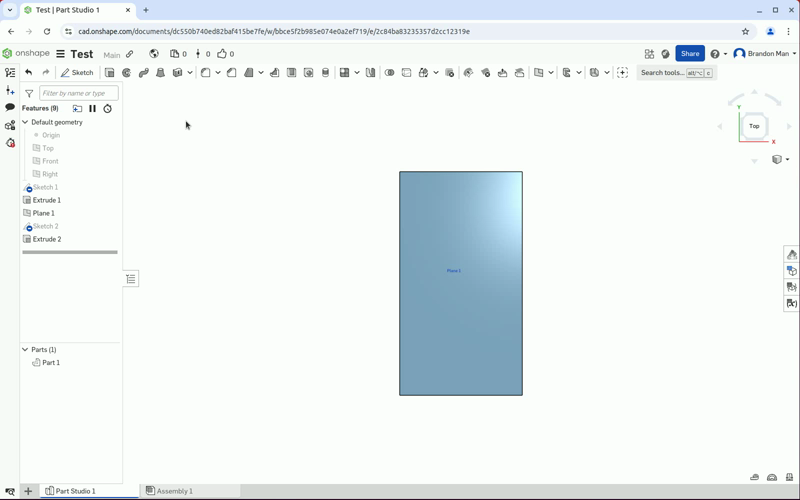
key(shift+h)
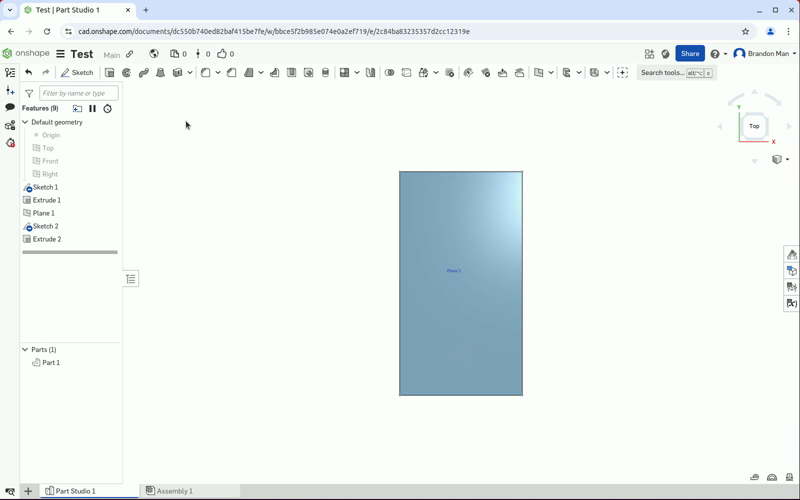
key(shift+h)
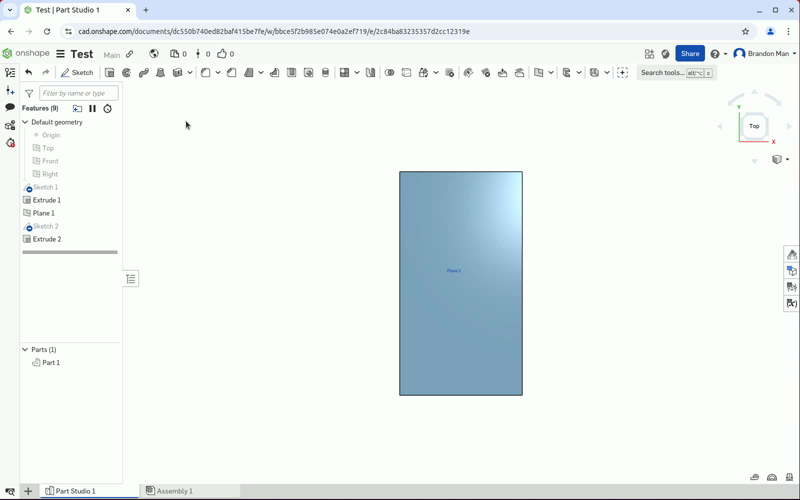
mouse_move(73, 189)
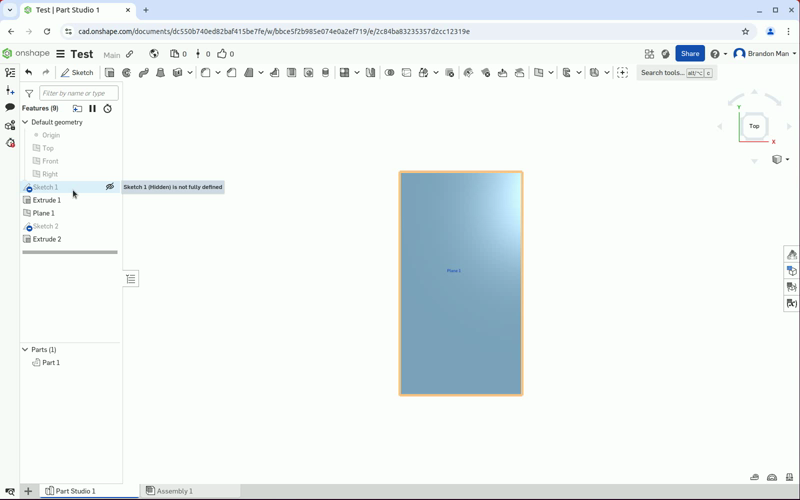
click(73, 189)
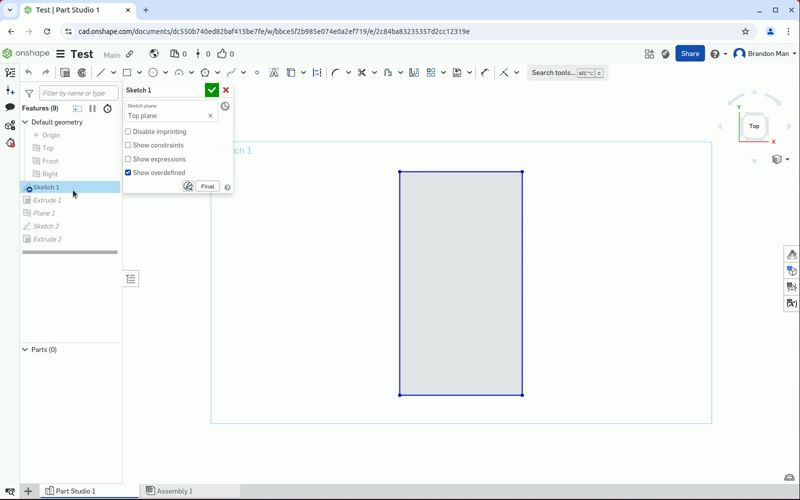
mouse_move(229, 92)
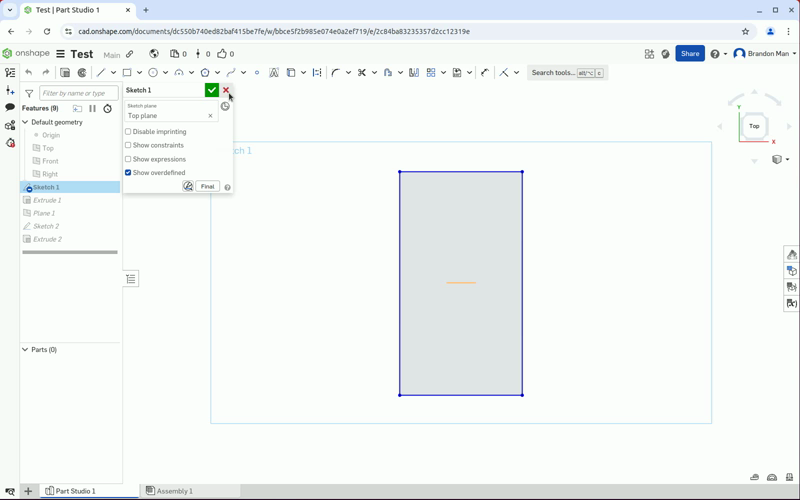
click(229, 92)
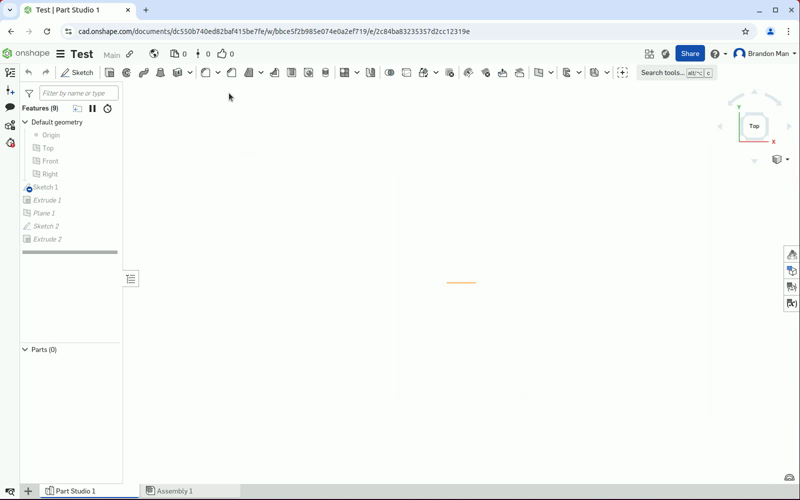
key(shift+s)
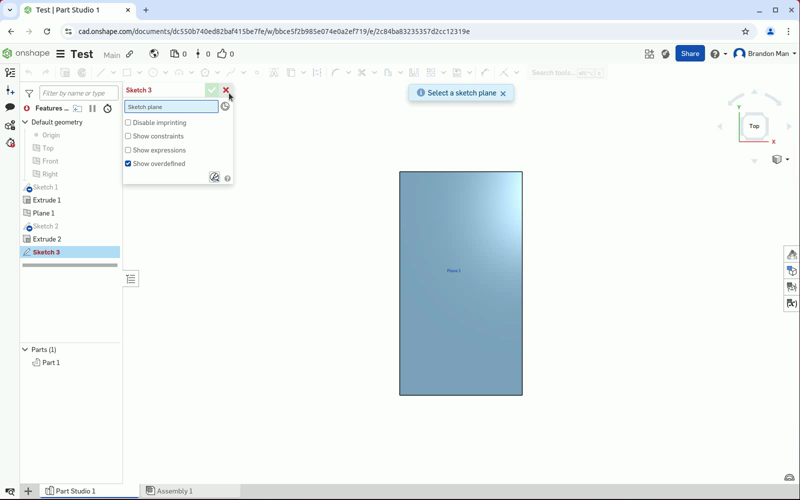
mouse_move(73, 215)
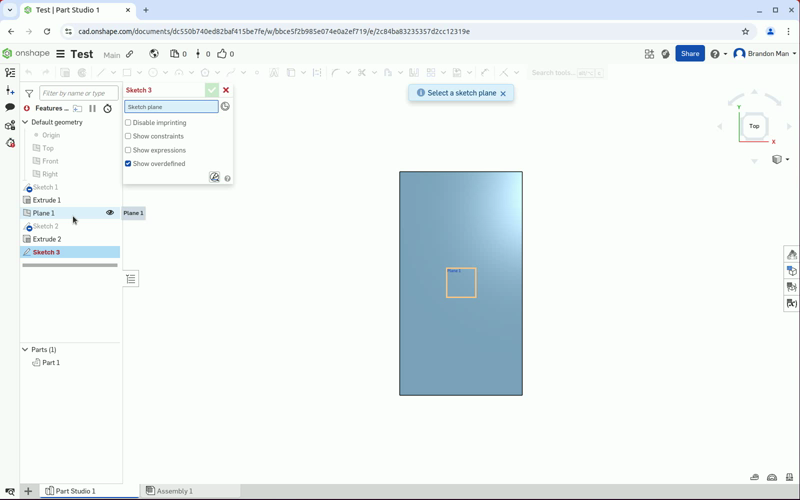
click(73, 215)
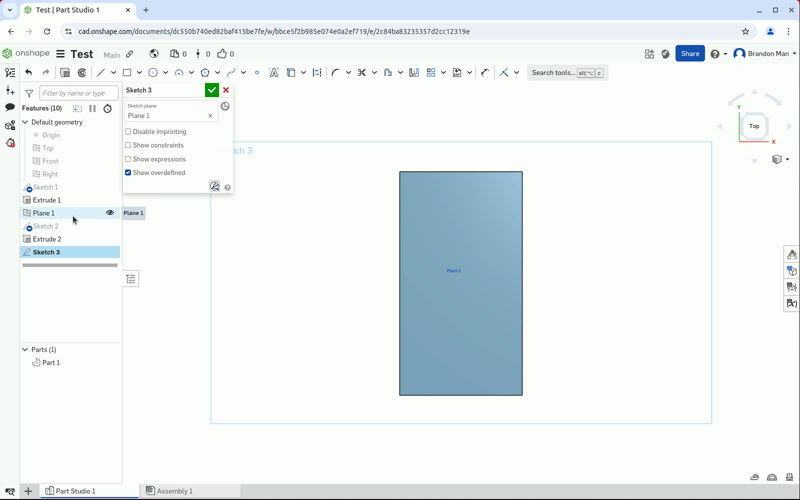
mouse_move(73, 352)
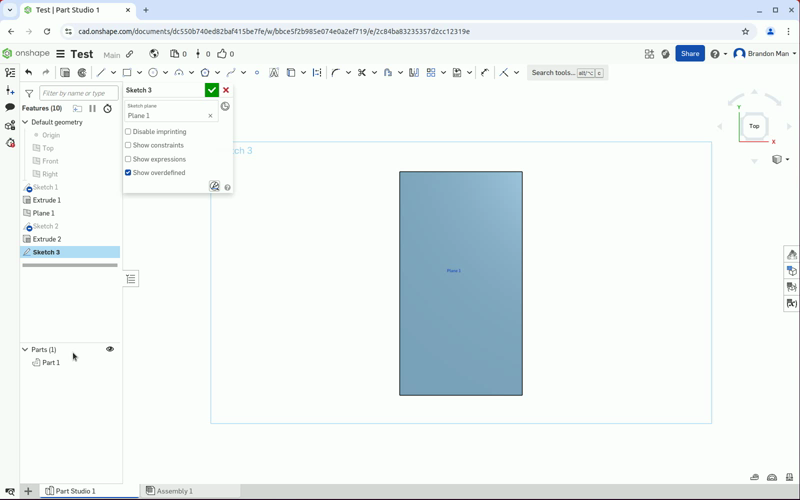
key(y)
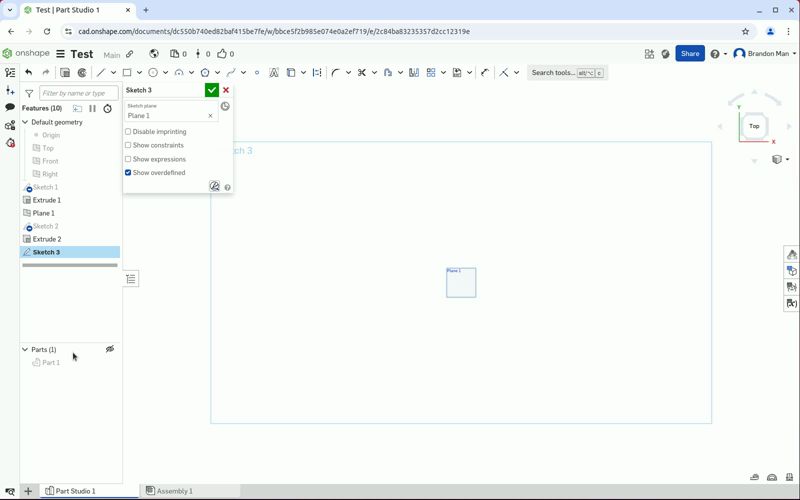
key(c)
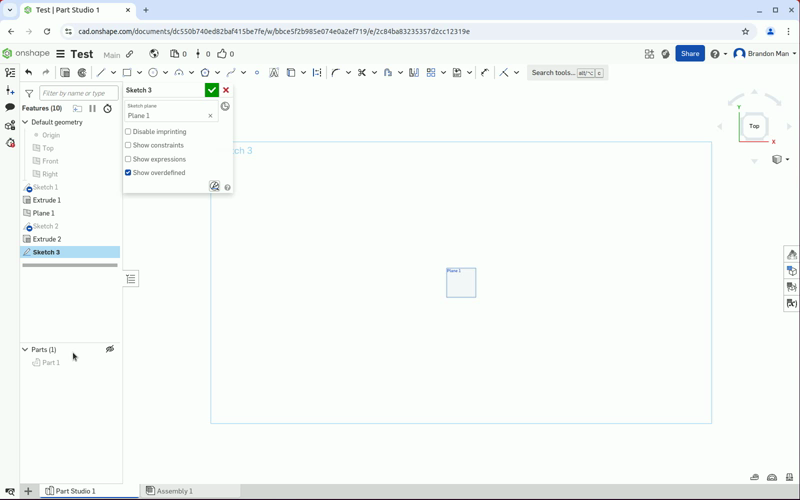
key_down(shift)
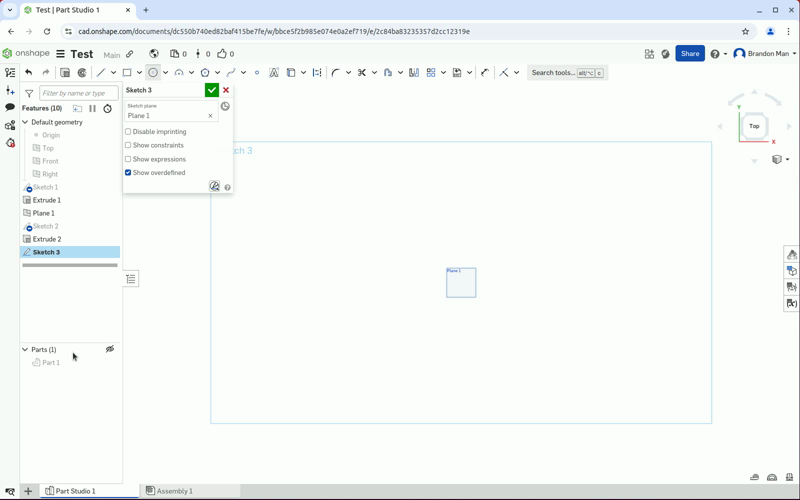
mouse_move(461, 211)
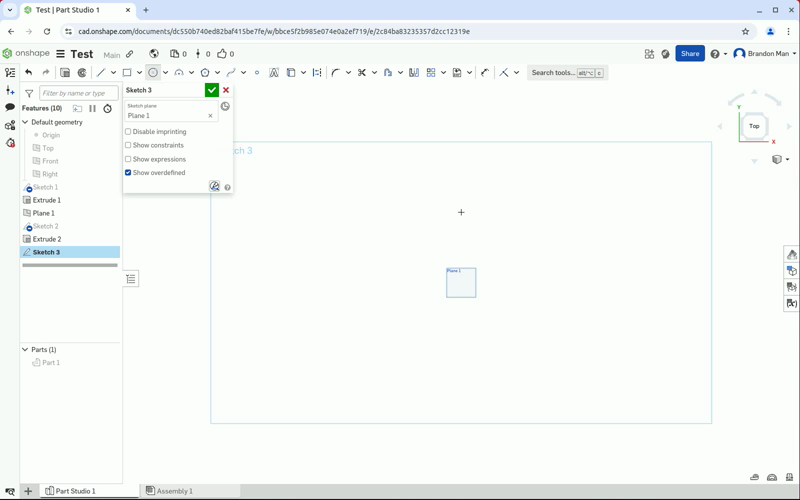
click(461, 211)
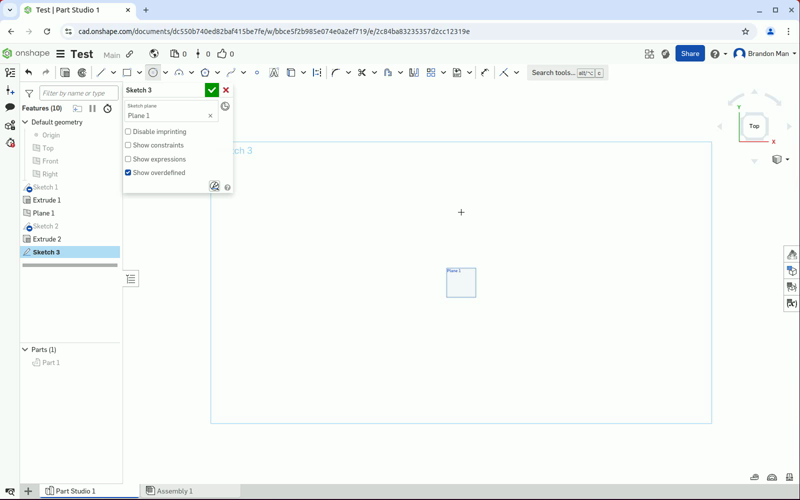
key_up(shift)
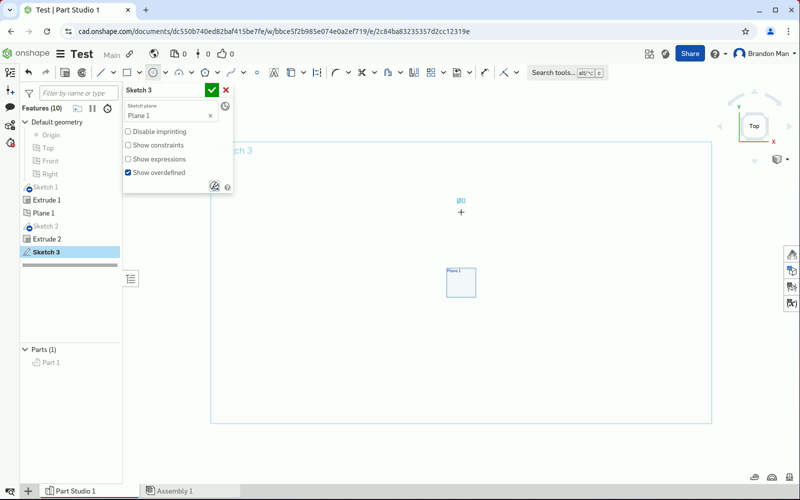
mouse_move(470, 211)
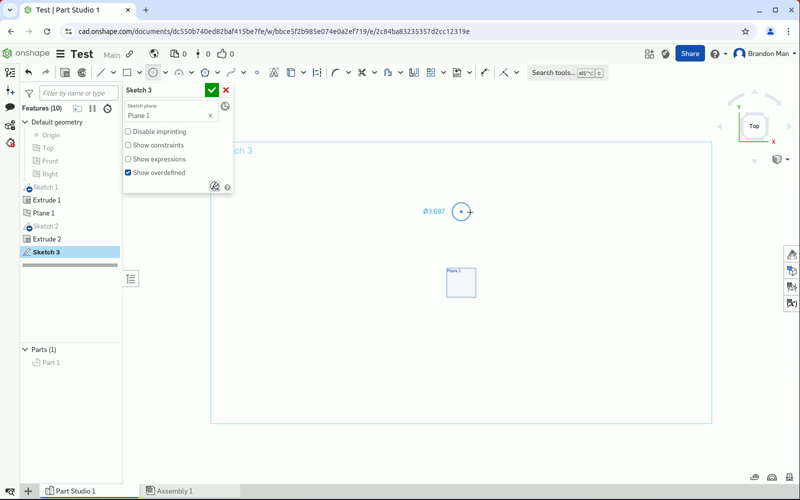
click(470, 211)
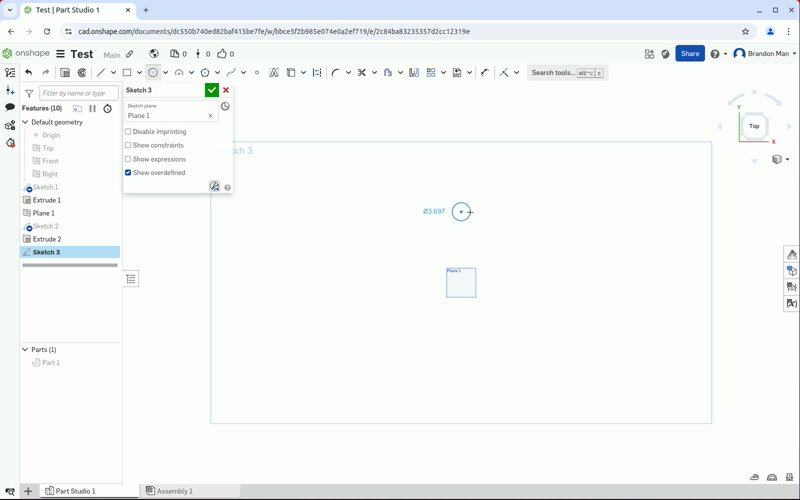
key(esc)
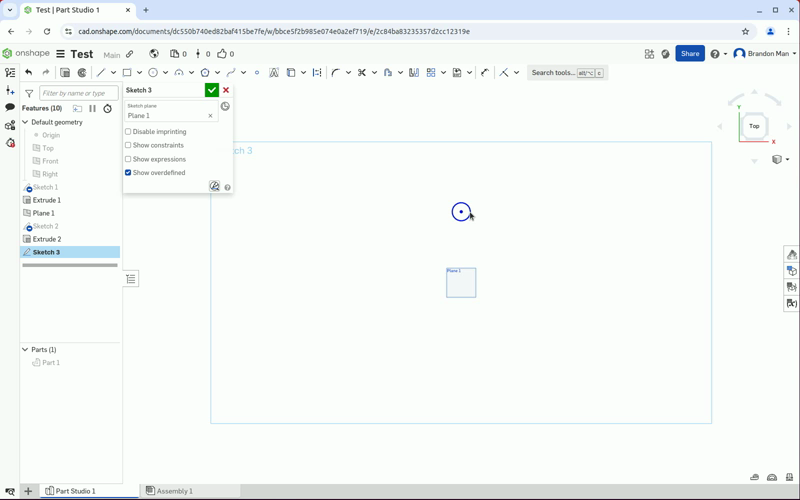
mouse_move(456, 207)
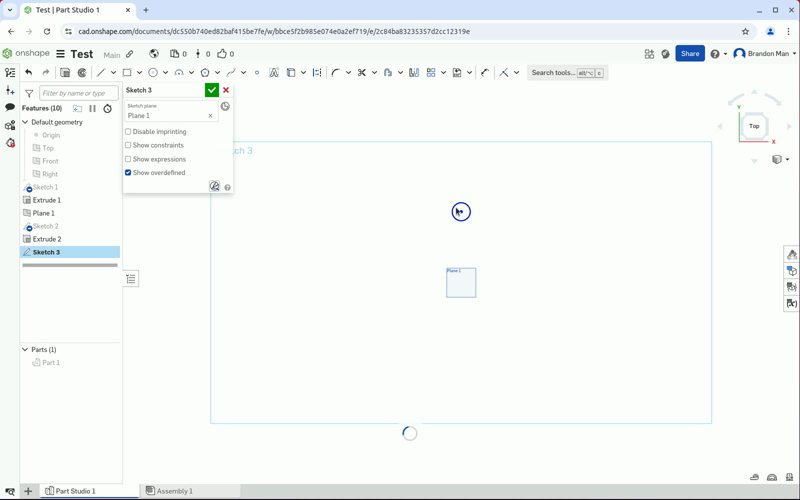
scroll(6)
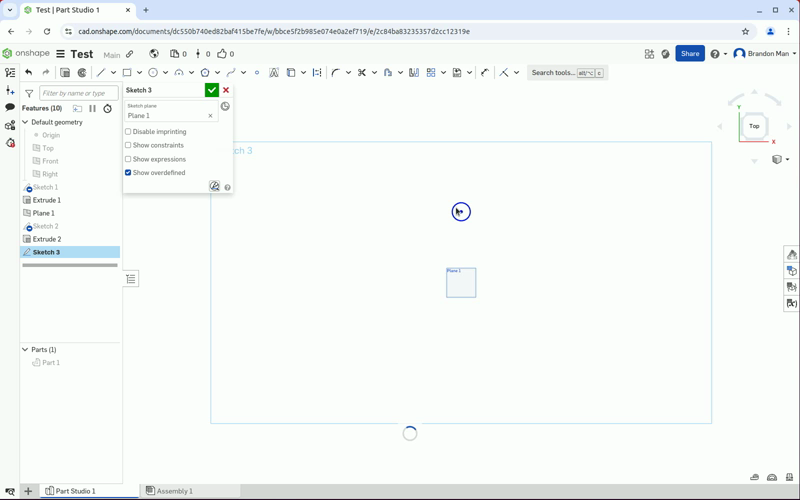
scroll(6)
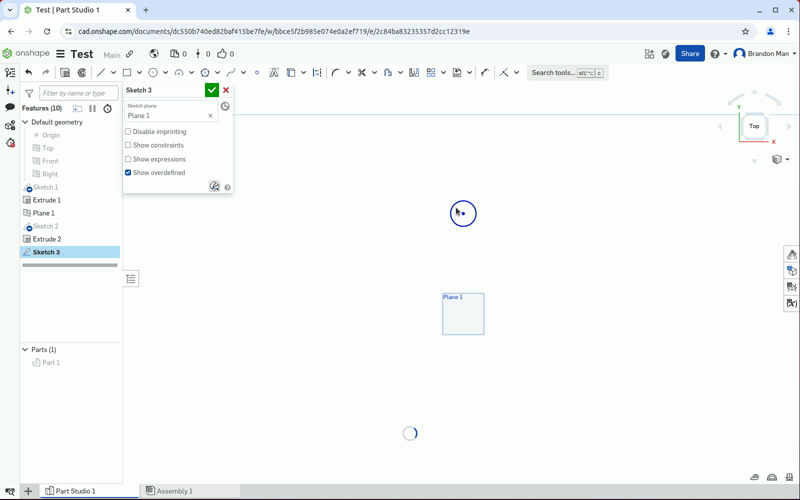
scroll(6)
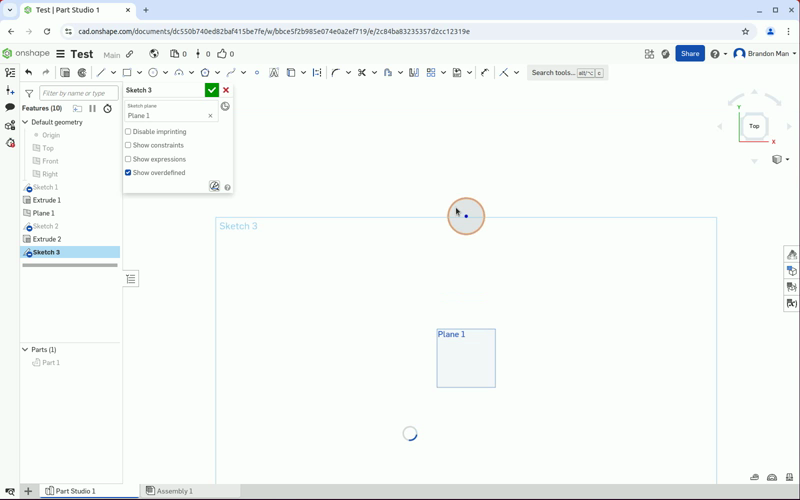
scroll(6)
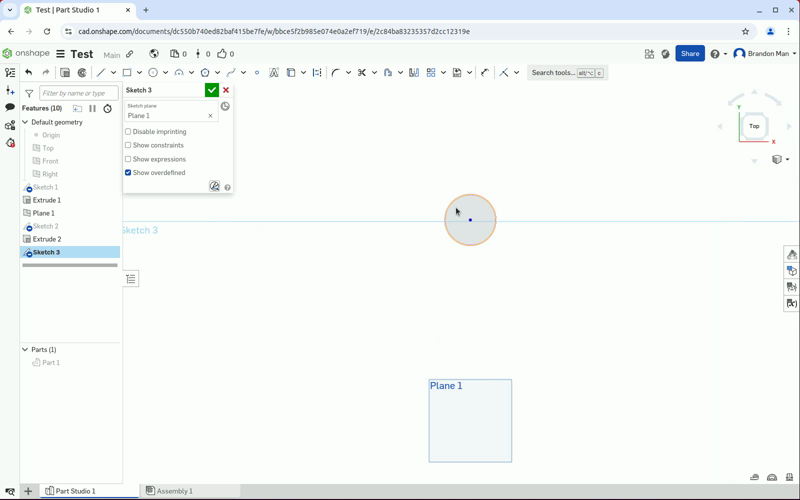
scroll(6)
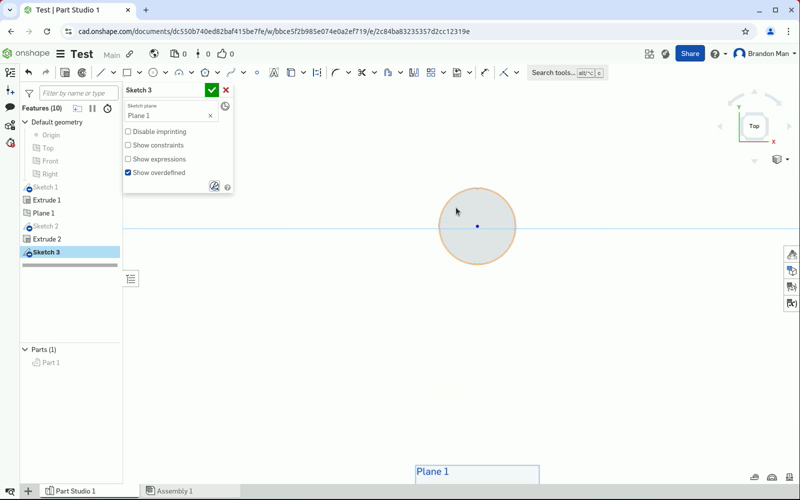
scroll(6)
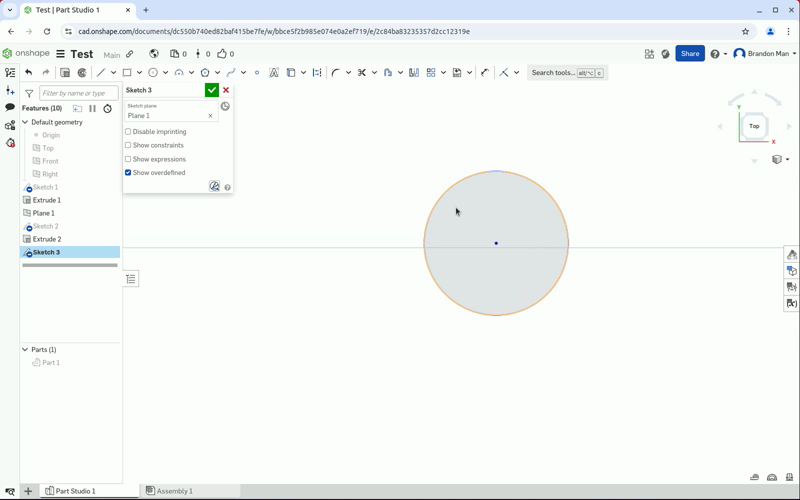
scroll(6)
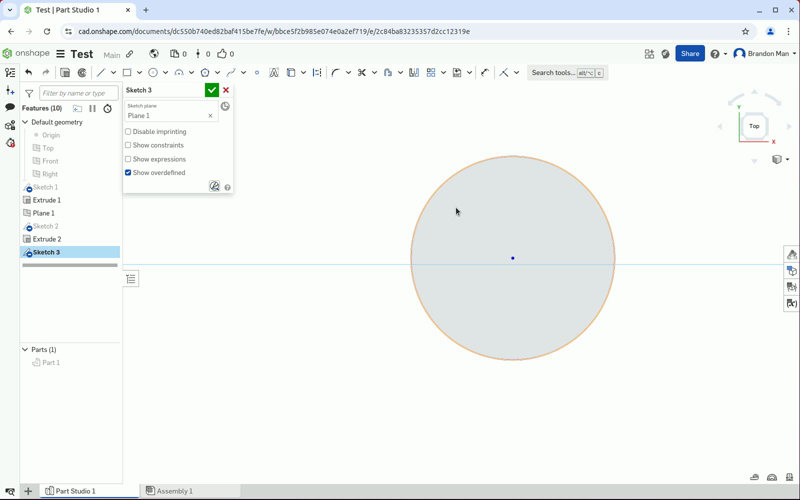
click(456, 207)
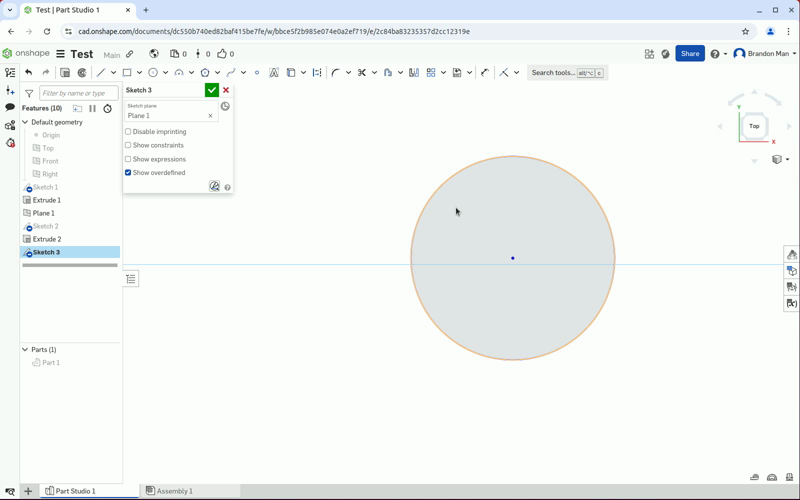
scroll(-6)
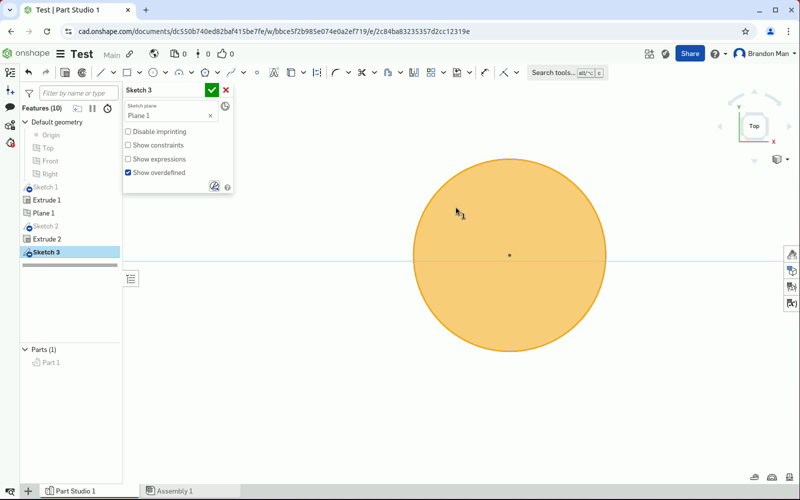
scroll(-6)
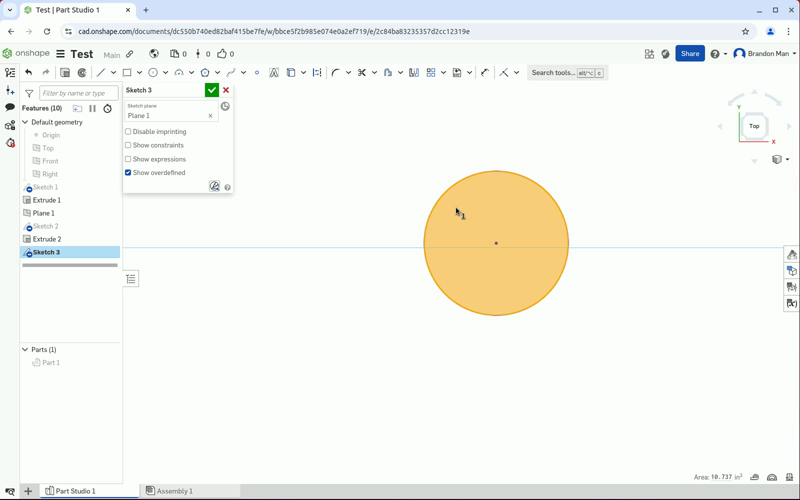
scroll(-6)
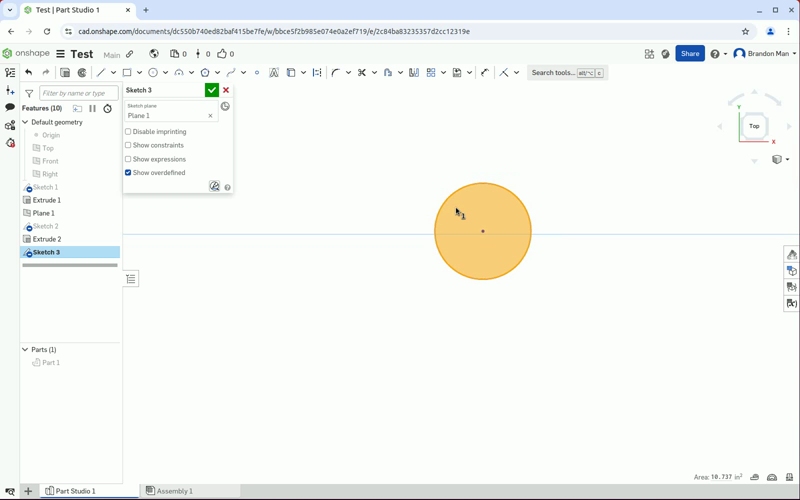
scroll(-6)
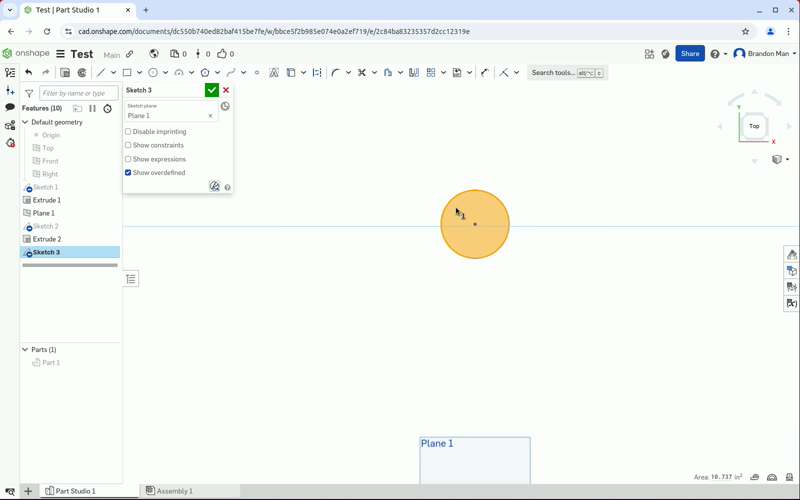
scroll(-6)
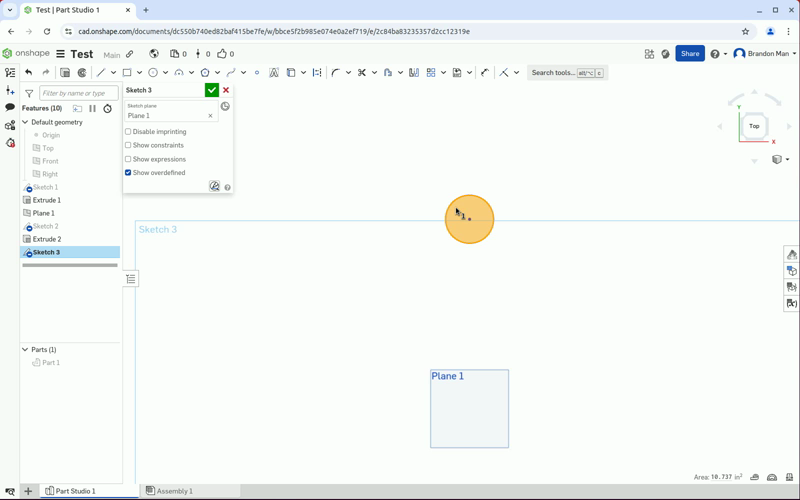
scroll(-6)
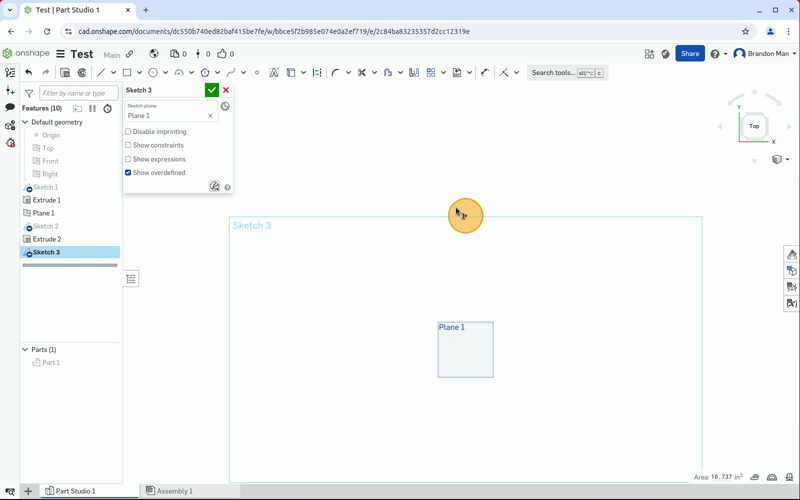
scroll(-6)
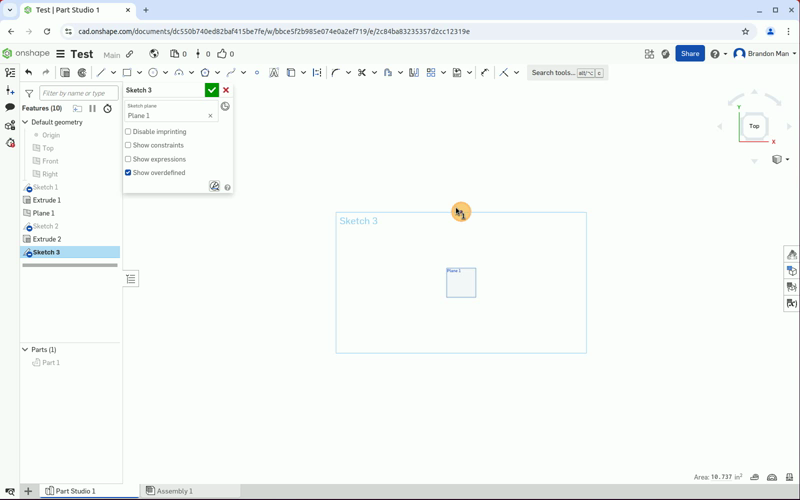
mouse_move(73, 352)
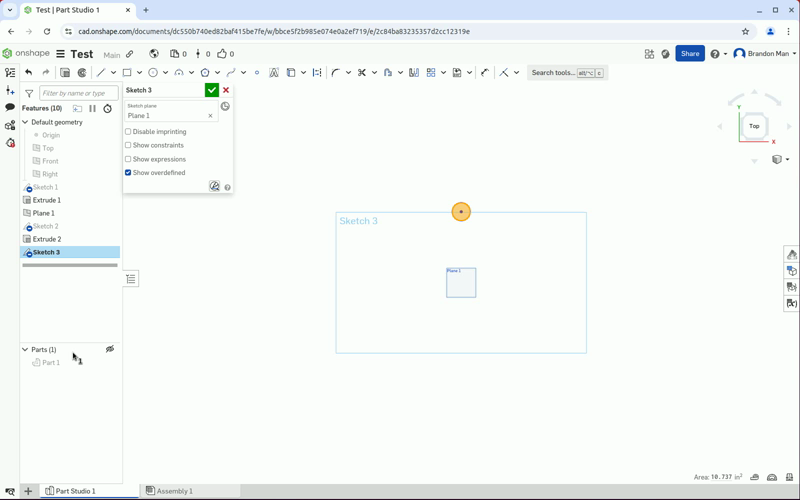
key(shift+y)
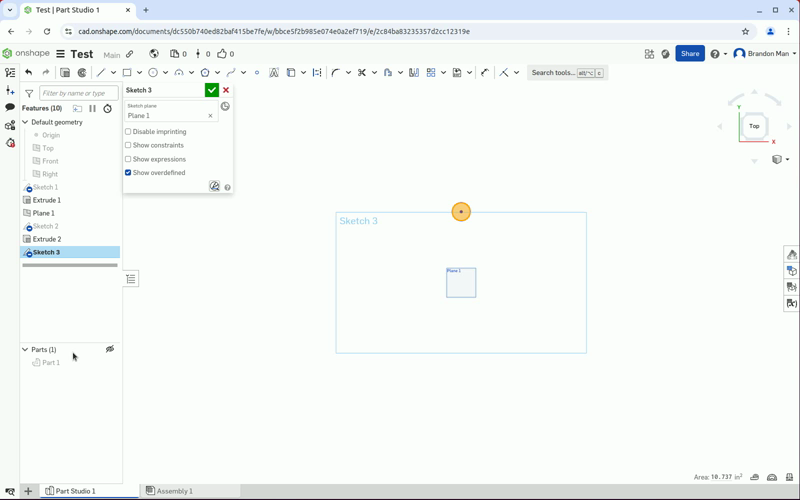
key(shift+e)
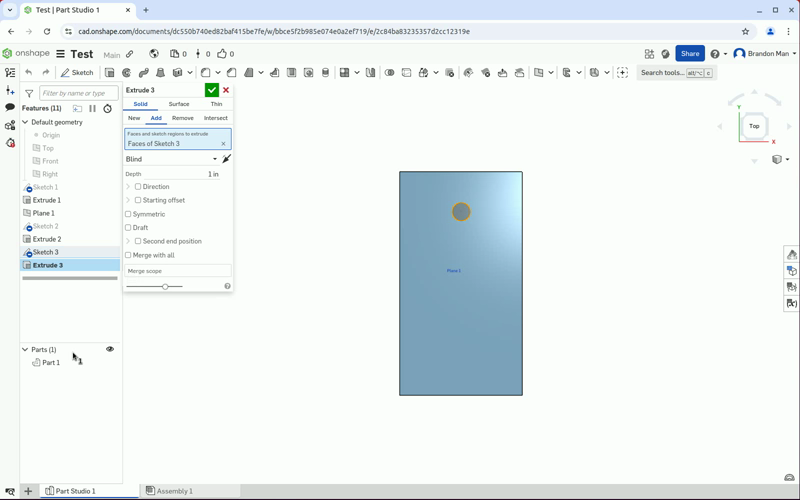
mouse_move(143, 106)
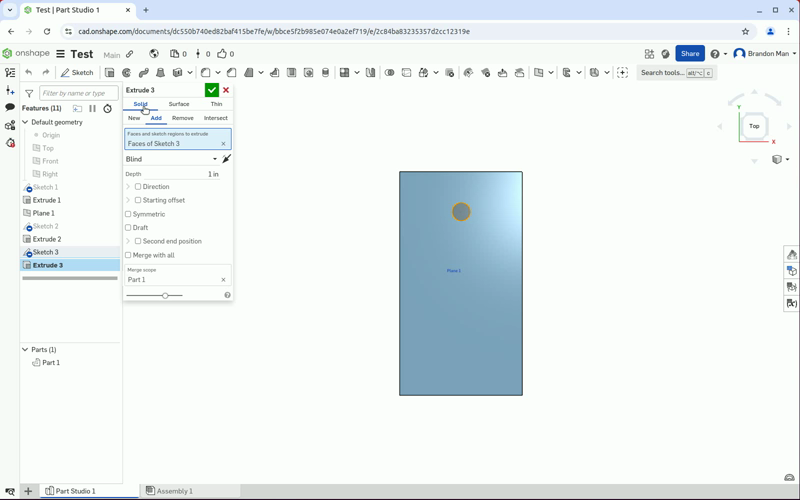
click(143, 106)
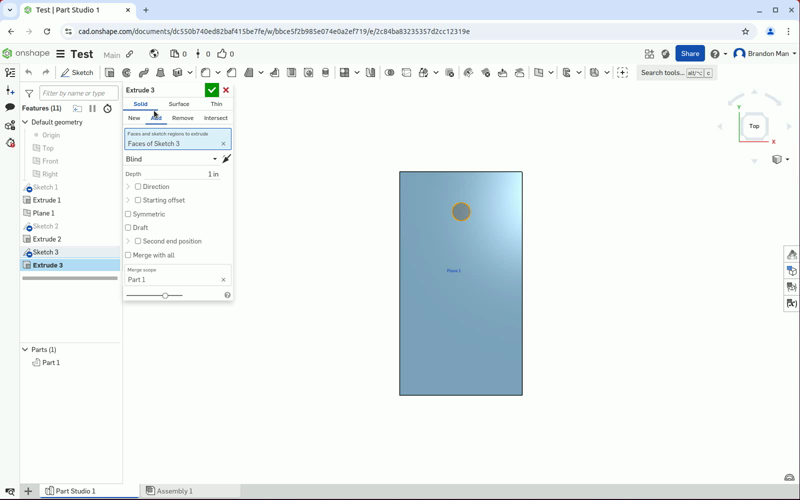
mouse_move(186, 120)
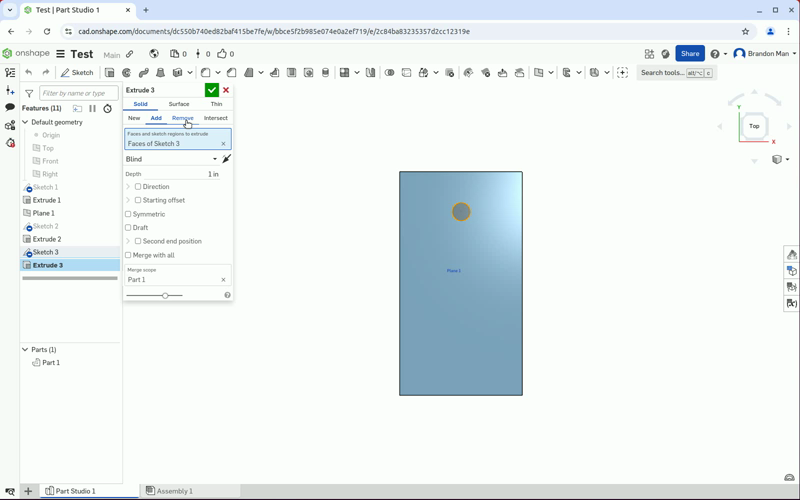
click(186, 120)
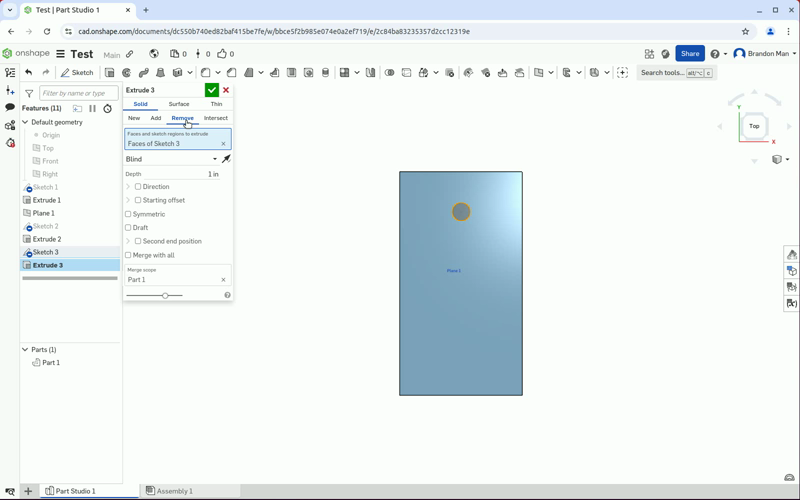
key(tab, 4)
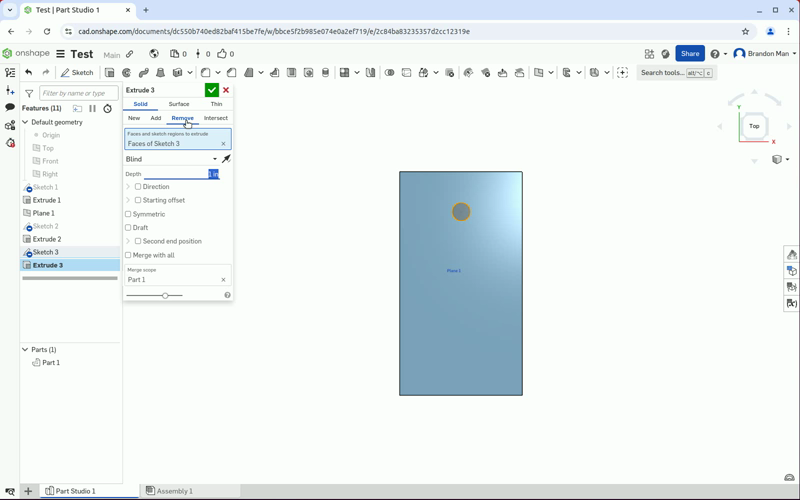
text(3.37)
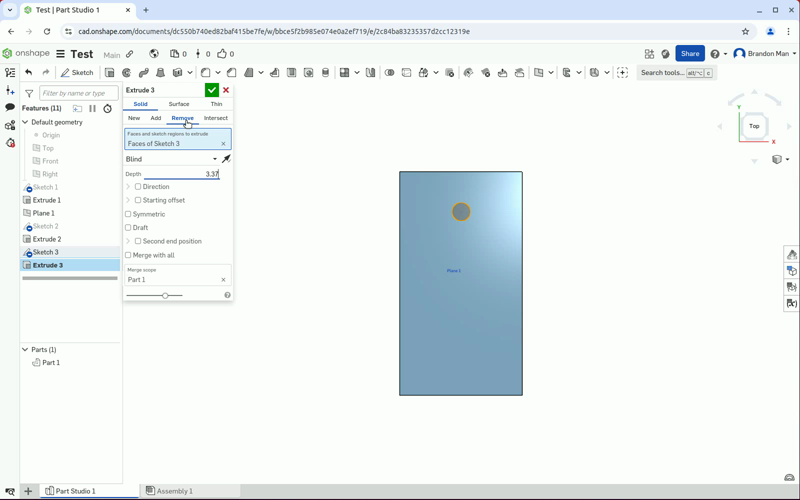
key(tab, 6)
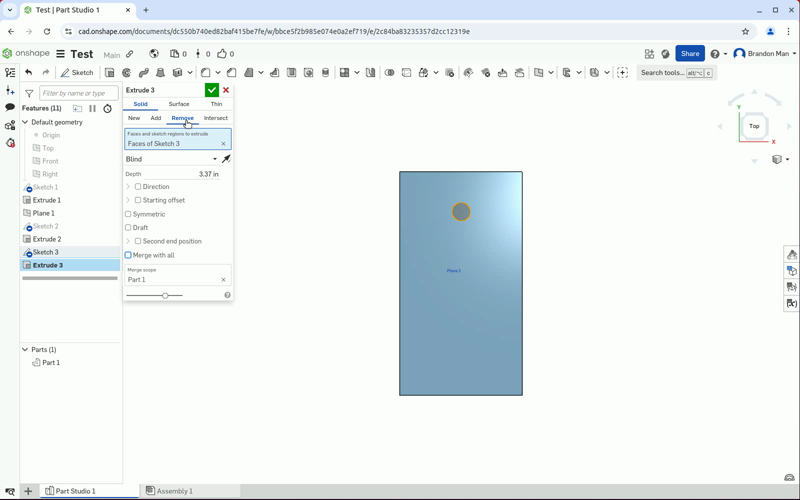
key(space)
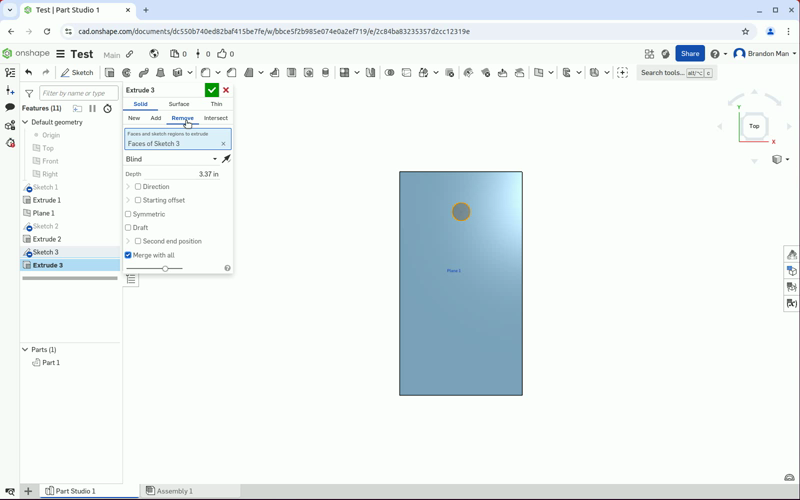
key(enter)
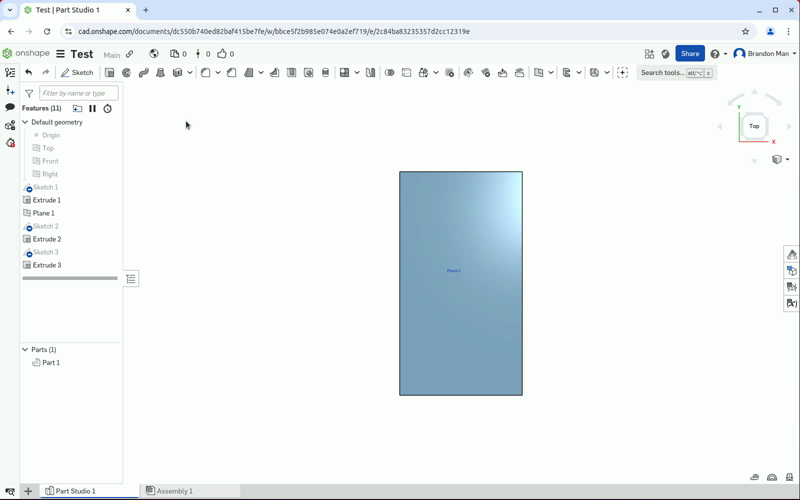
key(shift+h)
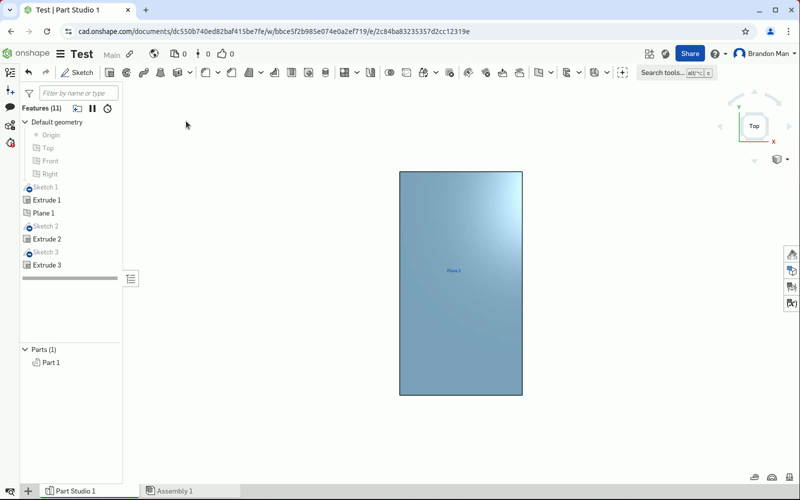
key(shift+h)
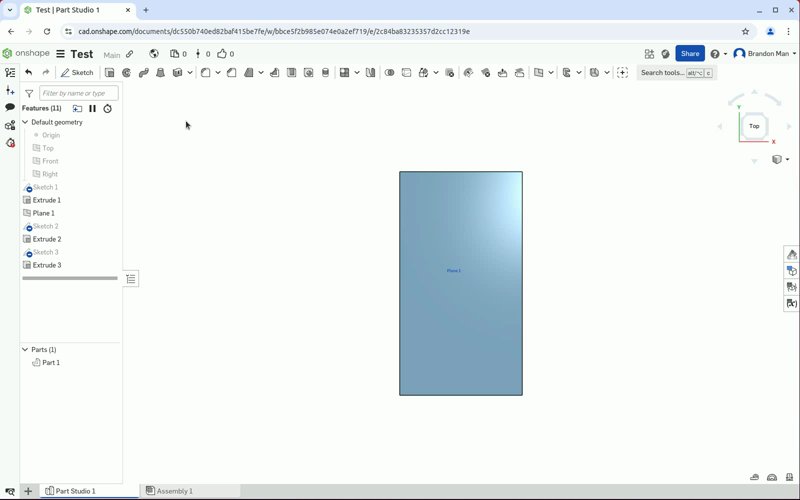
mouse_move(73, 189)
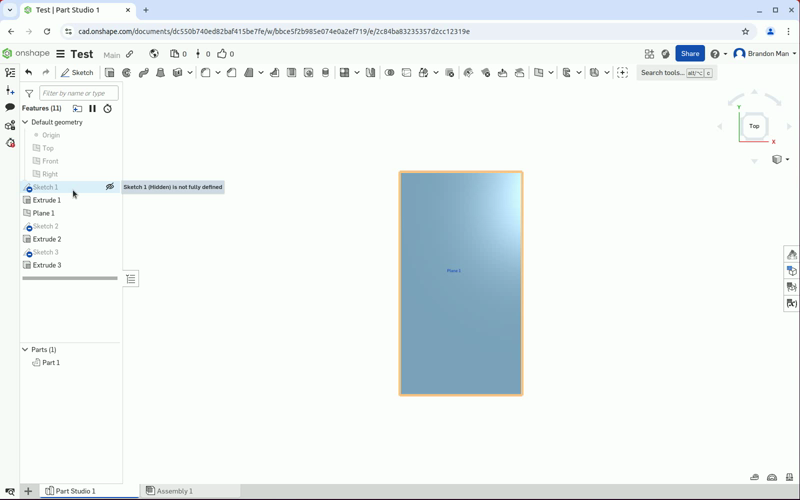
click(73, 189)
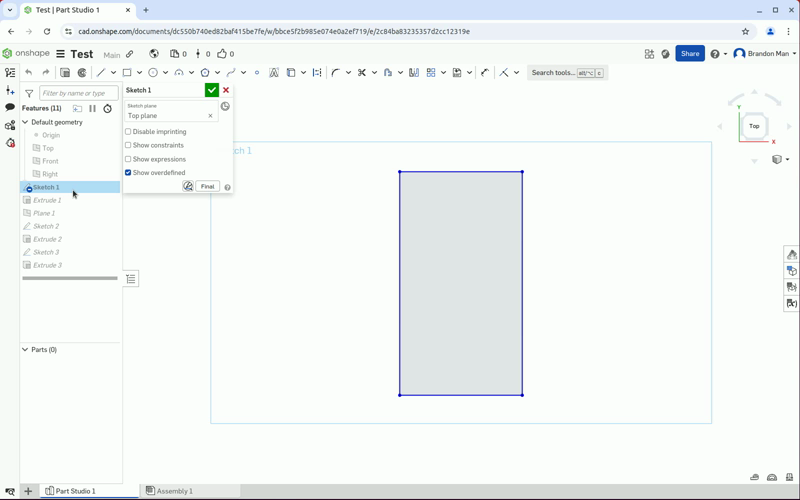
mouse_move(229, 92)
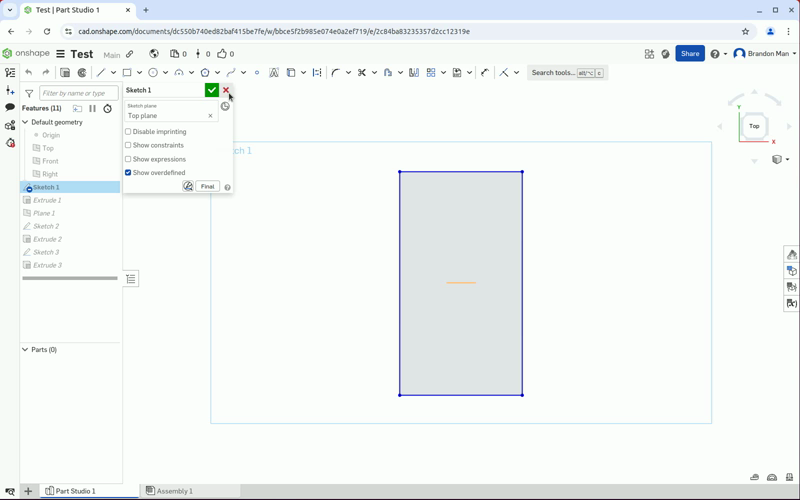
click(229, 92)
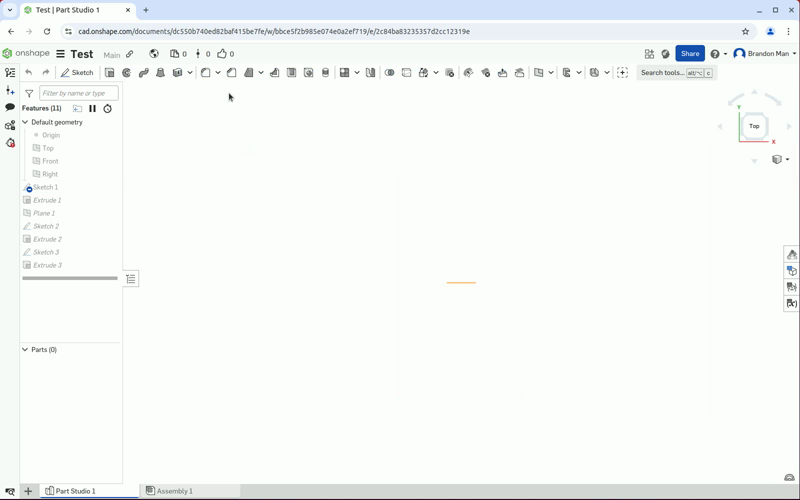
key(shift+s)
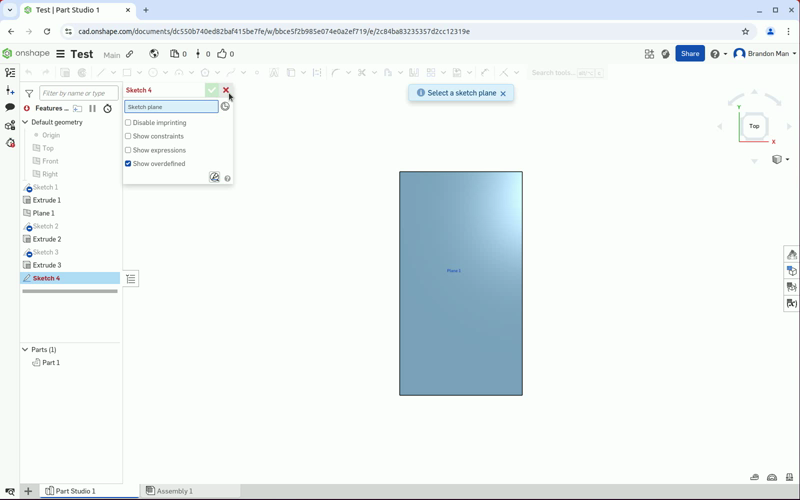
mouse_move(73, 215)
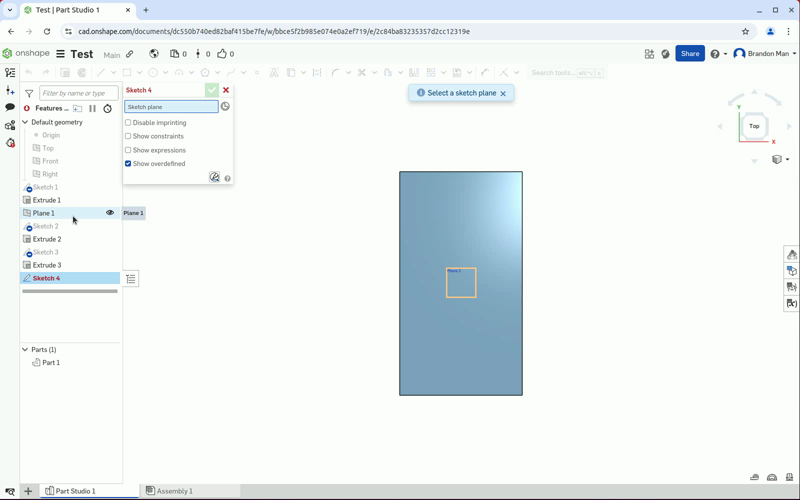
click(73, 215)
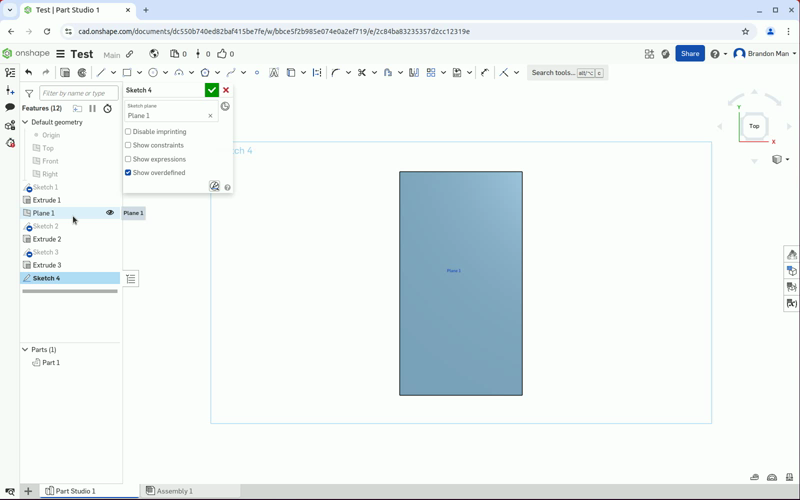
mouse_move(73, 352)
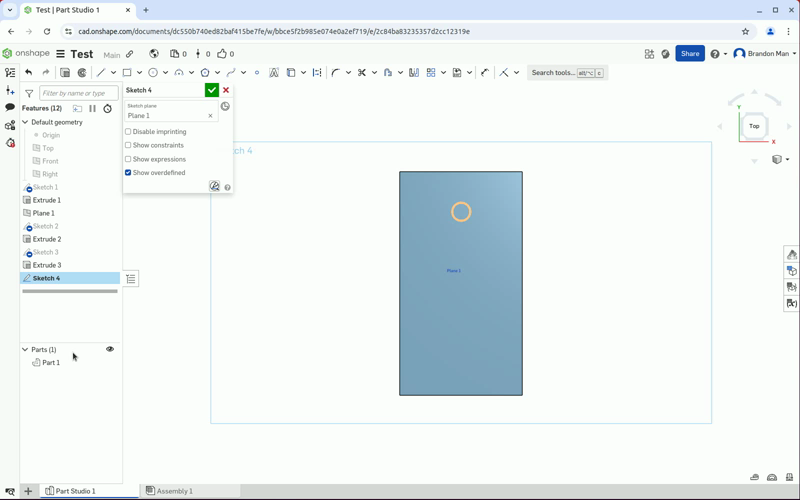
key(y)
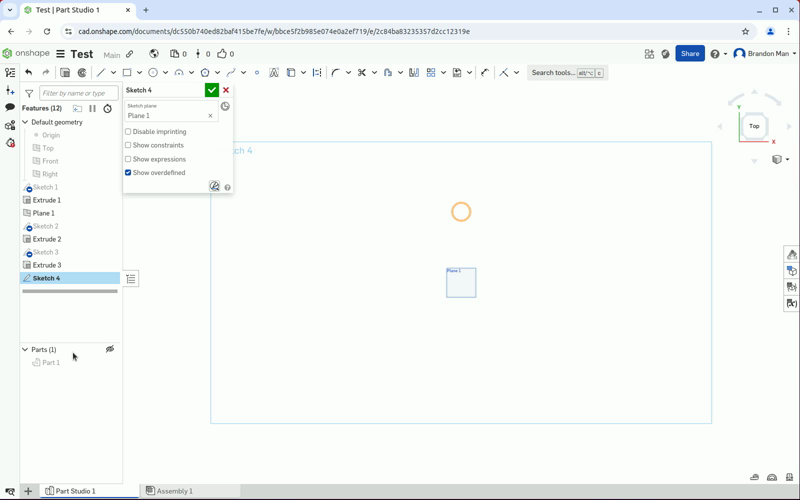
key(l)
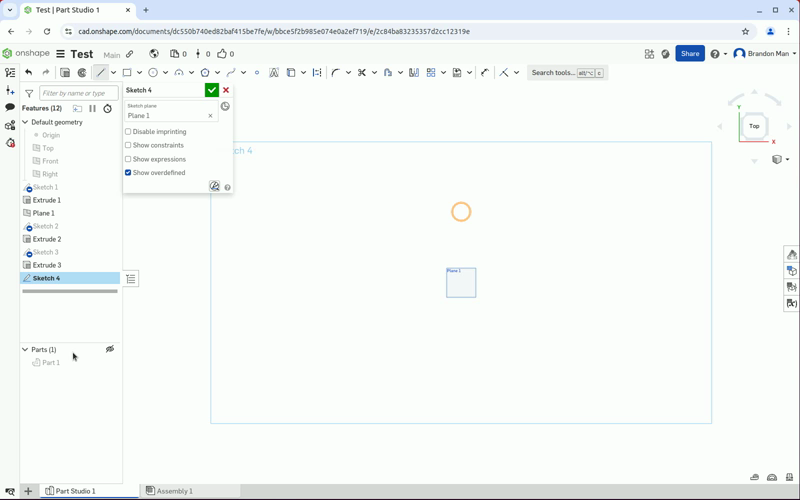
key_down(shift)
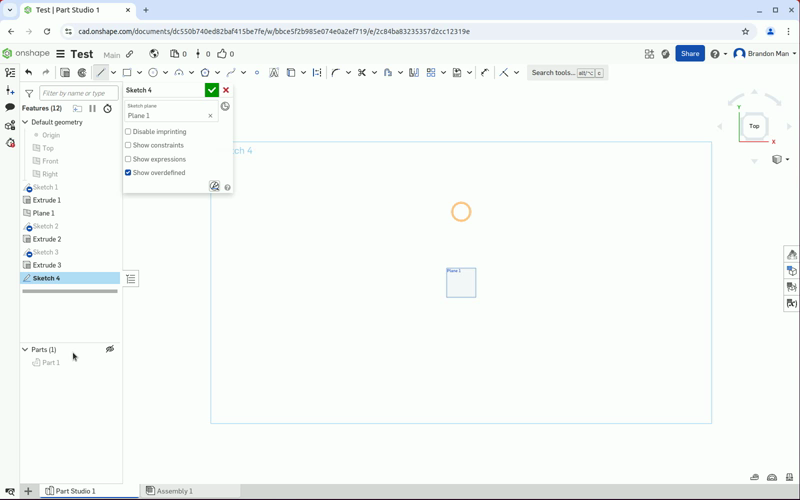
mouse_move(399, 190)
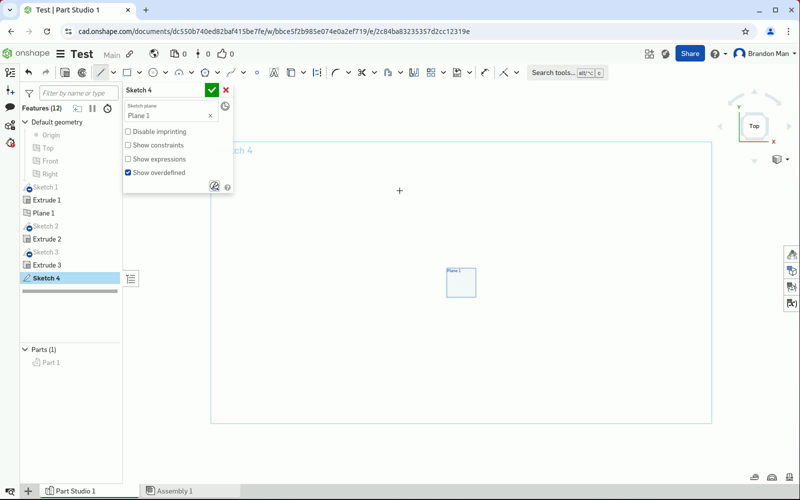
click(399, 190)
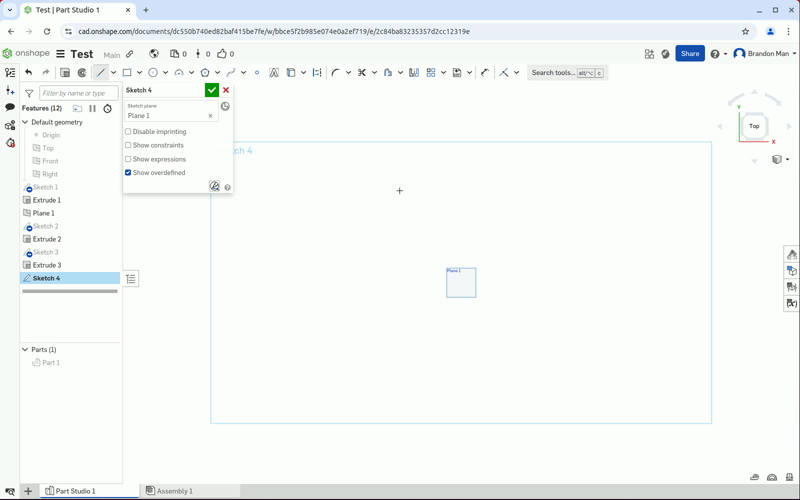
key_up(shift)
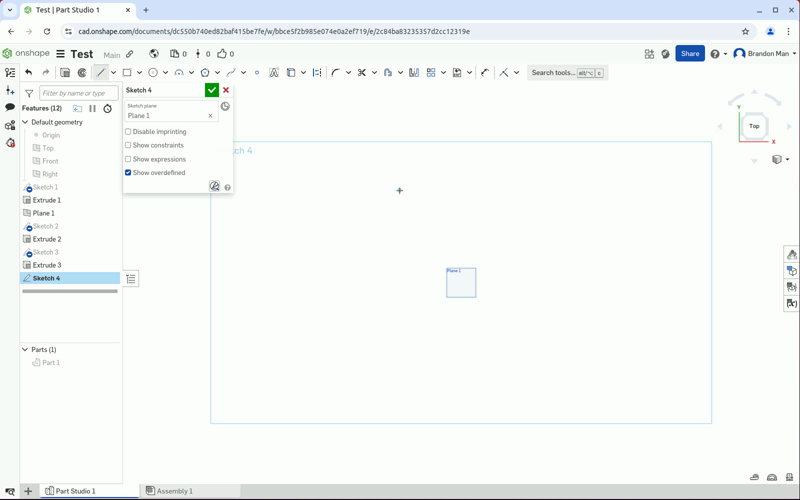
key_down(shift)
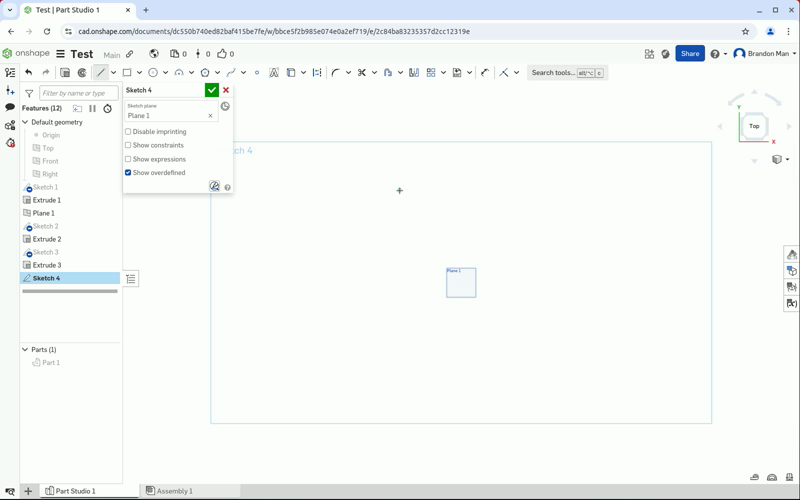
mouse_move(522, 190)
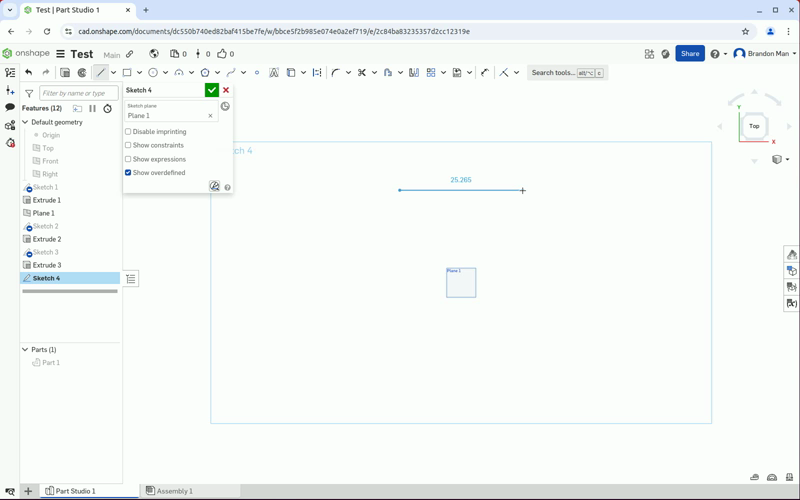
click(522, 190)
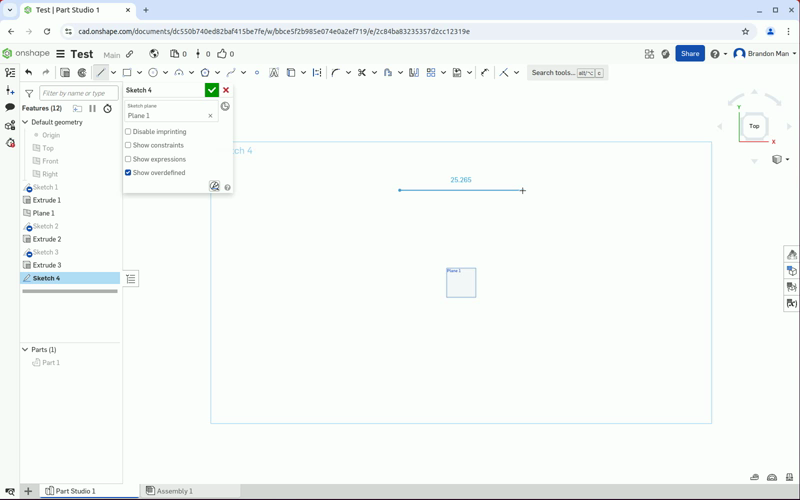
key_up(shift)
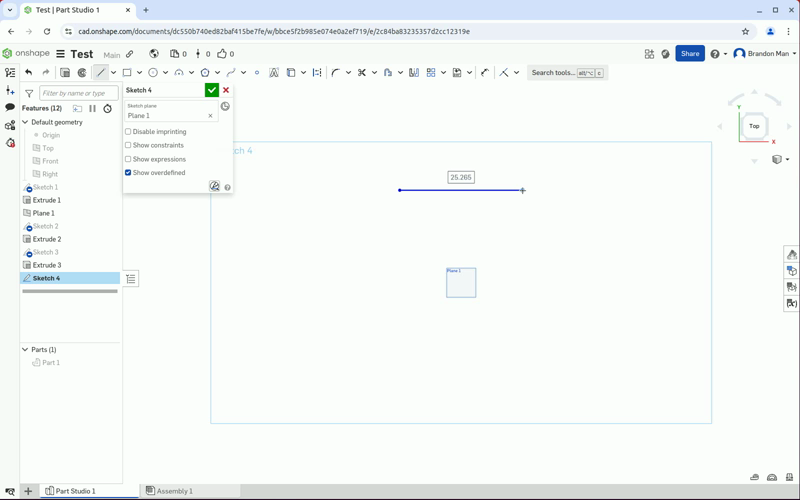
key_down(shift)
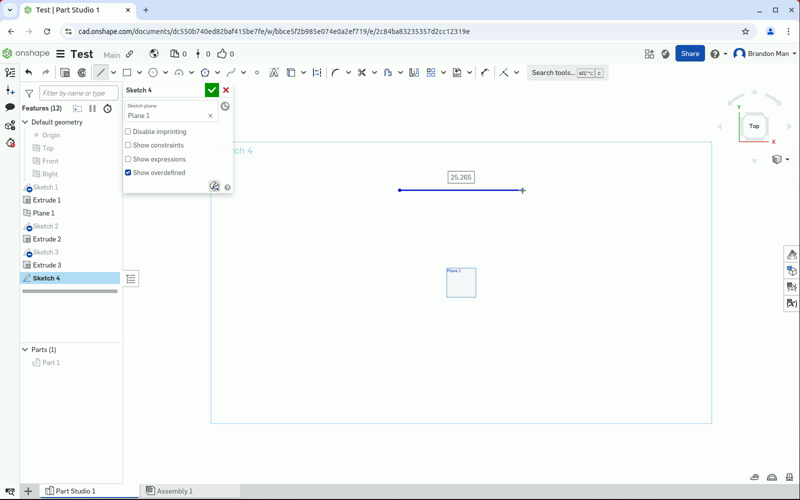
mouse_move(552, 190)
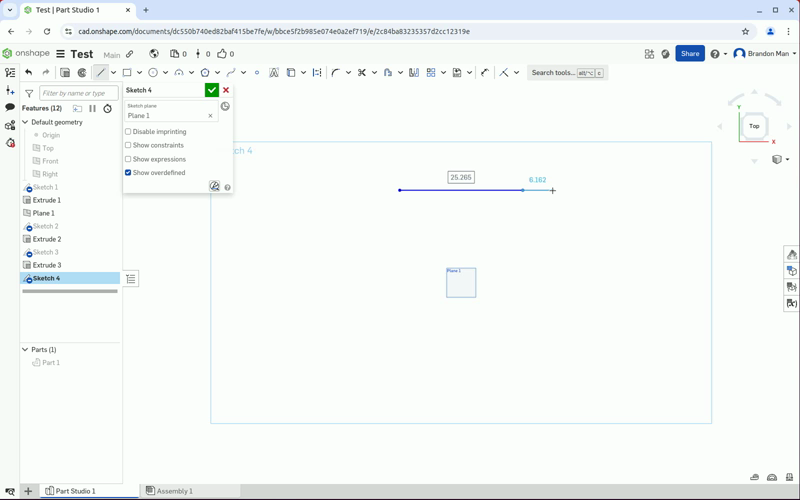
mouse_move(522, 169)
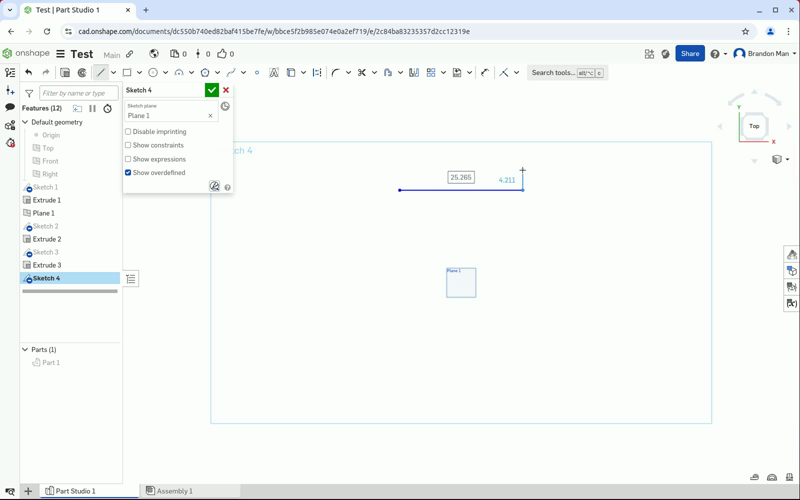
click(522, 169)
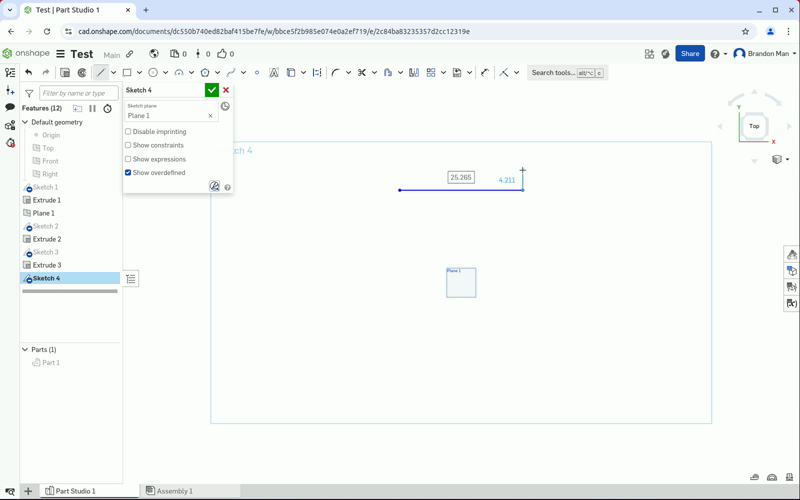
key_up(shift)
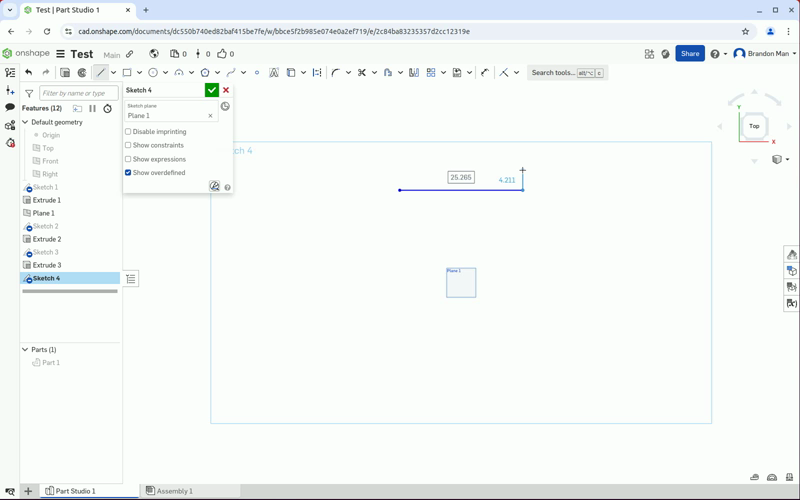
key_down(shift)
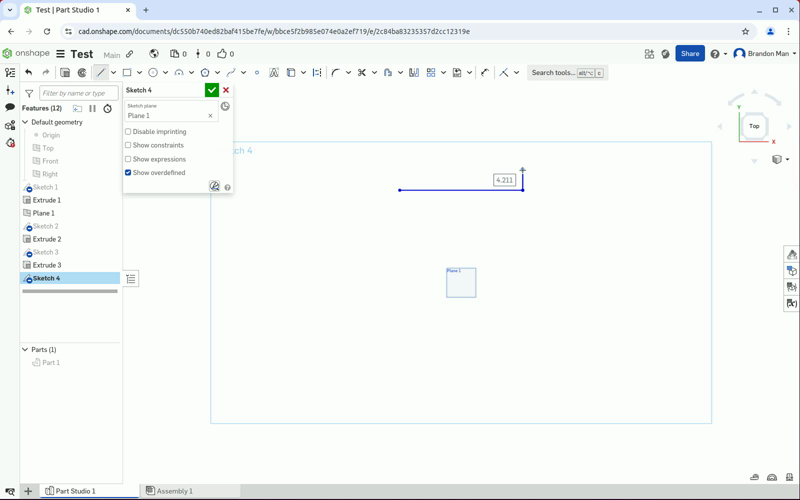
mouse_move(399, 169)
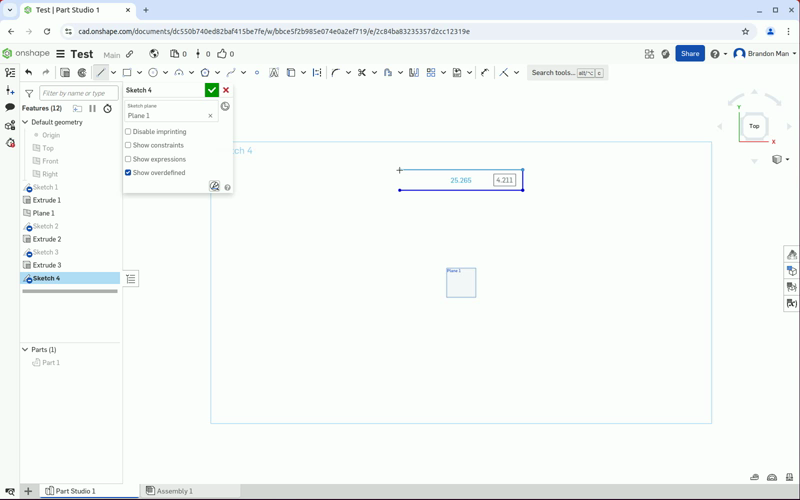
click(399, 169)
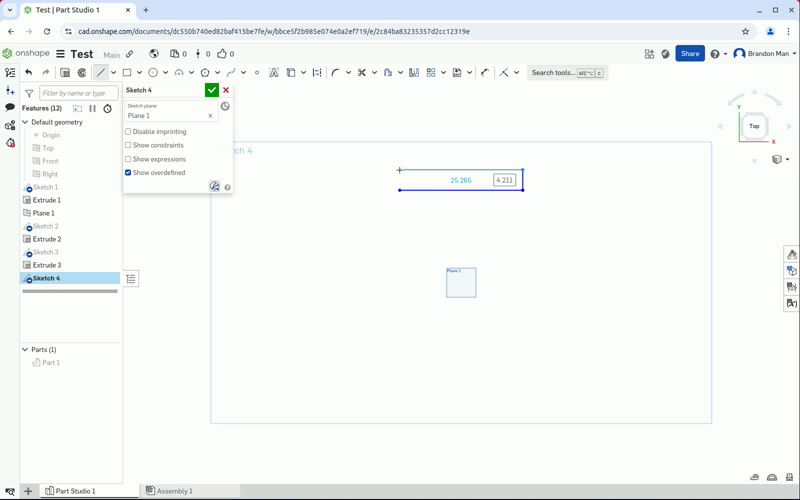
key_up(shift)
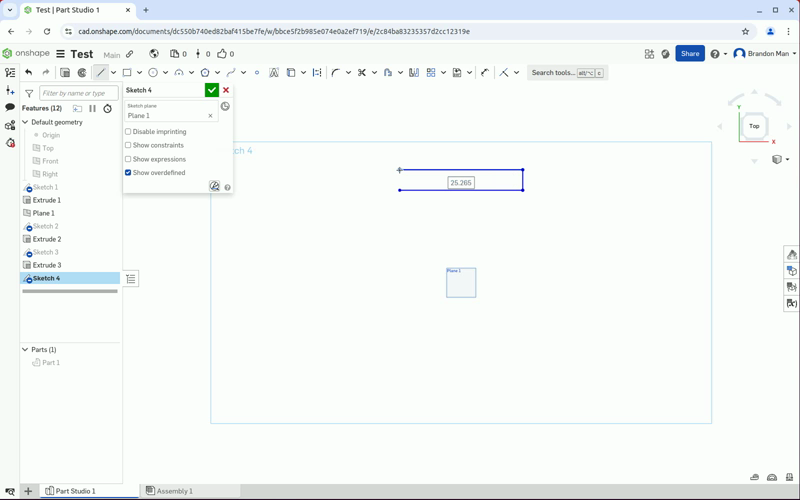
mouse_move(429, 169)
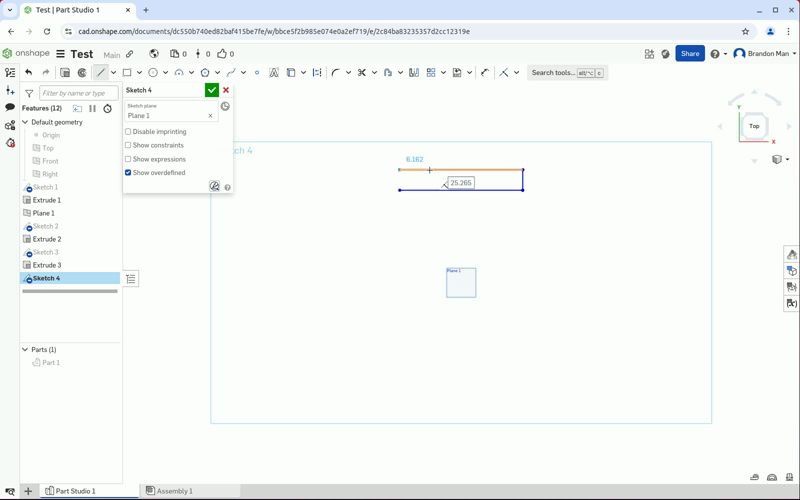
key_down(shift)
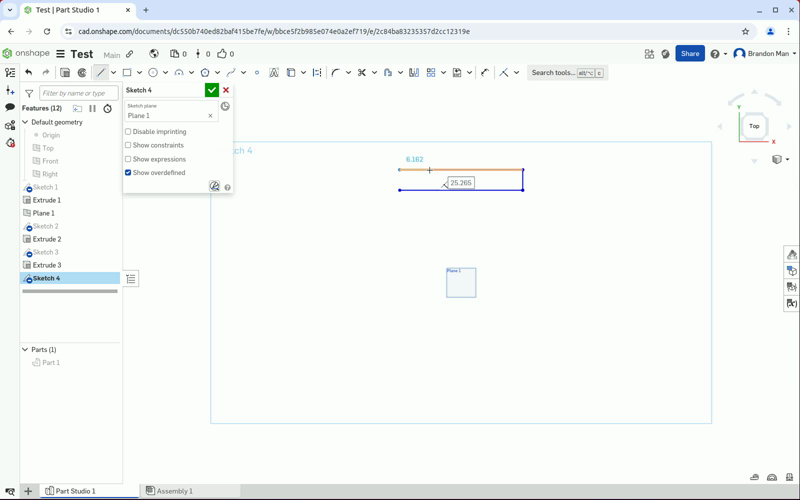
mouse_move(399, 190)
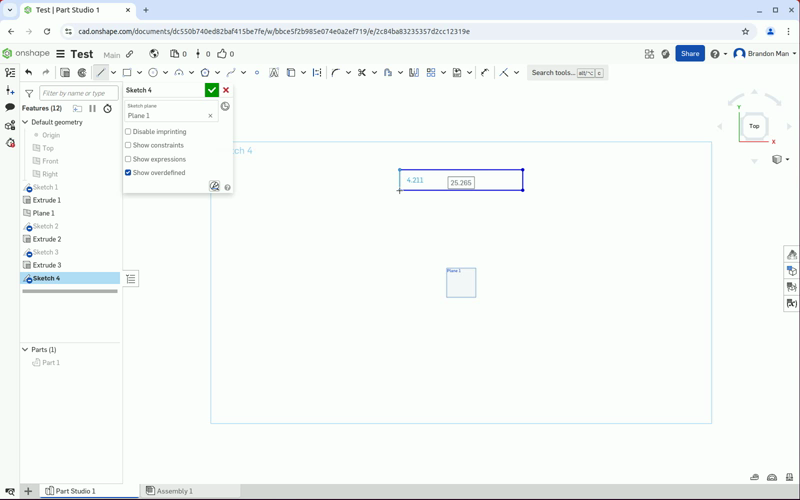
key_up(shift)
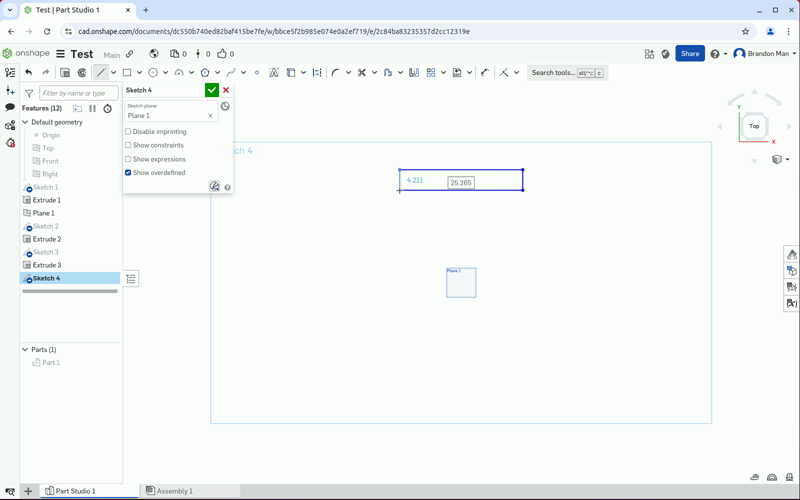
click(399, 190)
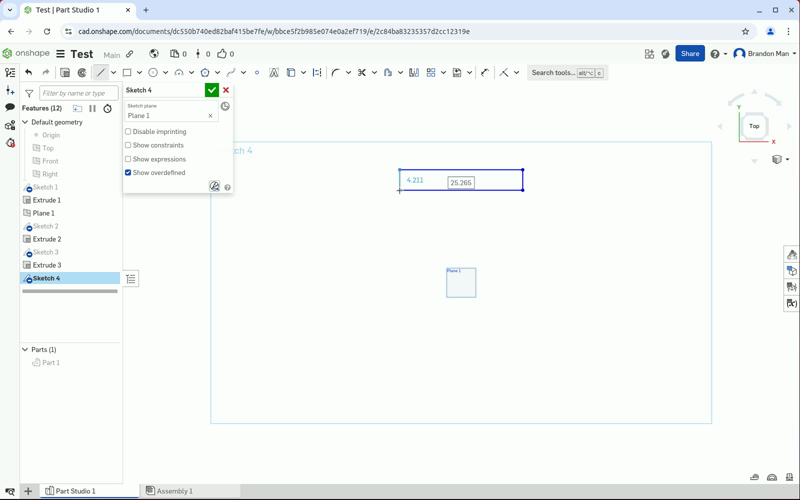
key(esc)
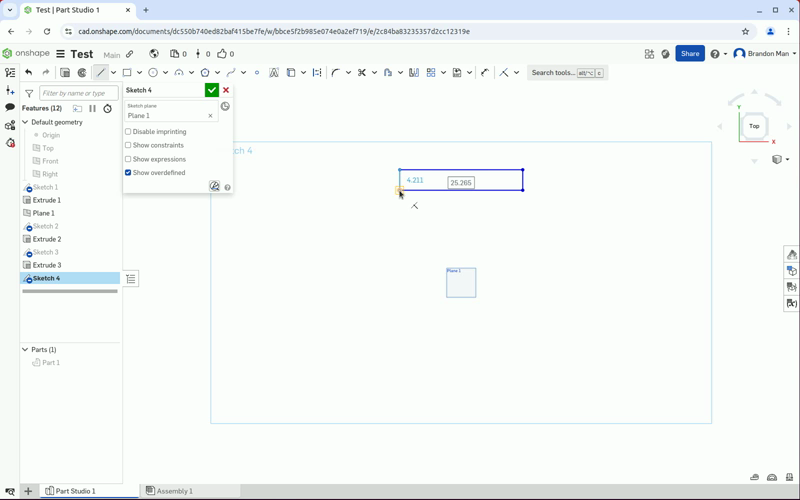
mouse_move(465, 183)
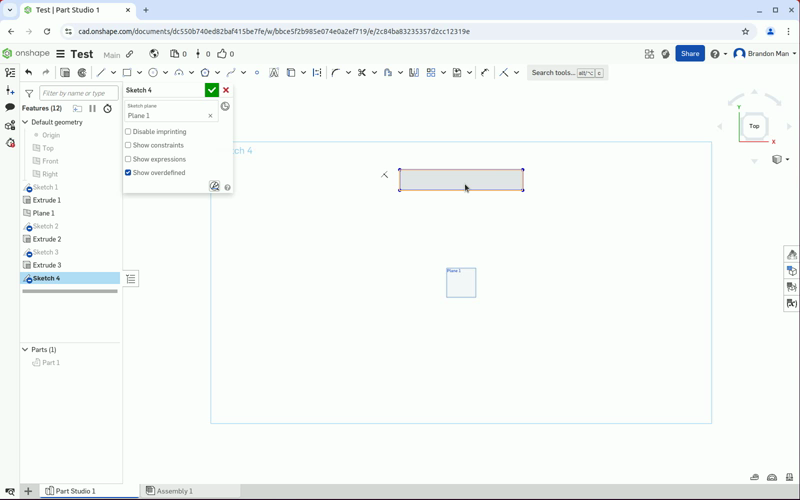
click(465, 183)
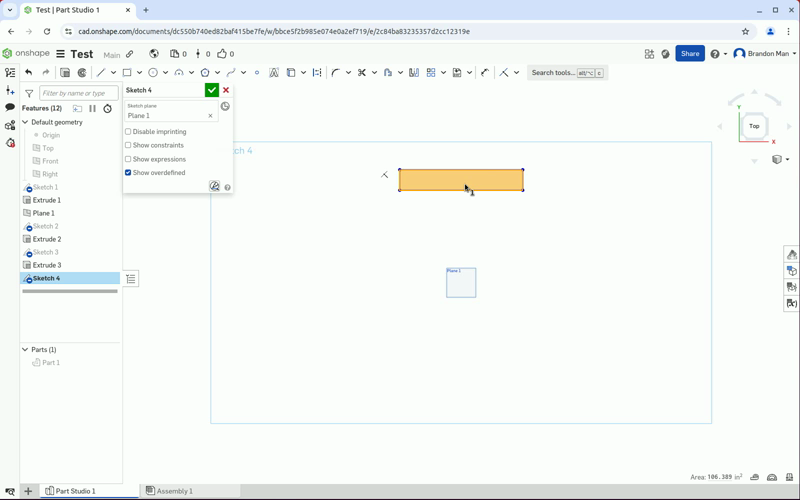
mouse_move(73, 352)
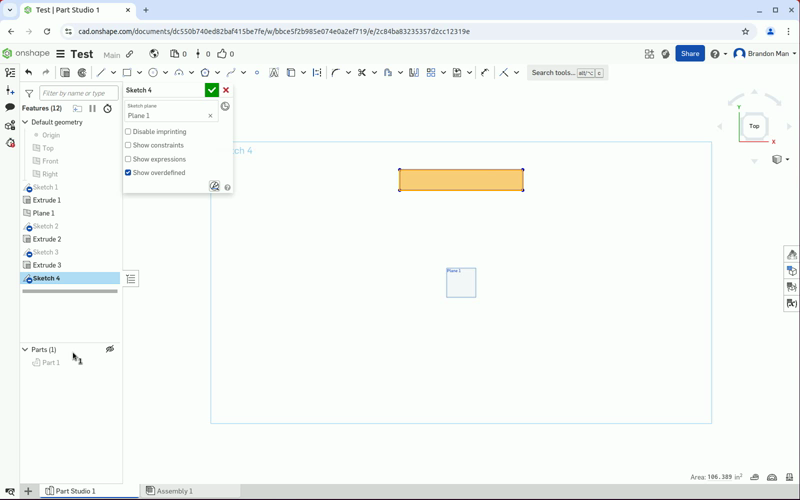
key(shift+y)
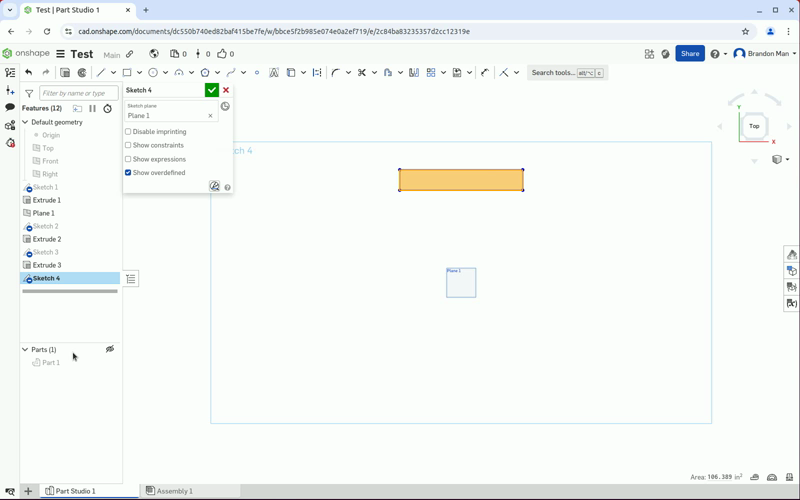
key(shift+e)
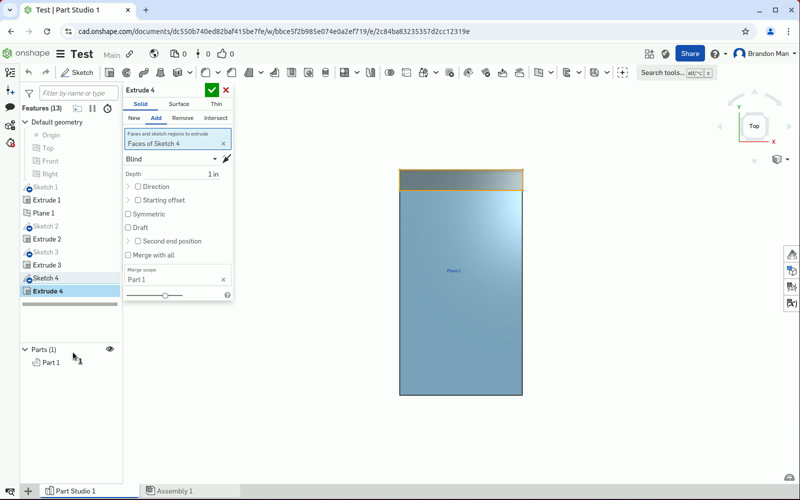
mouse_move(143, 106)
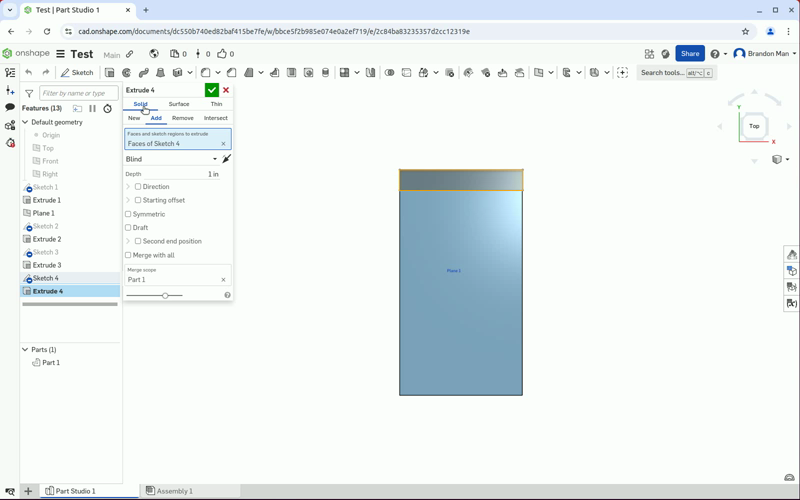
click(143, 106)
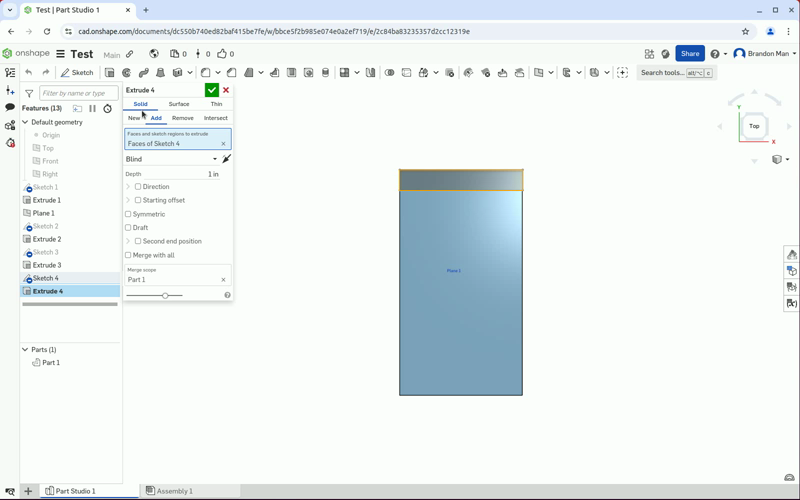
mouse_move(137, 120)
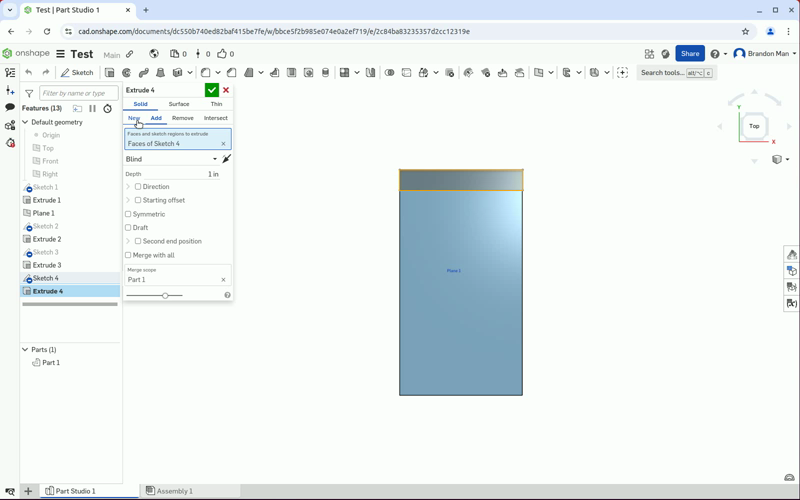
click(137, 120)
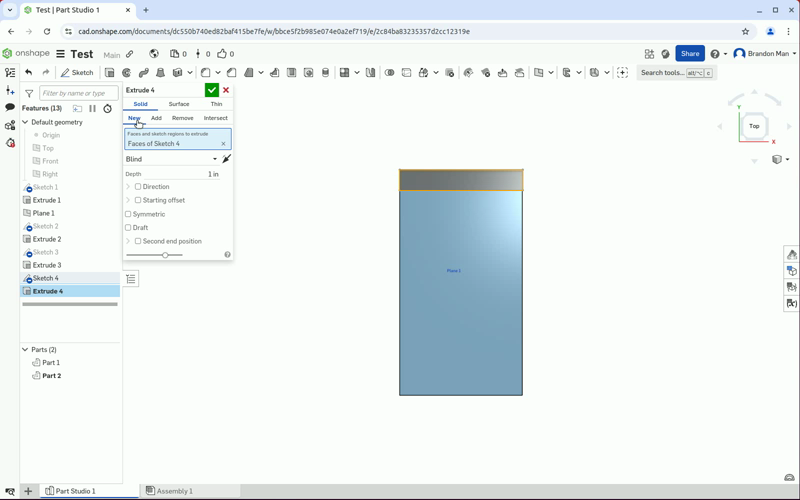
key(tab, 4)
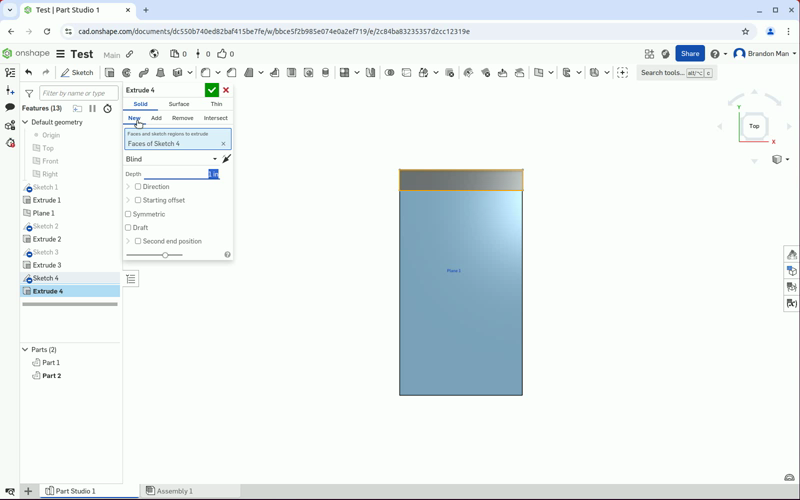
text(16.85)
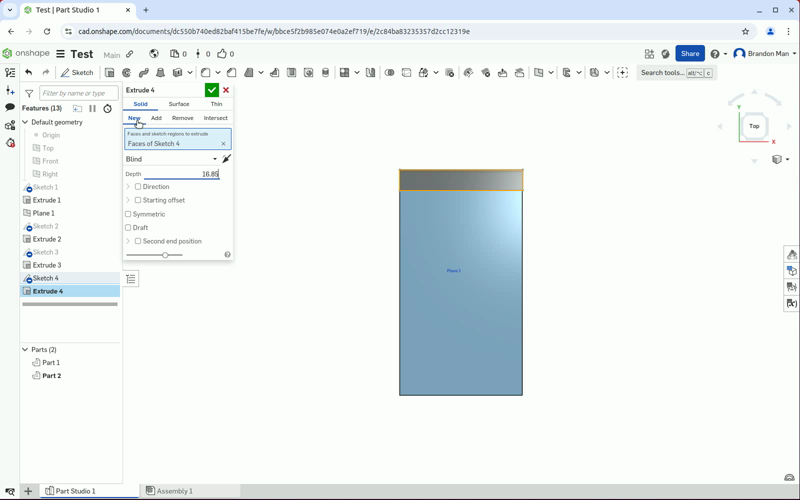
key(enter)
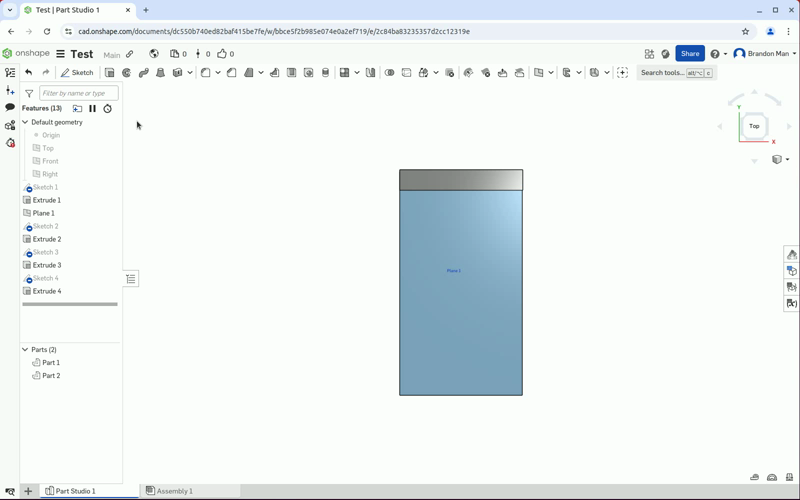
key(shift+h)
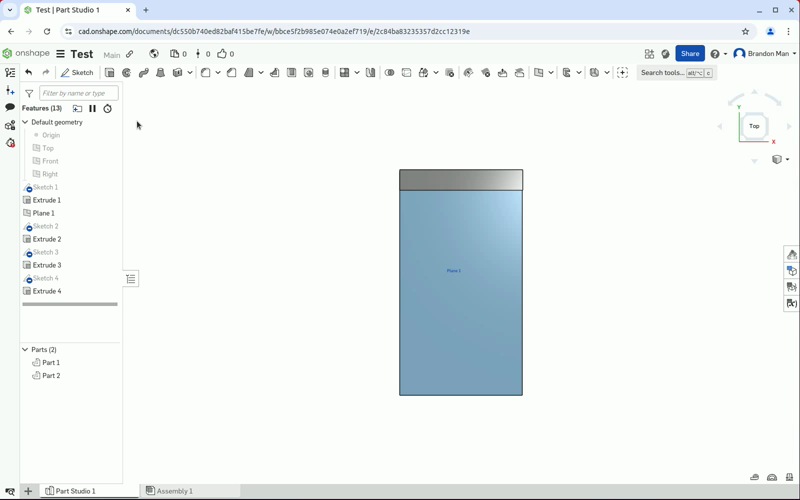
key(shift+h)
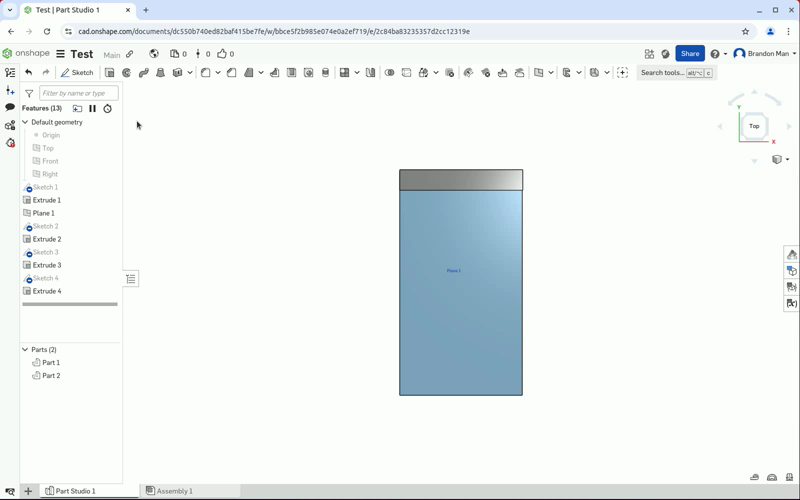
mouse_move(73, 189)
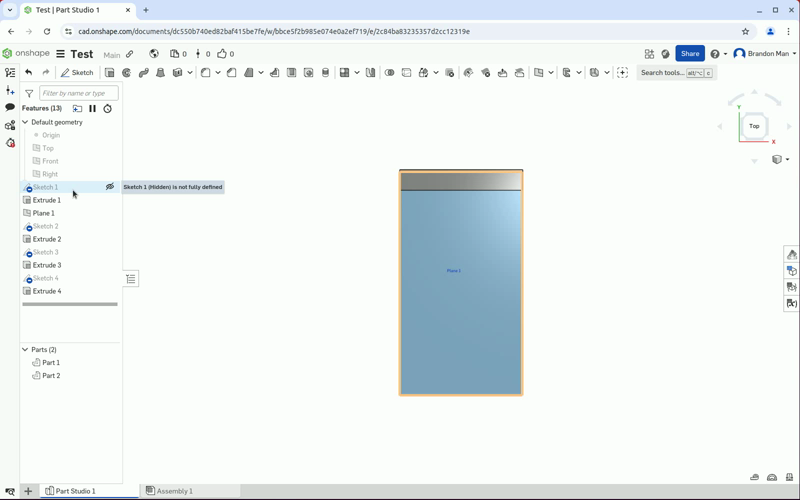
click(73, 189)
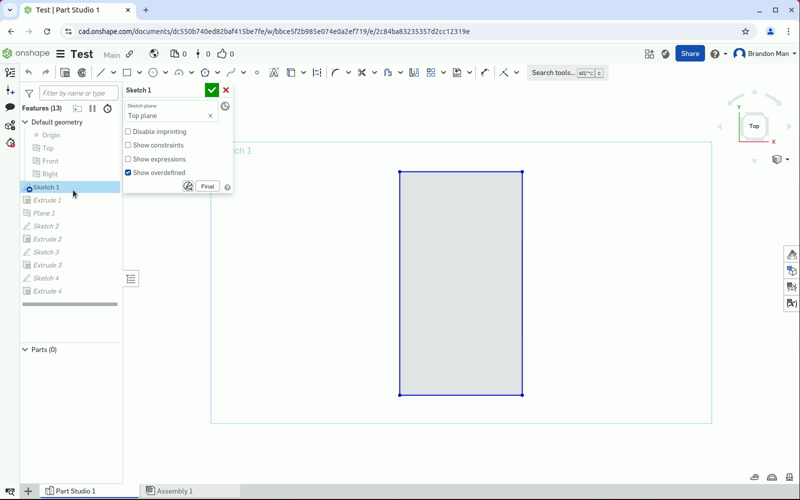
mouse_move(229, 92)
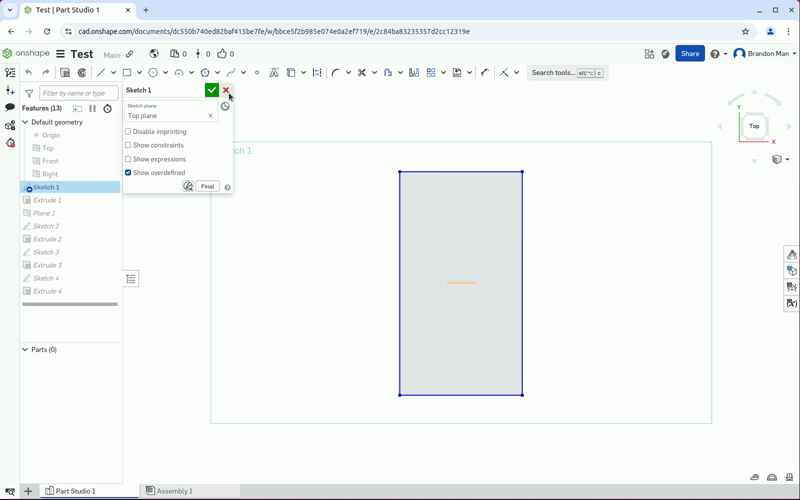
click(229, 92)
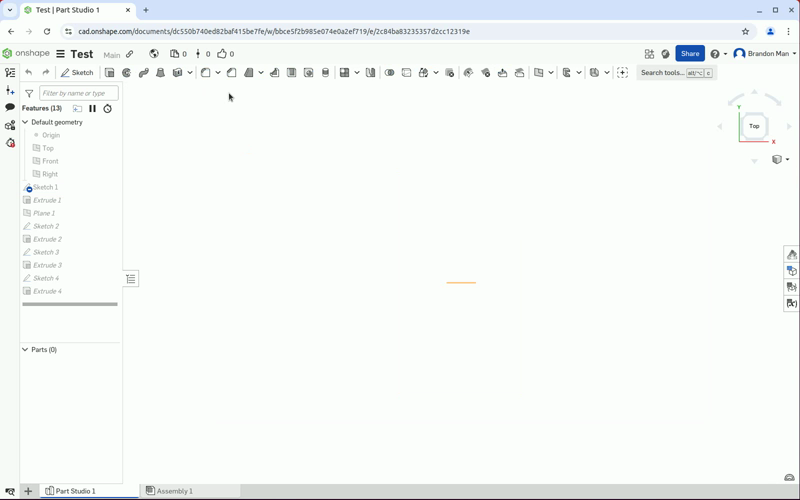
key(shift+s)
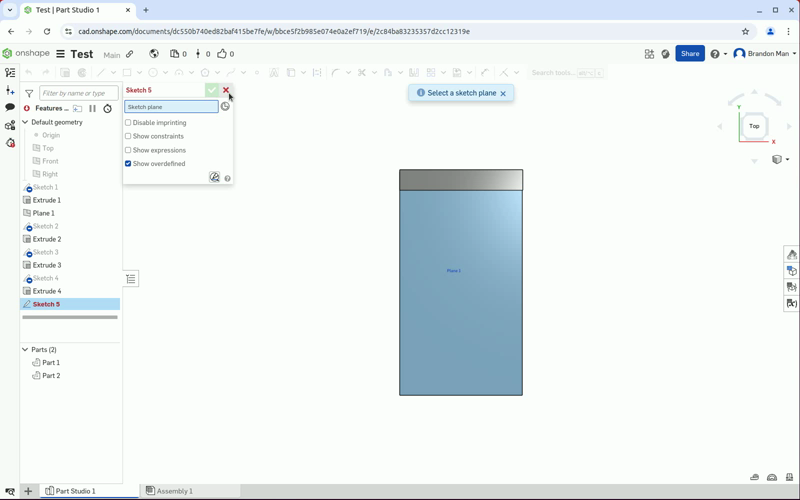
mouse_move(73, 215)
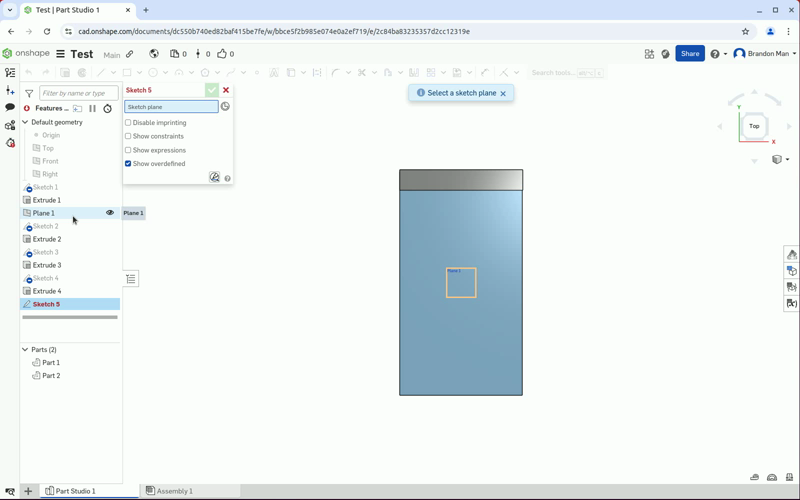
click(73, 215)
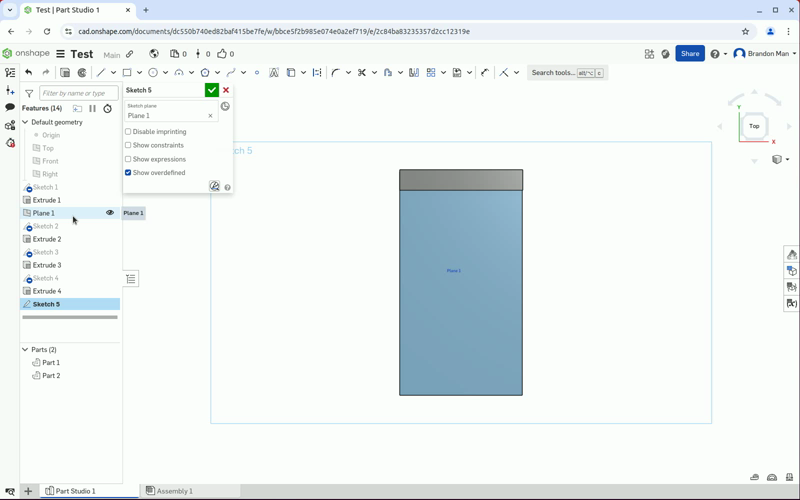
mouse_move(73, 352)
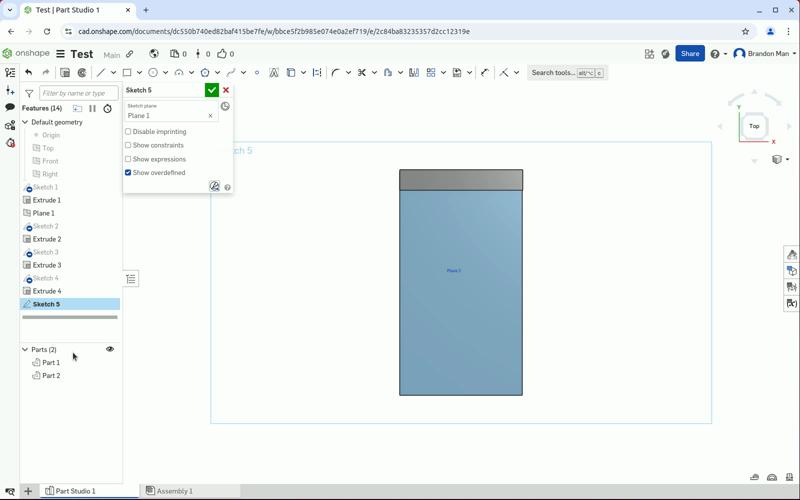
key(y)
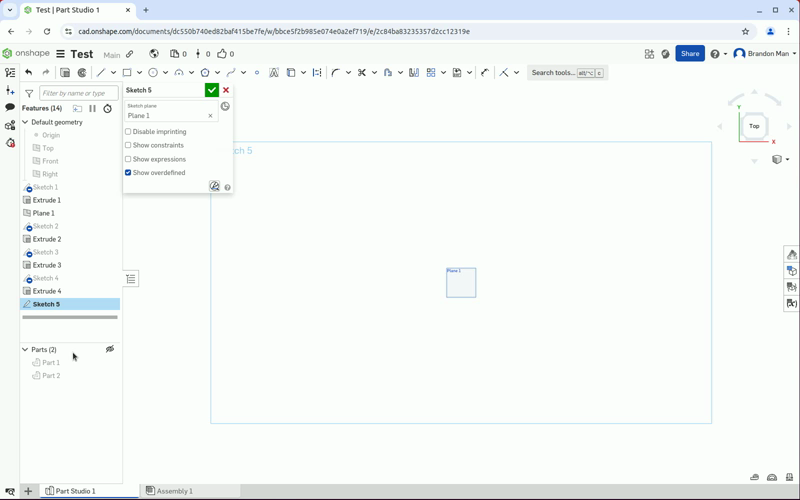
key(l)
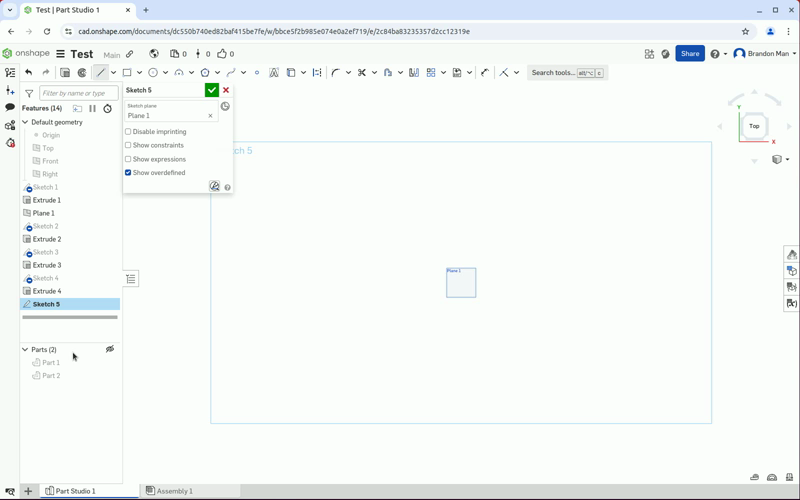
key_down(shift)
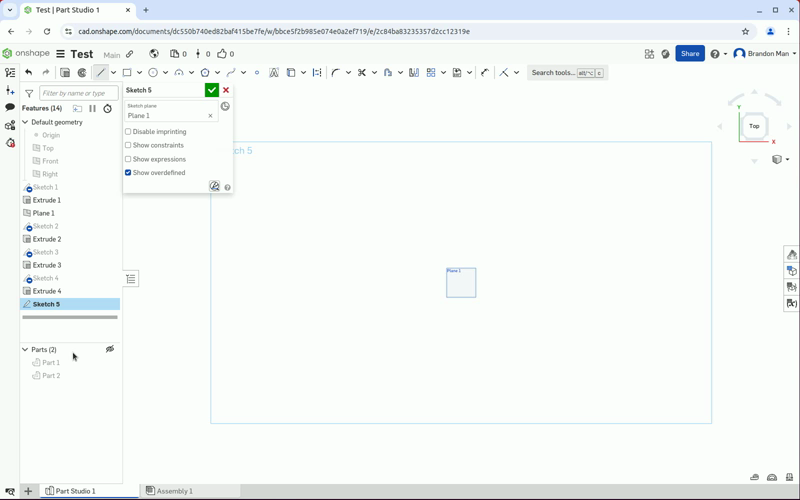
mouse_move(399, 395)
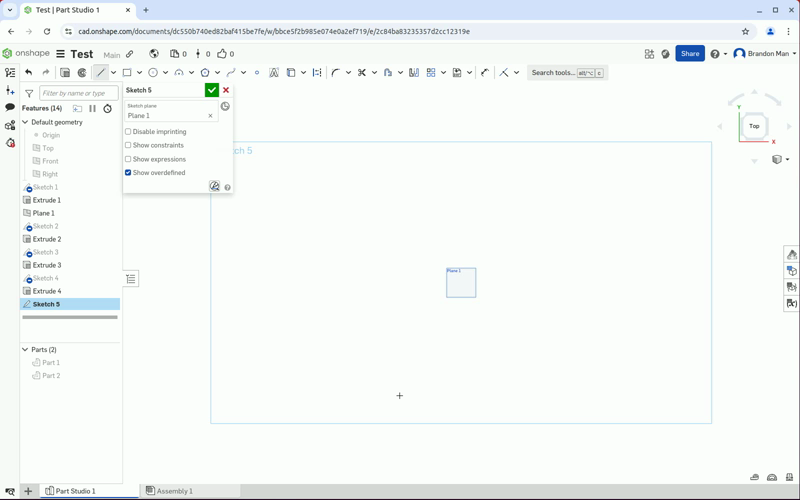
click(399, 395)
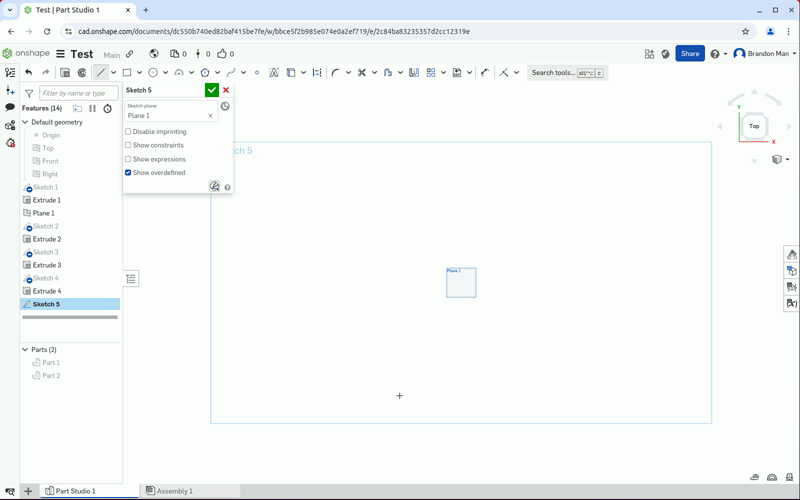
key_up(shift)
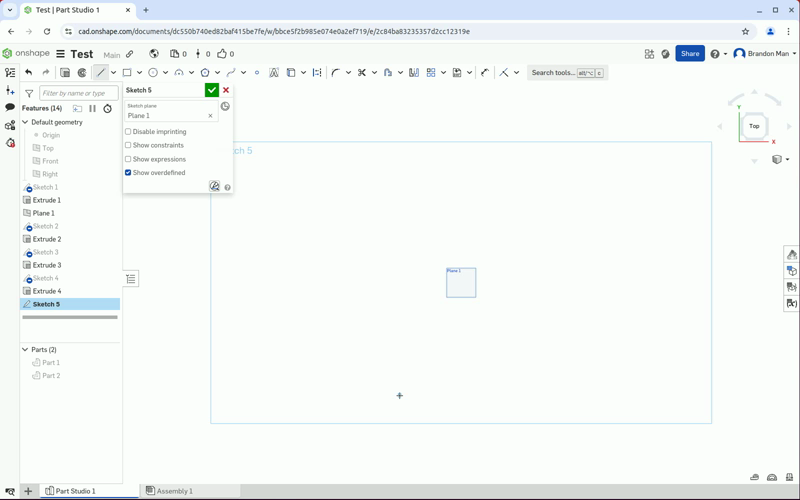
key_down(shift)
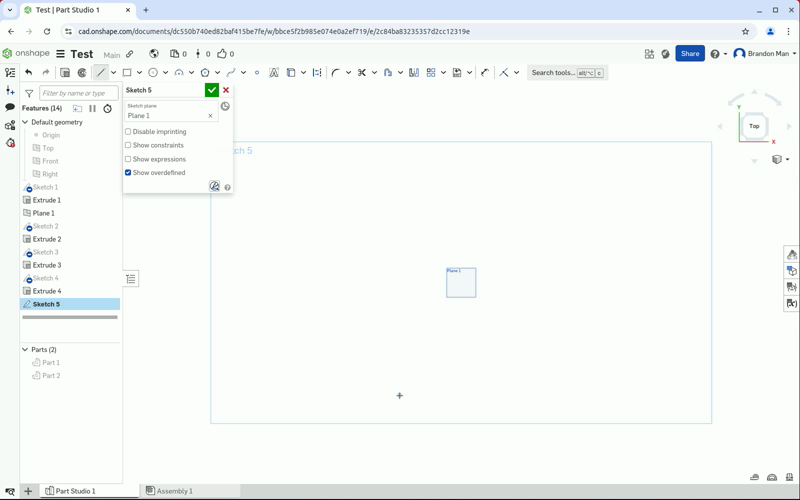
mouse_move(522, 395)
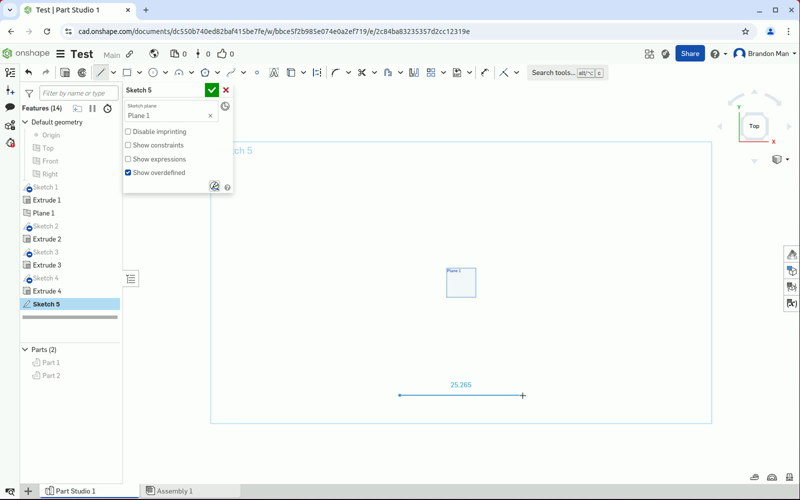
click(522, 395)
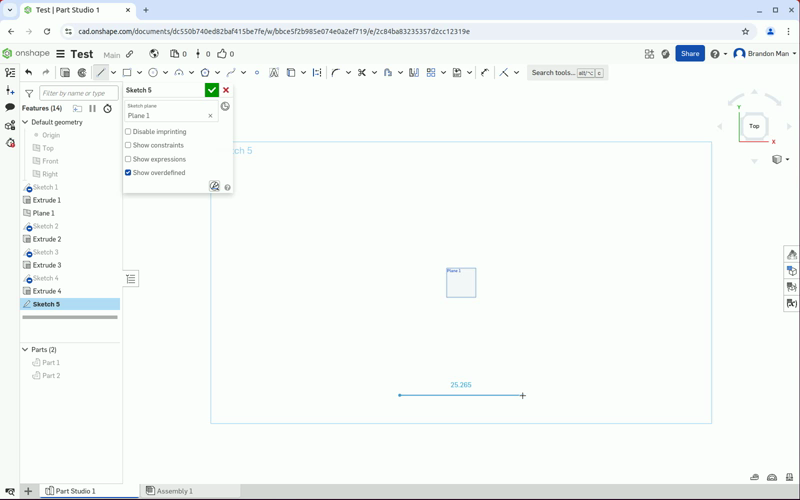
key_up(shift)
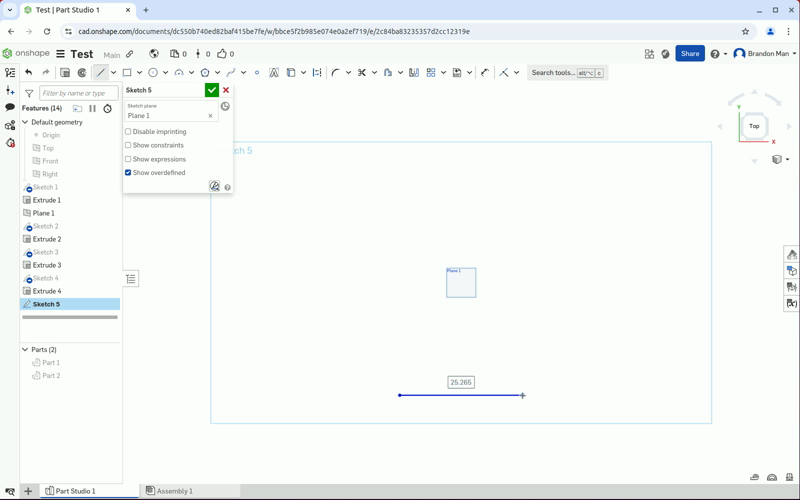
key_down(shift)
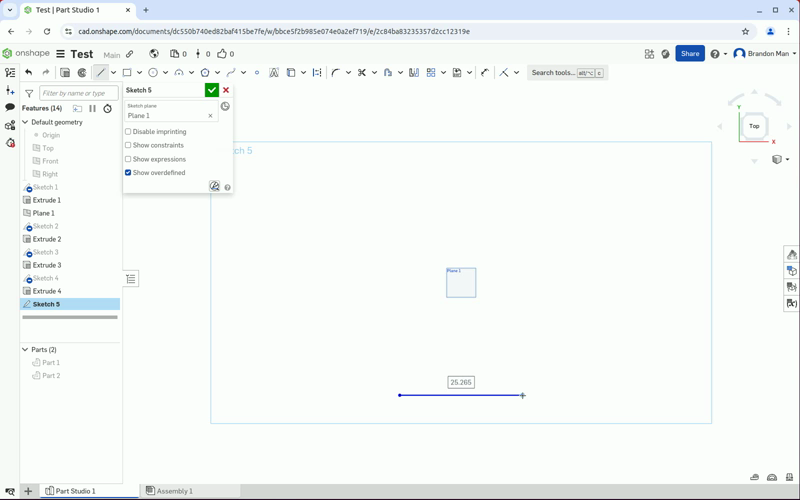
mouse_move(552, 395)
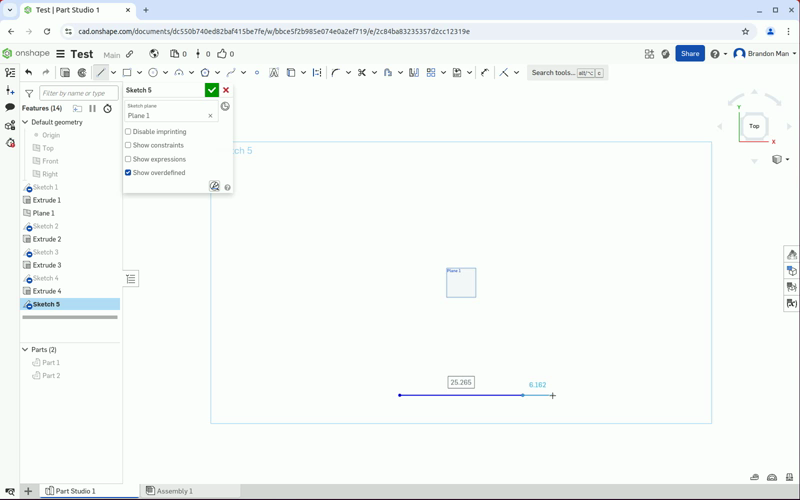
mouse_move(522, 374)
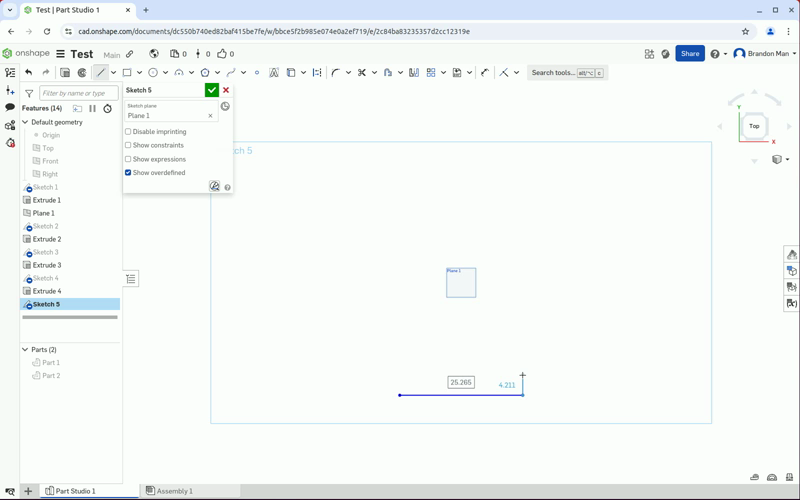
click(522, 374)
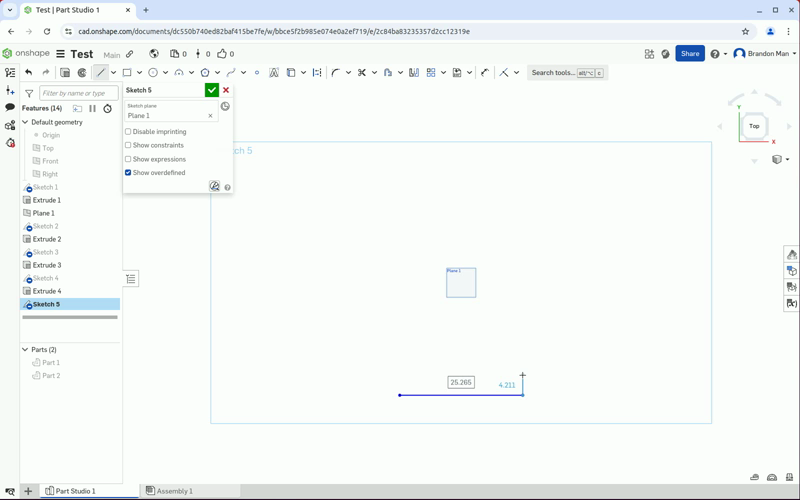
key_up(shift)
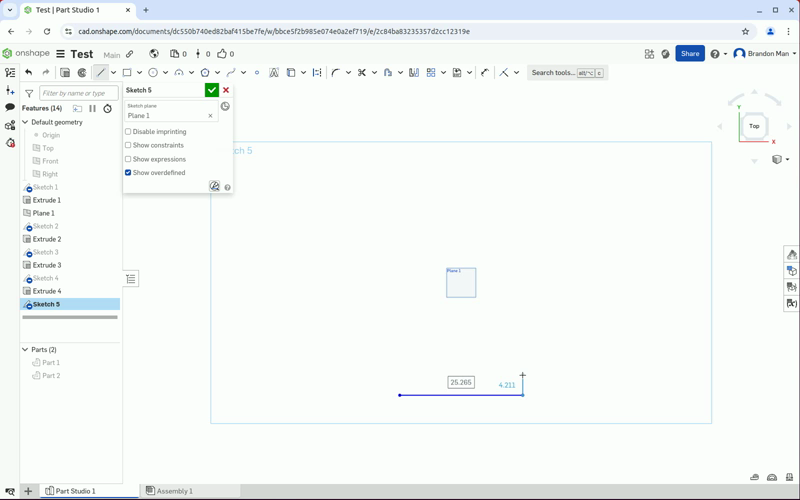
key_down(shift)
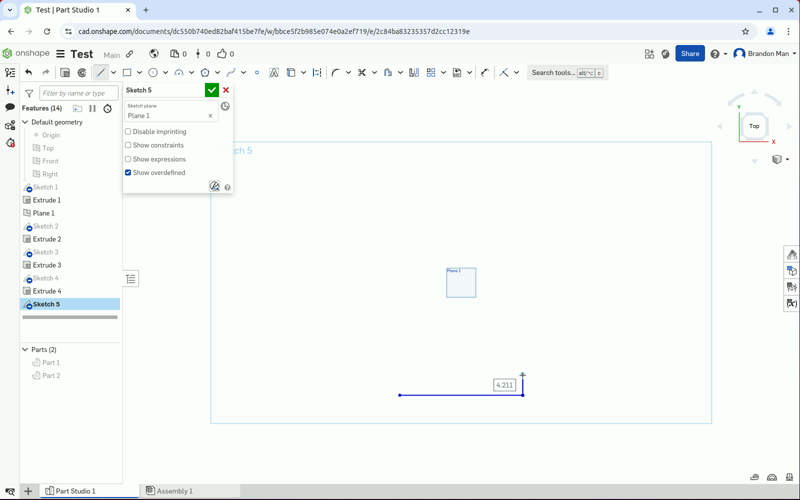
mouse_move(399, 374)
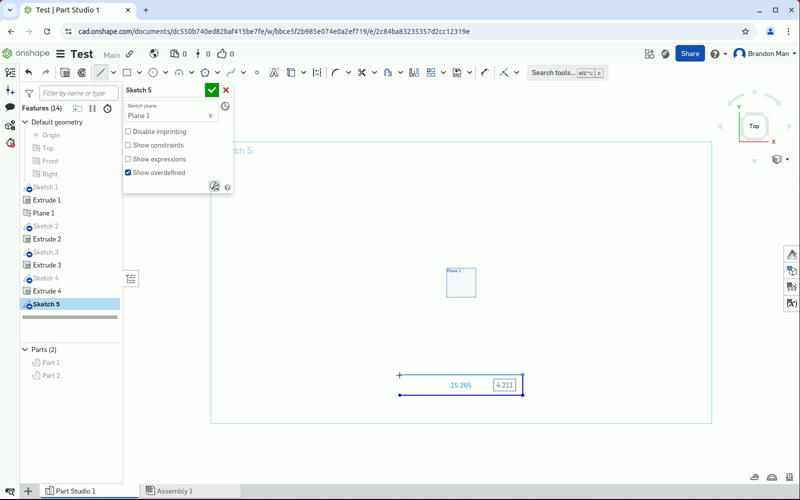
click(399, 374)
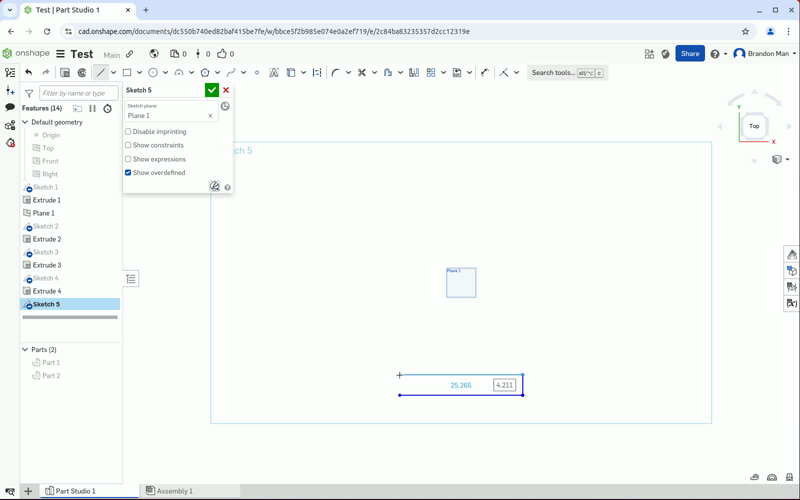
key_up(shift)
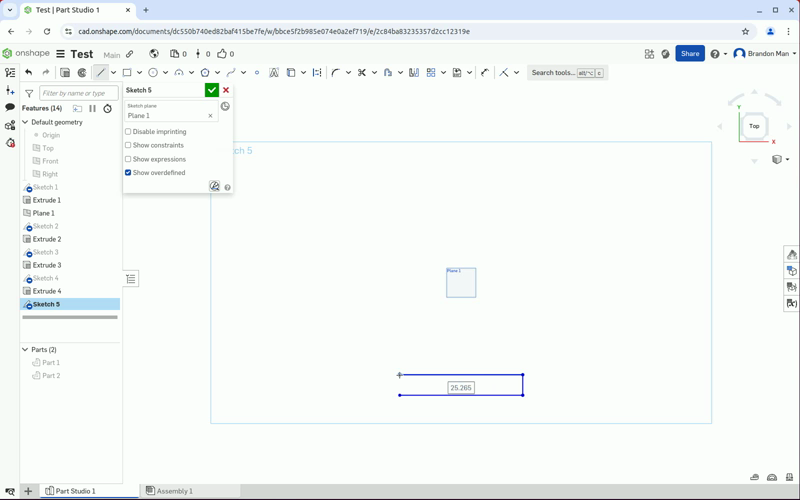
mouse_move(429, 374)
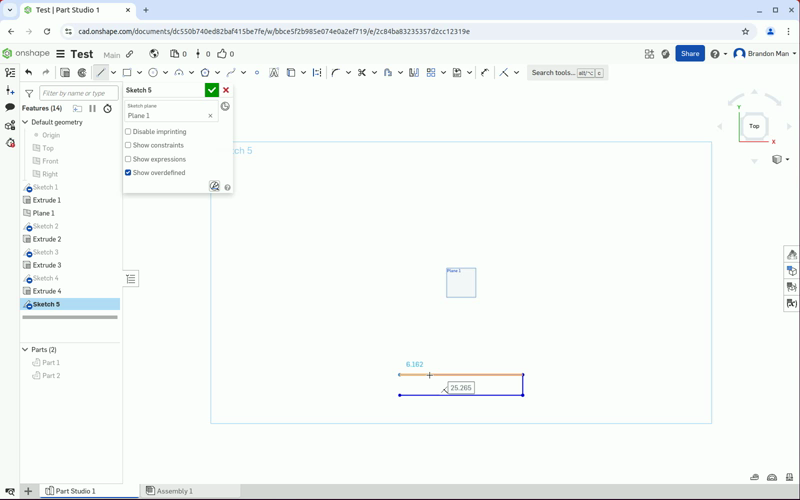
key_down(shift)
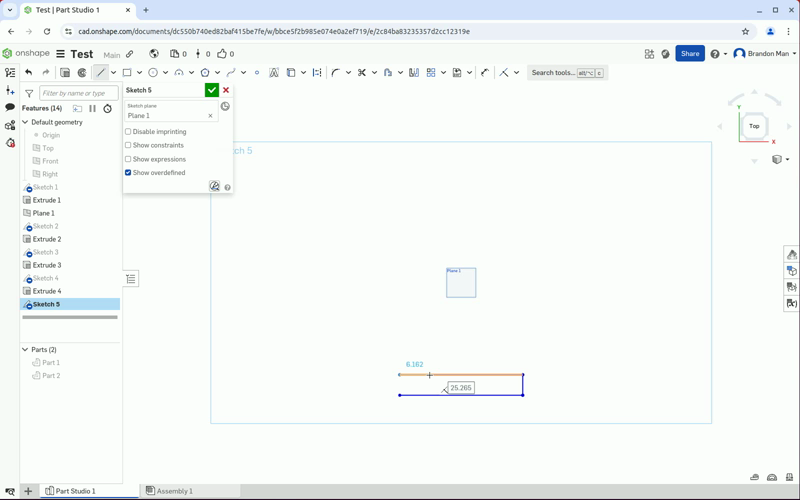
mouse_move(399, 395)
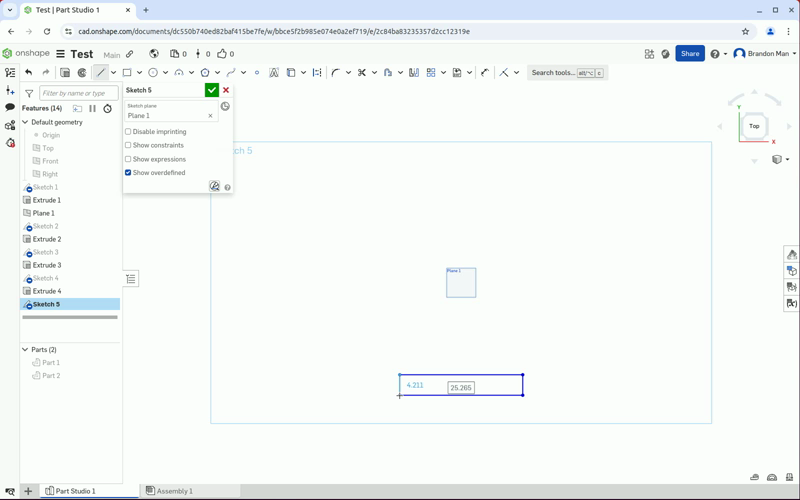
key_up(shift)
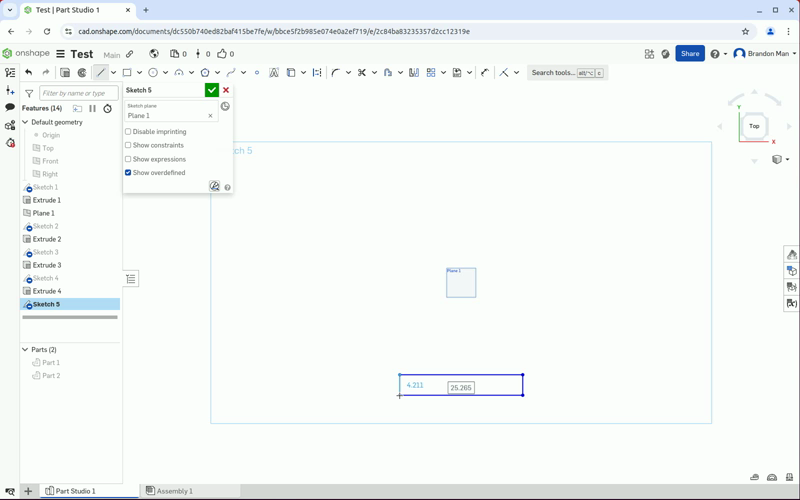
click(399, 395)
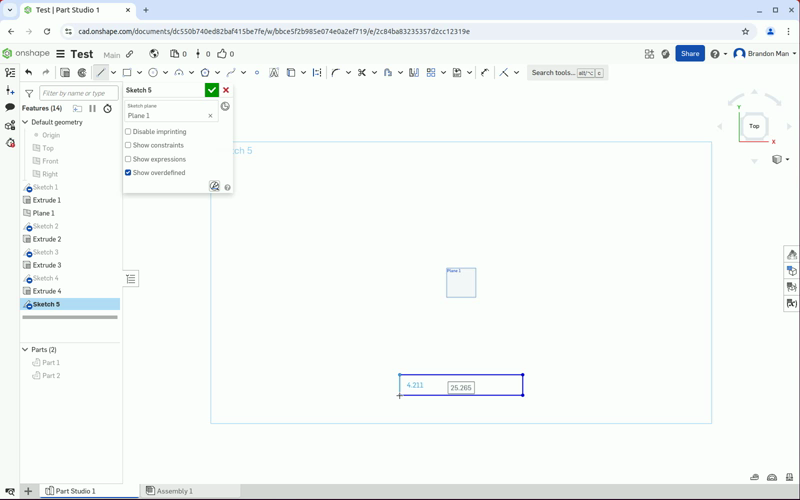
key(esc)
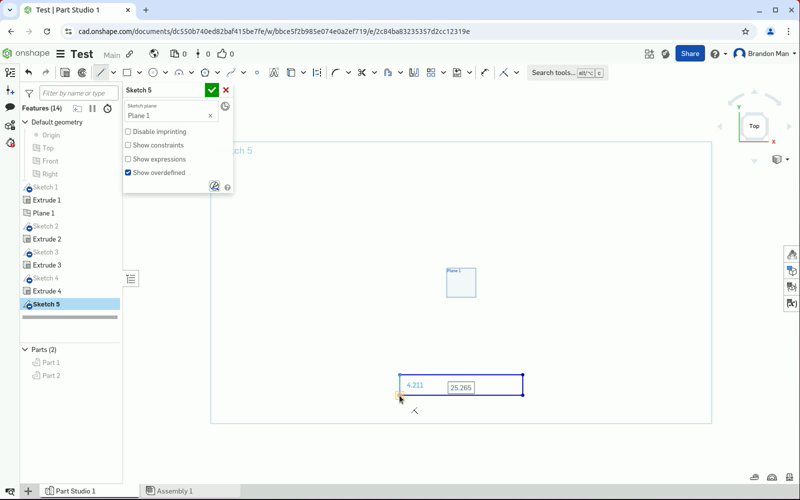
mouse_move(511, 386)
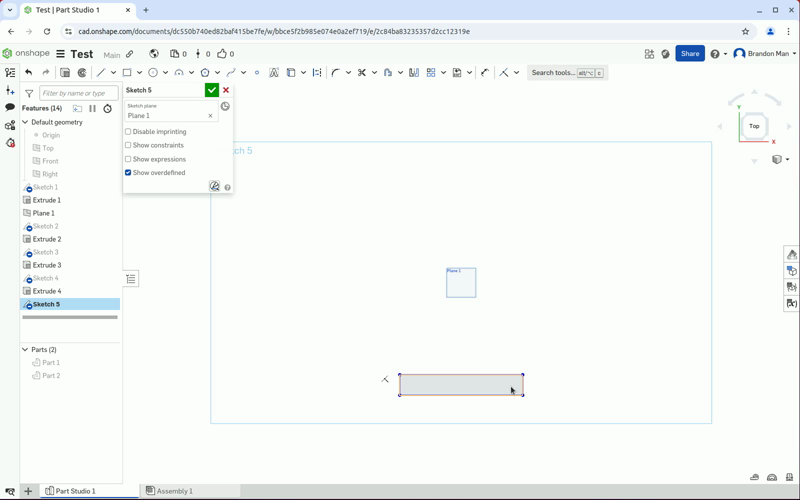
click(511, 386)
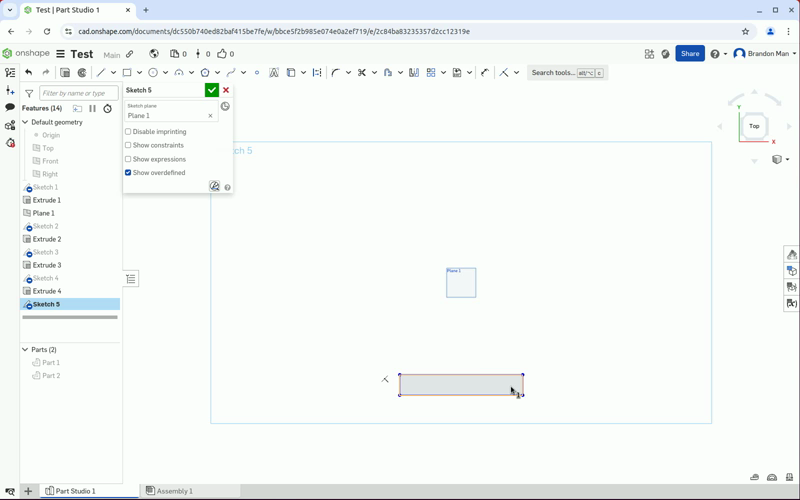
mouse_move(73, 352)
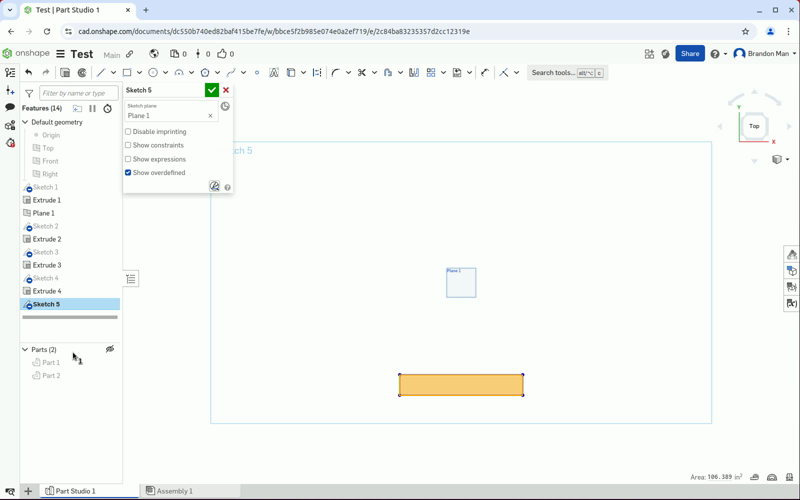
key(shift+y)
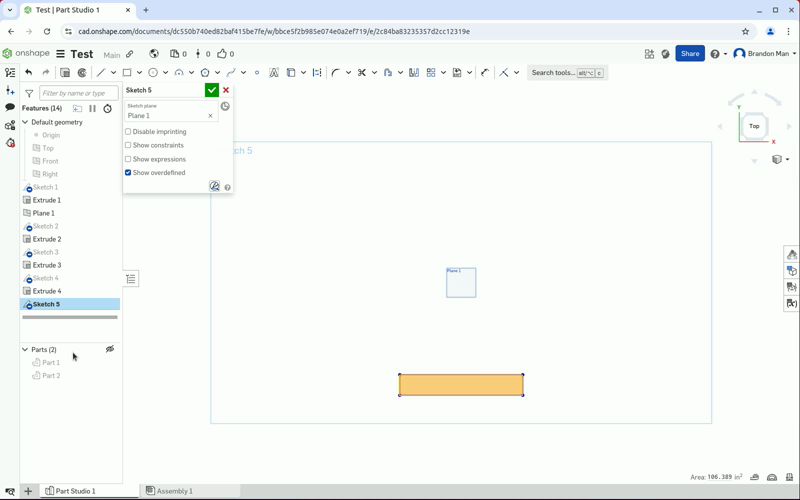
key(shift+e)
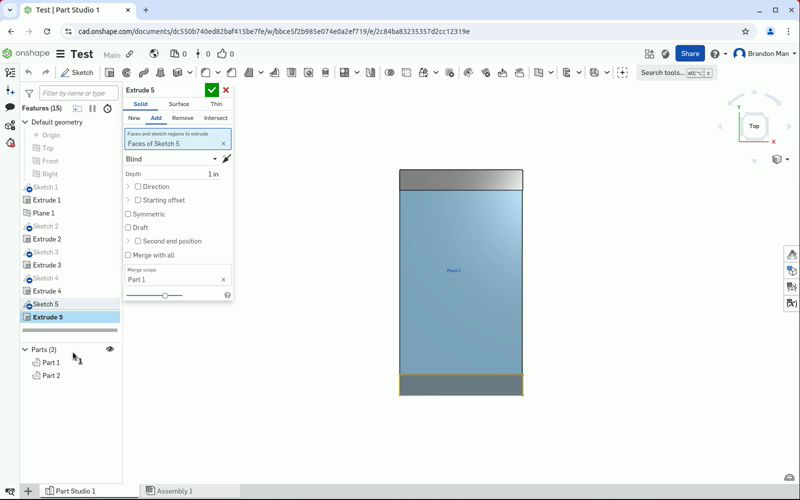
mouse_move(143, 106)
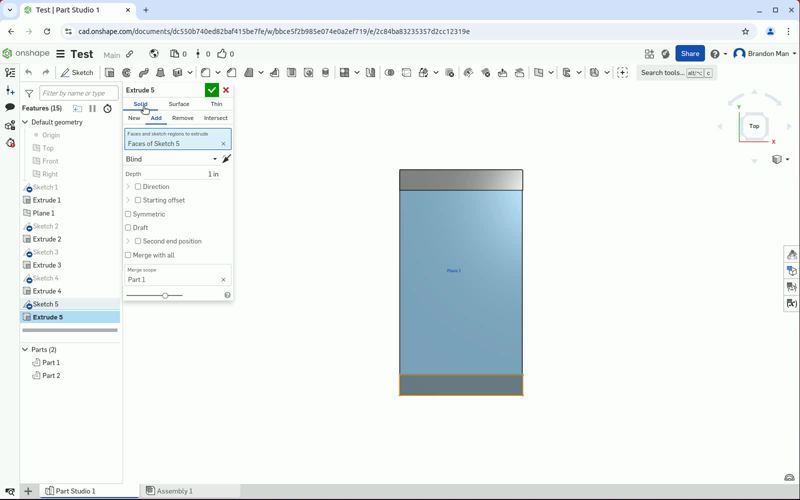
click(143, 106)
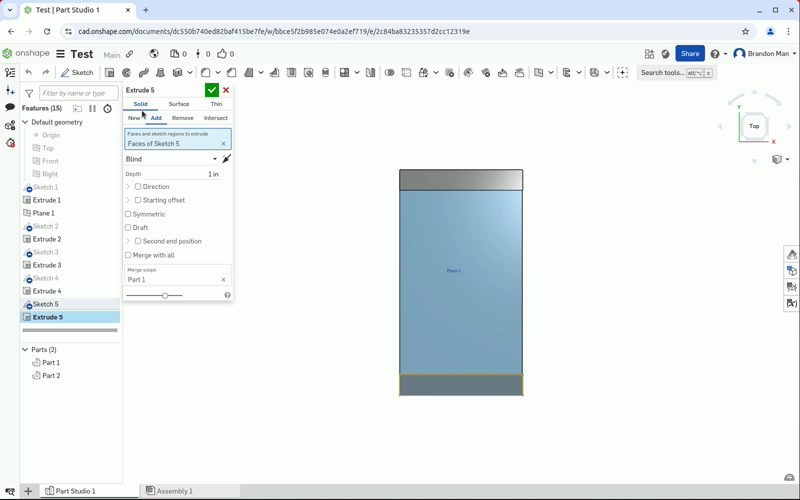
mouse_move(137, 120)
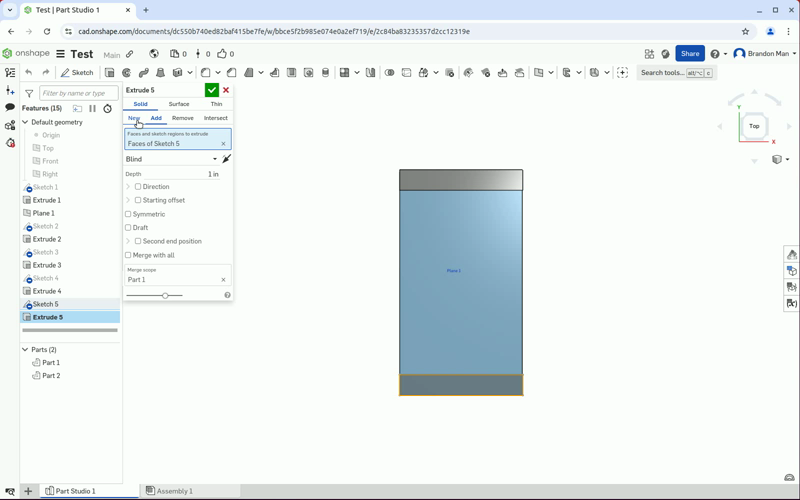
click(137, 120)
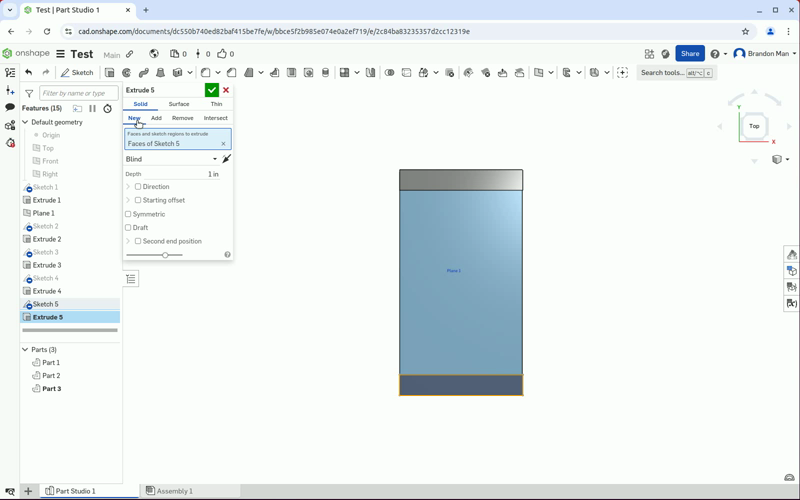
key(tab, 4)
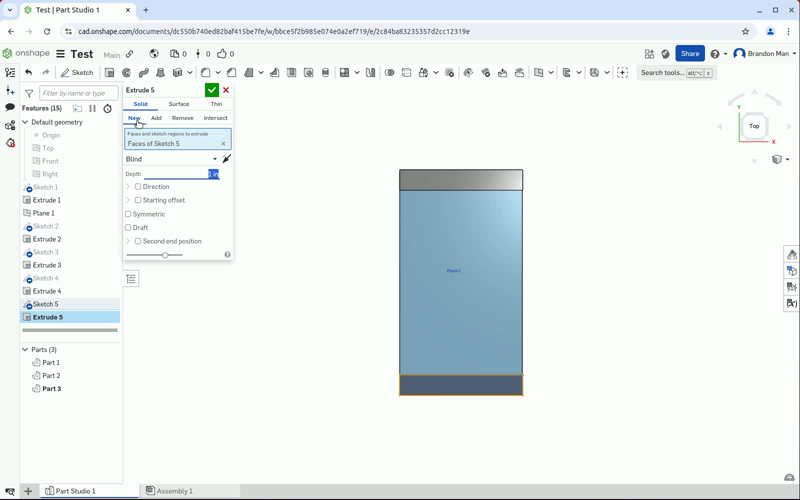
text(16.85)
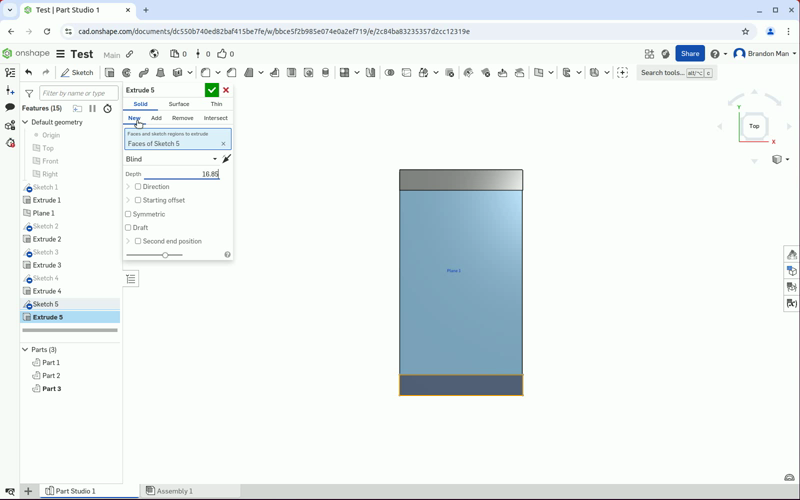
key(enter)
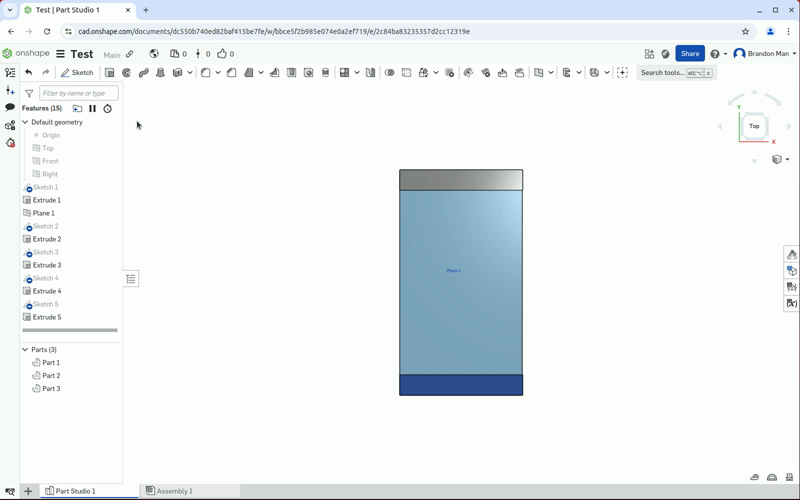
key(shift+h)
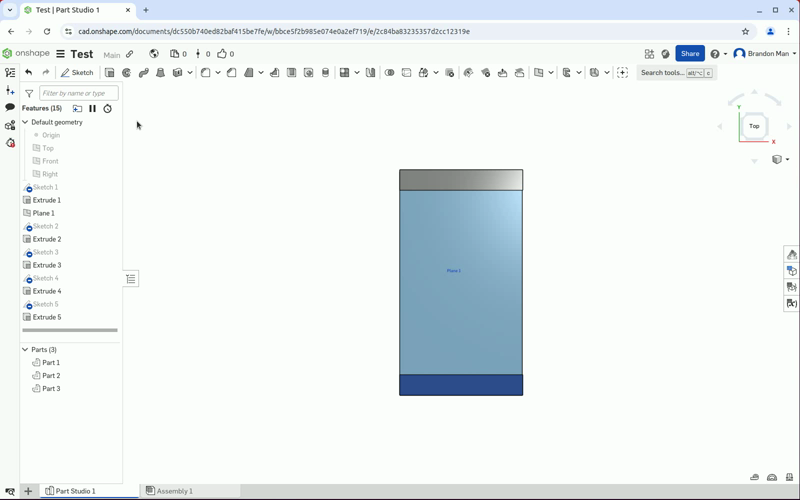
key(shift+h)
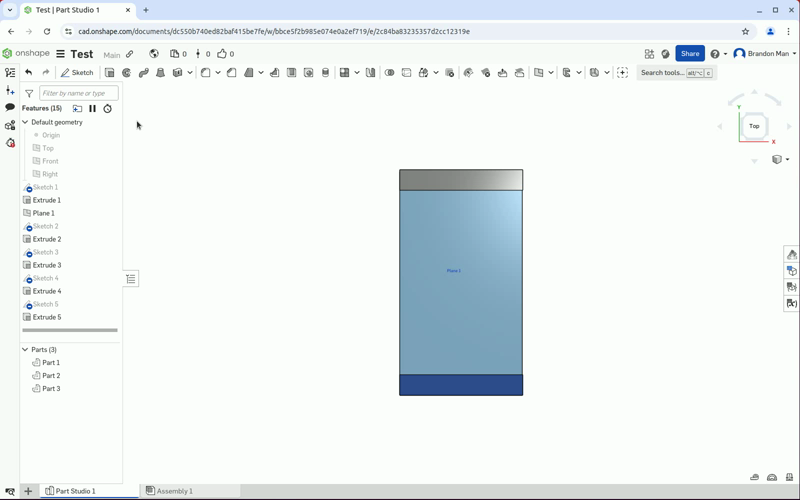
mouse_move(73, 189)
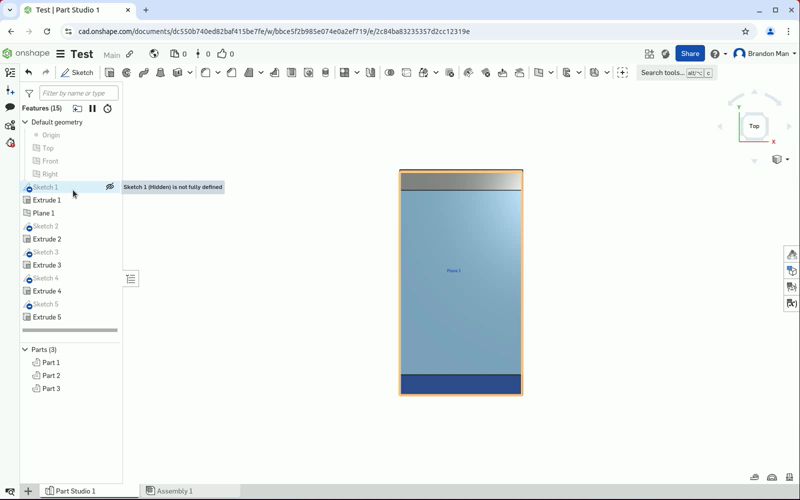
click(73, 189)
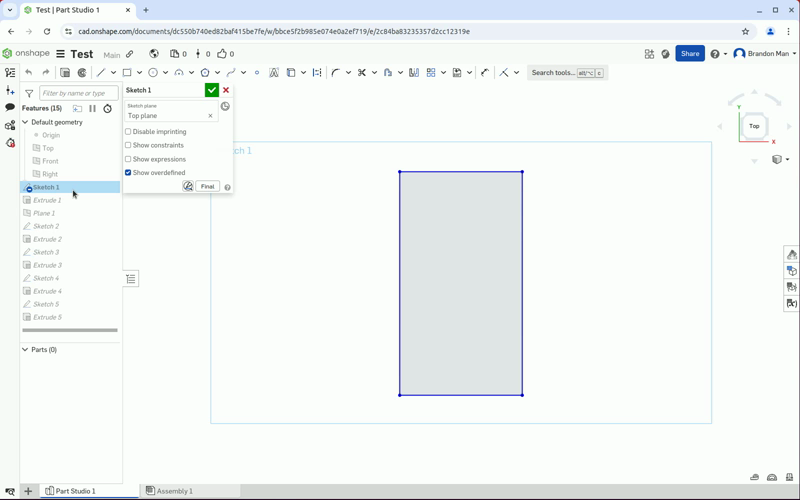
mouse_move(229, 92)
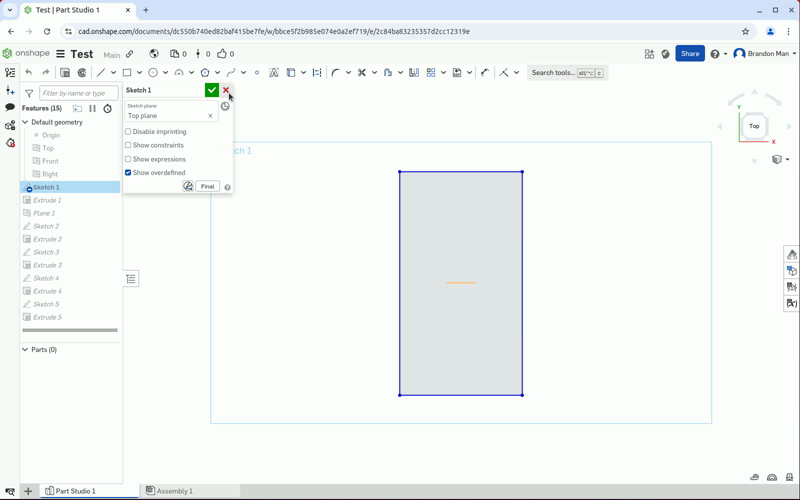
click(229, 92)
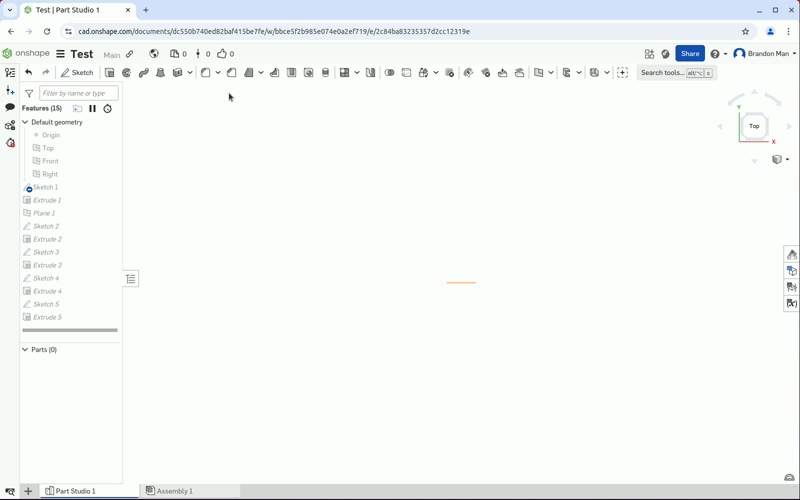
key(shift+s)
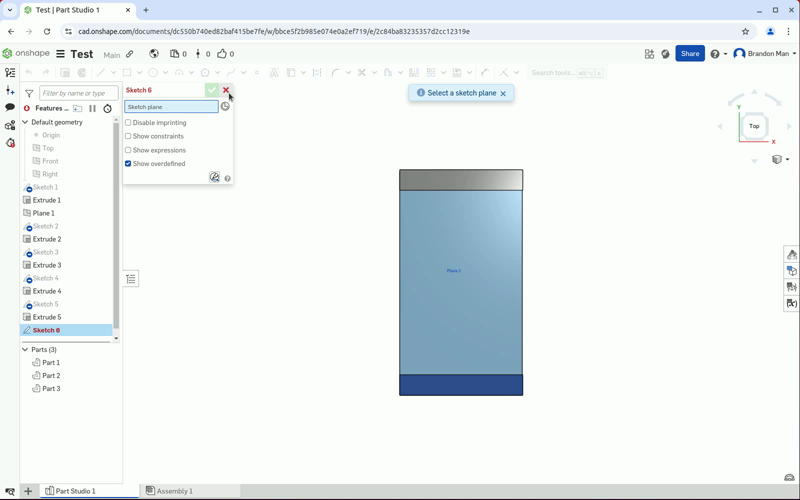
mouse_move(69, 215)
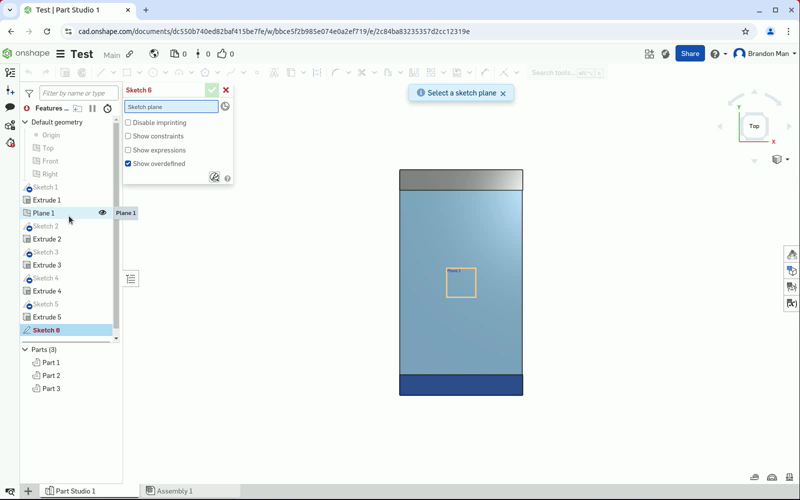
click(69, 215)
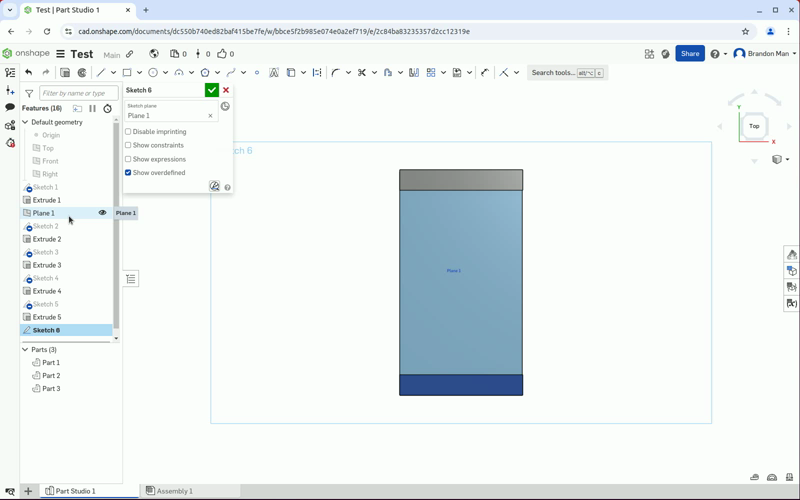
mouse_move(73, 352)
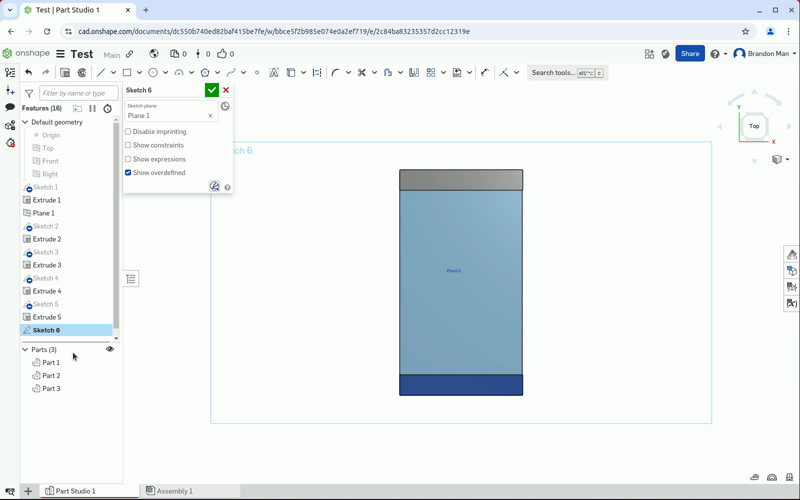
key(y)
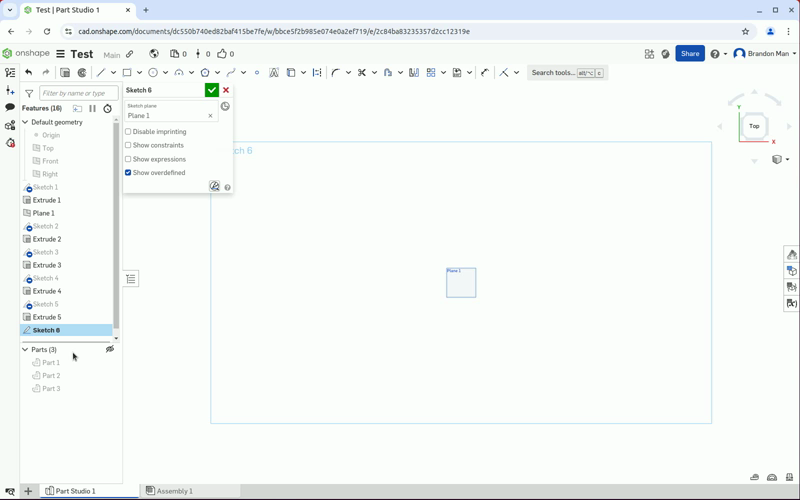
key(l)
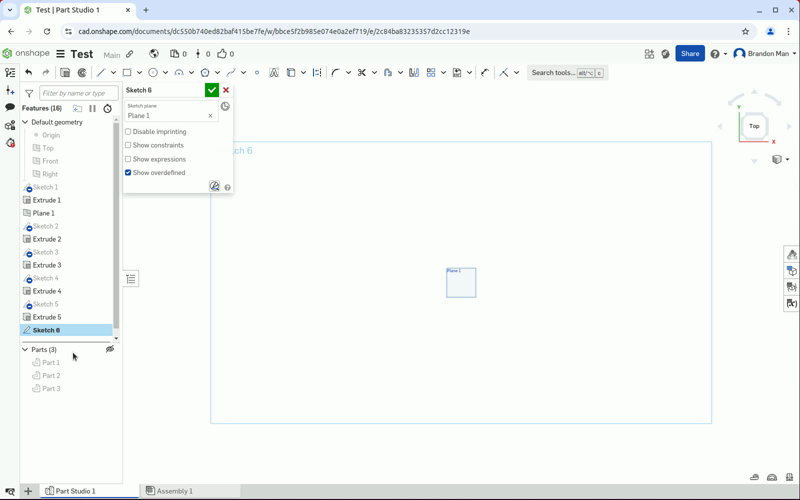
key_down(shift)
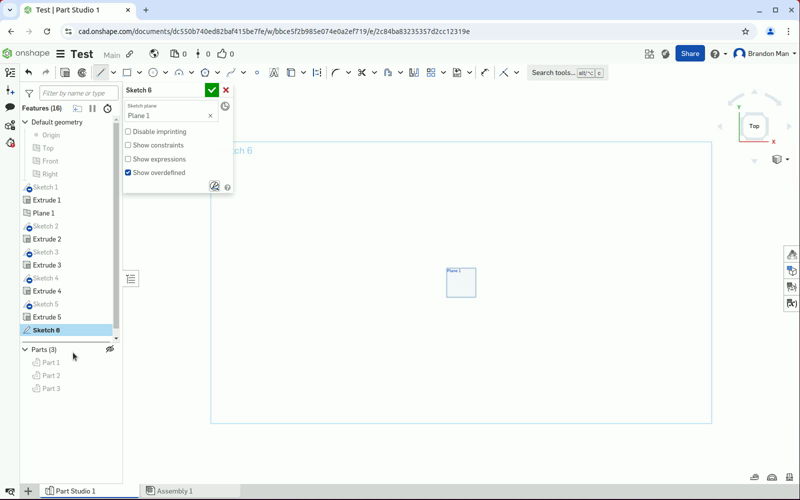
mouse_move(399, 293)
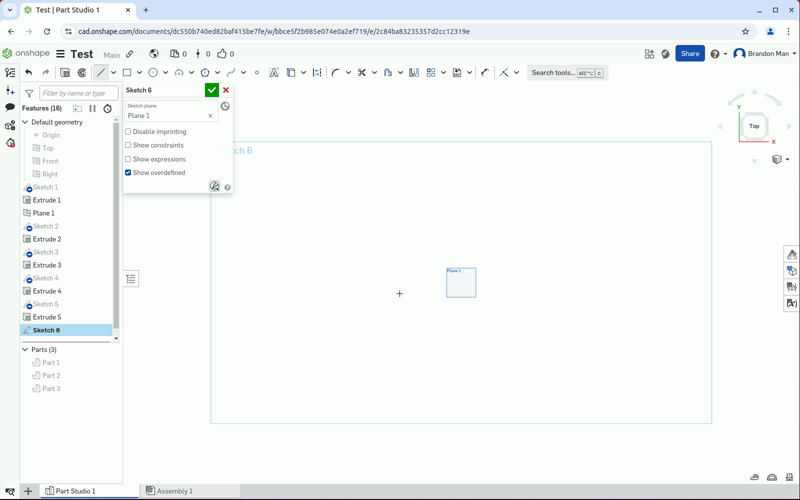
click(399, 293)
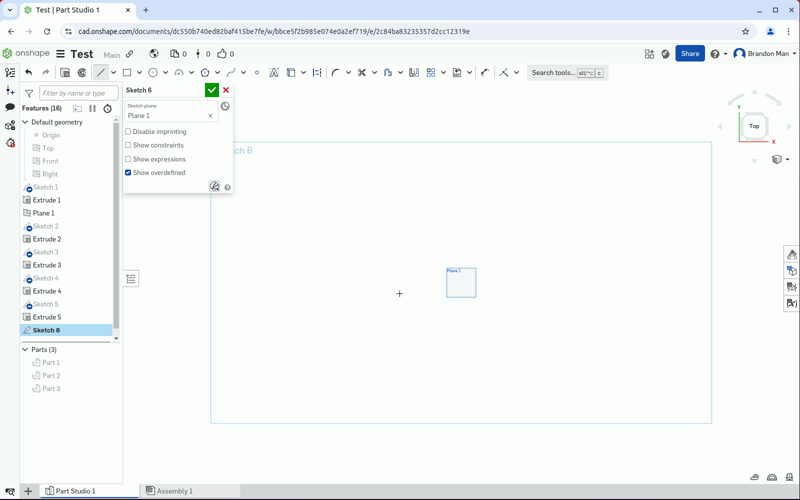
key_up(shift)
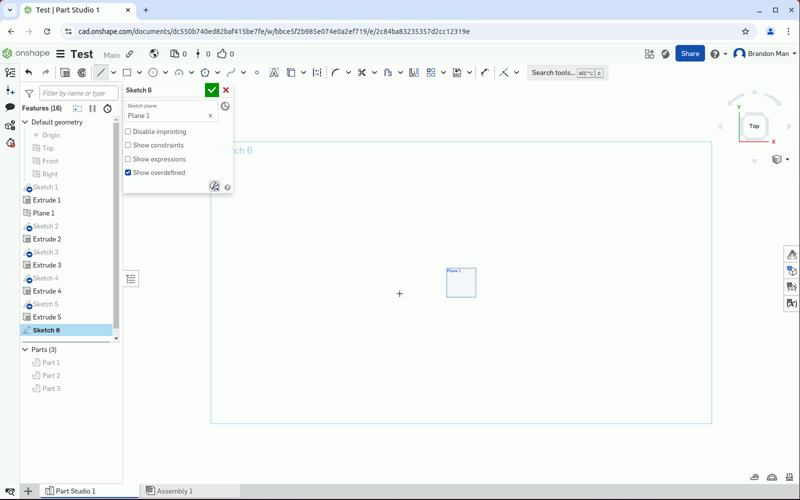
key_down(shift)
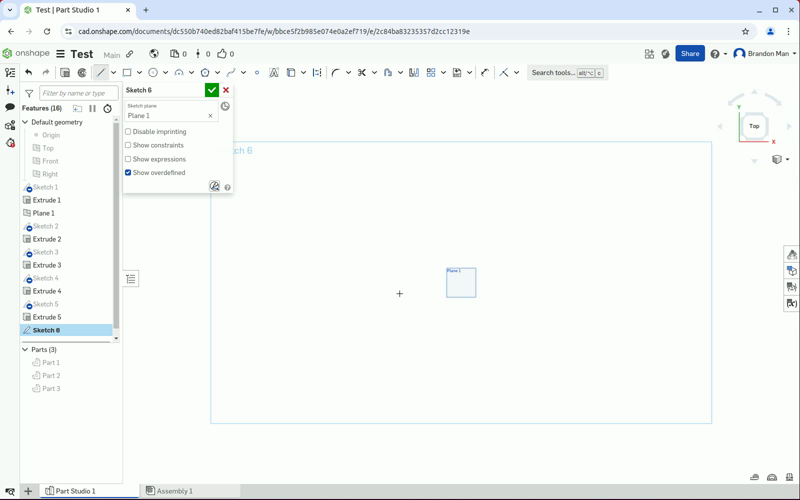
mouse_move(522, 293)
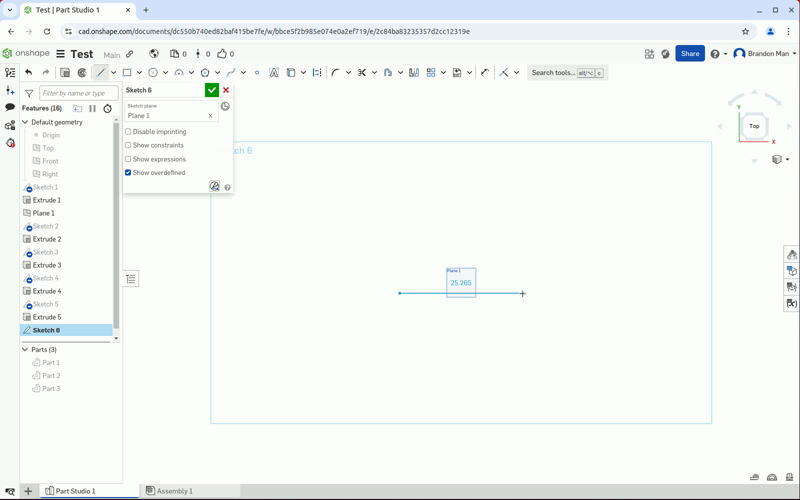
click(522, 293)
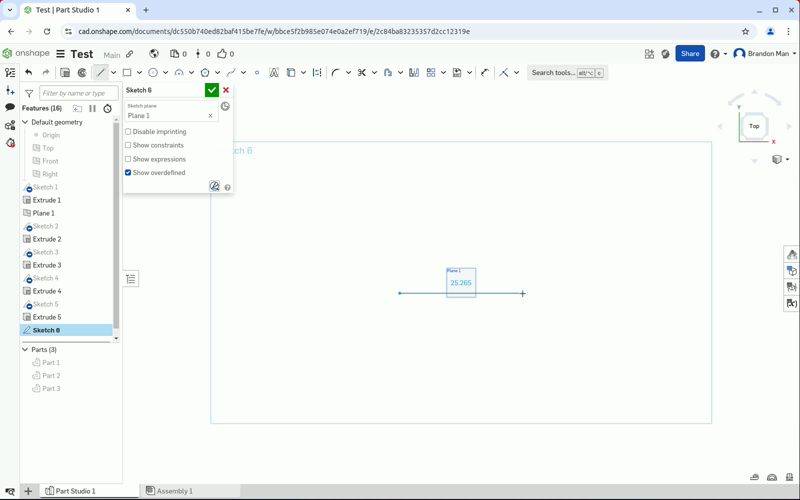
key_up(shift)
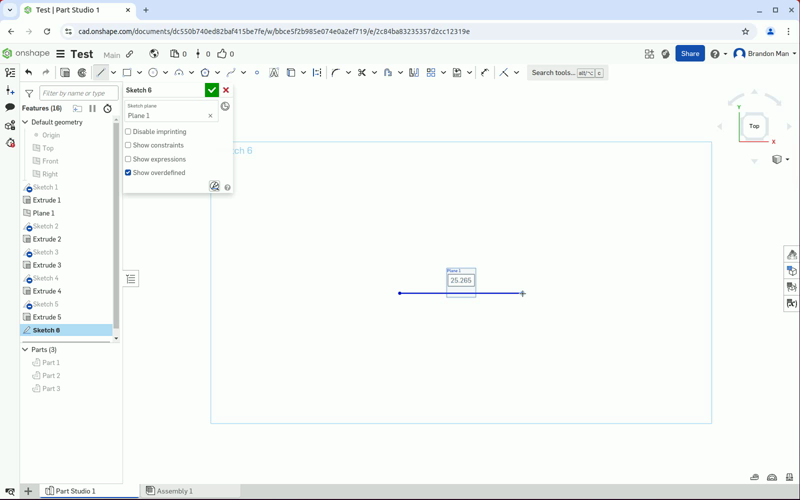
key_down(shift)
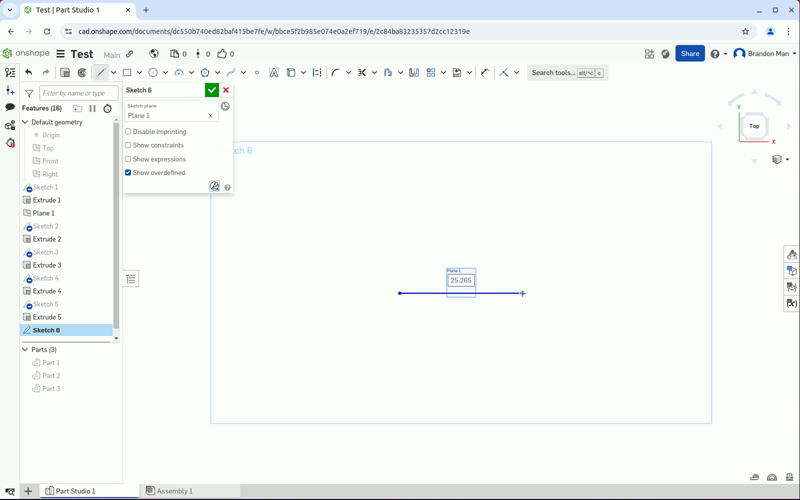
mouse_move(552, 293)
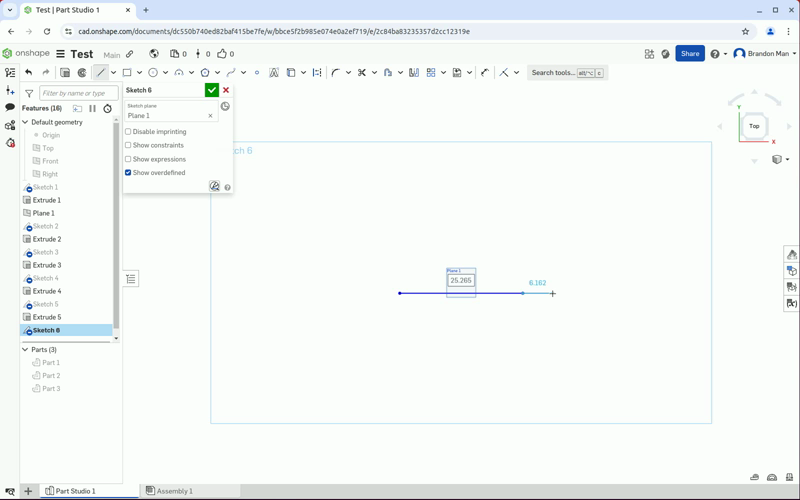
mouse_move(522, 272)
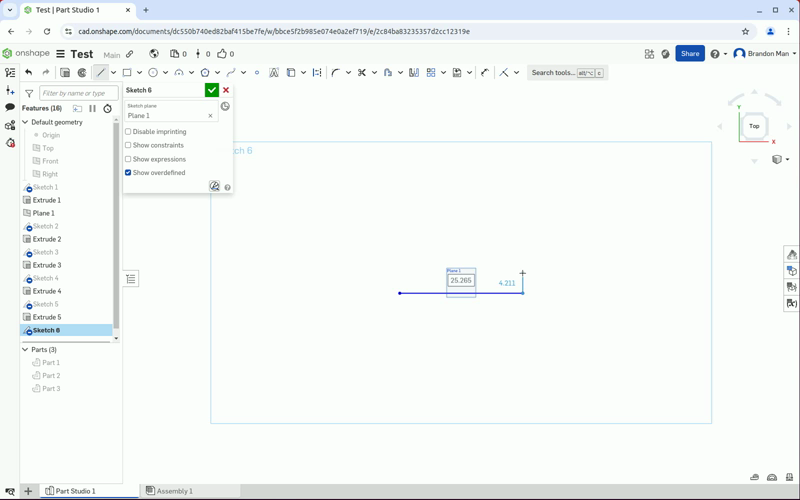
click(522, 272)
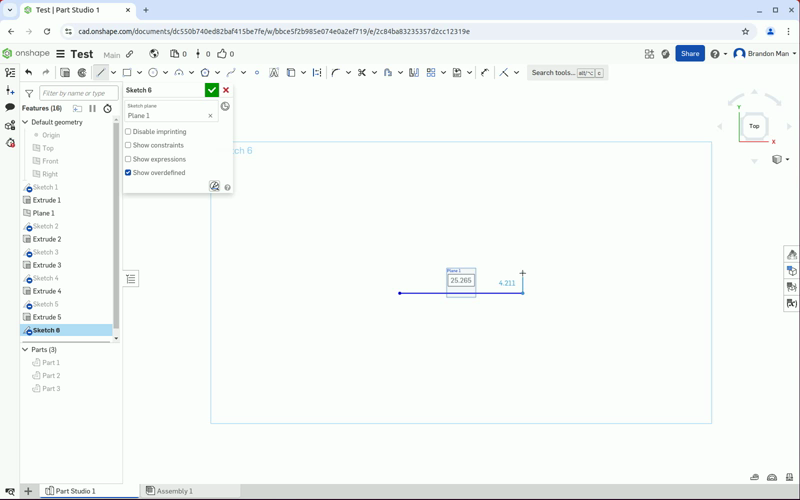
key_up(shift)
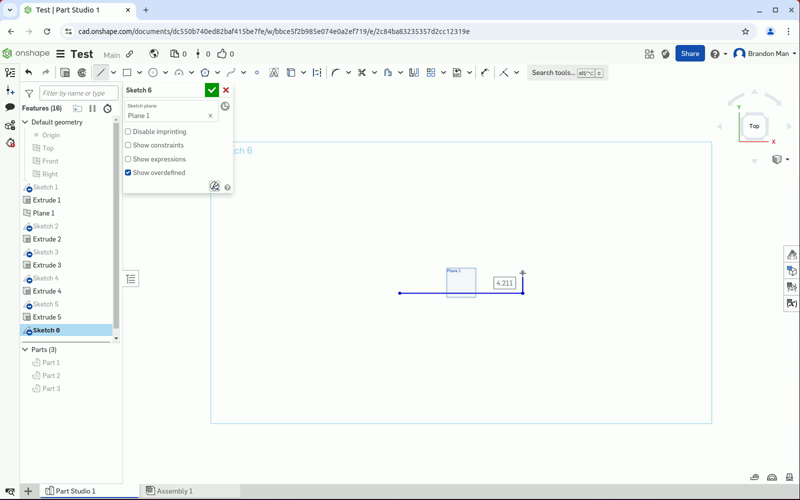
key_down(shift)
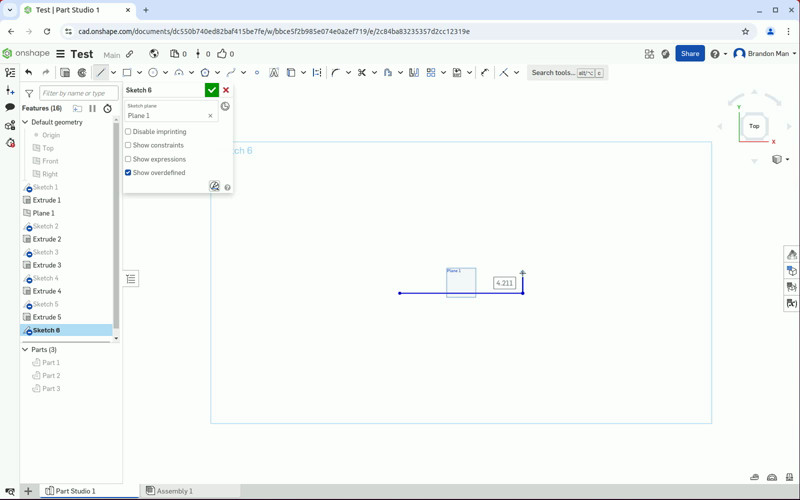
mouse_move(399, 272)
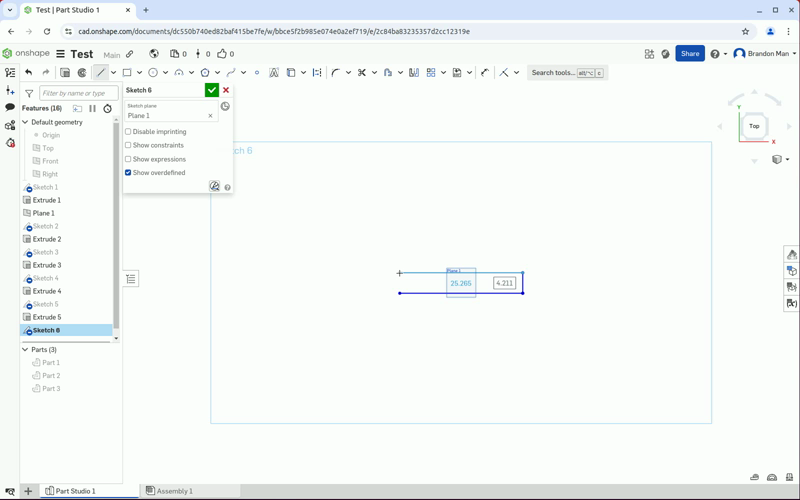
click(399, 272)
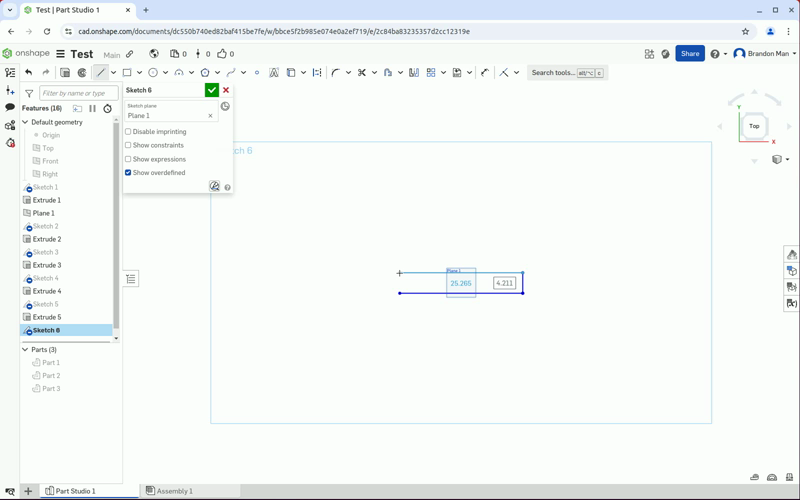
key_up(shift)
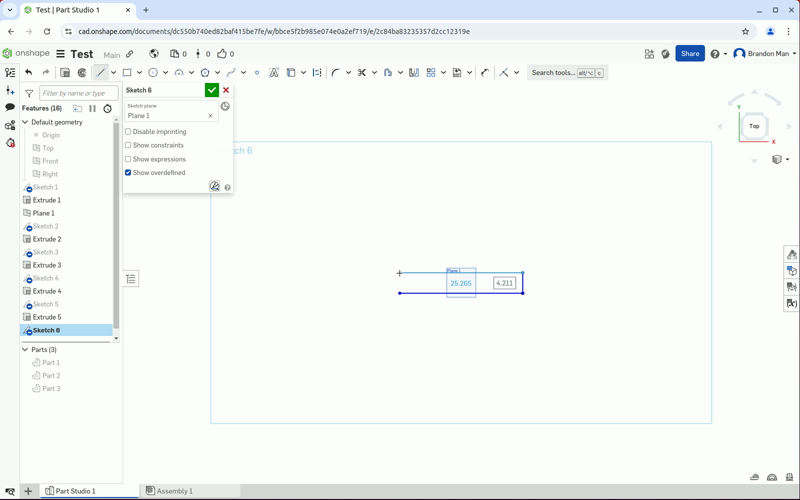
mouse_move(429, 272)
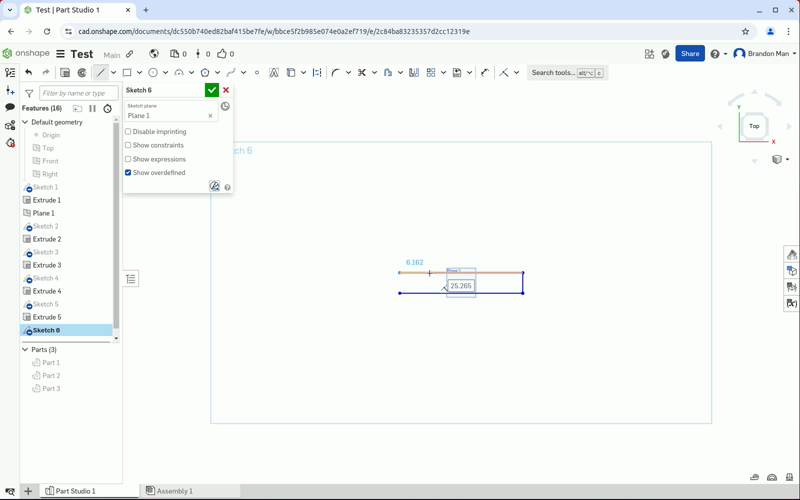
key_down(shift)
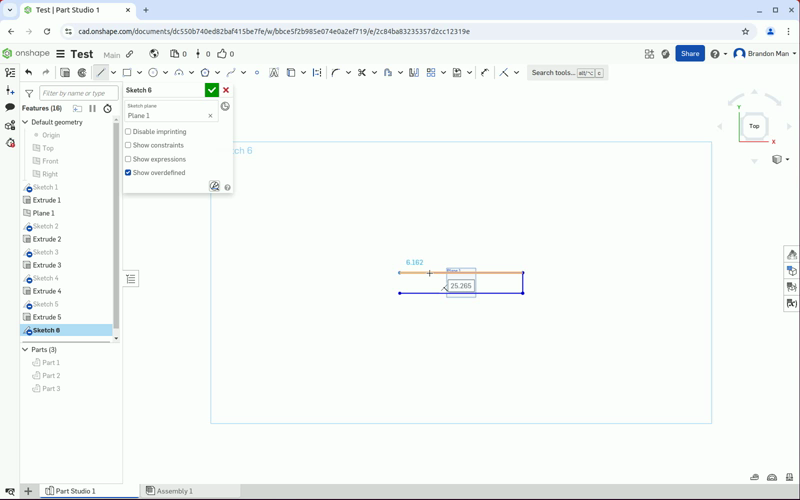
mouse_move(399, 293)
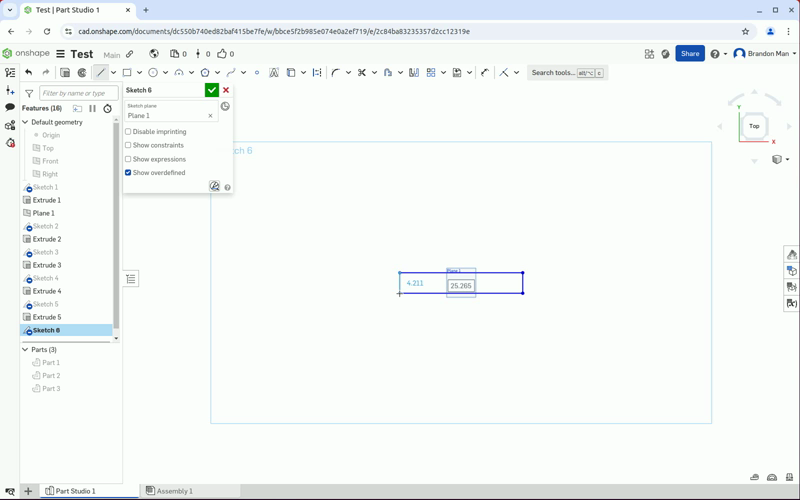
key_up(shift)
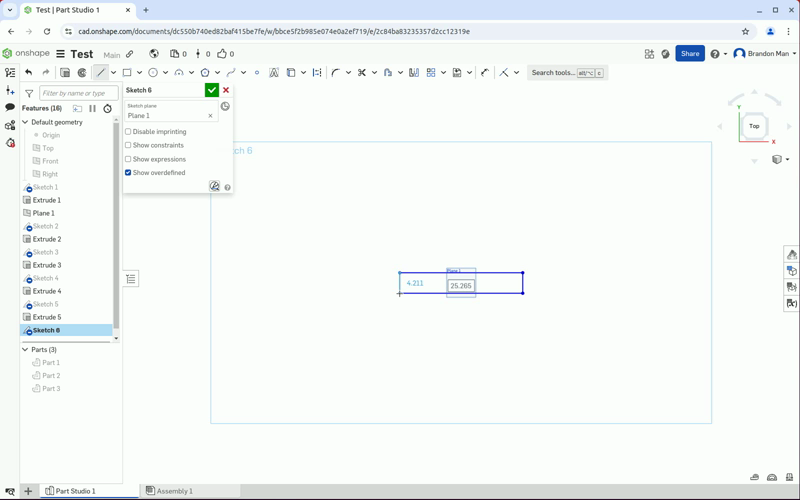
click(399, 293)
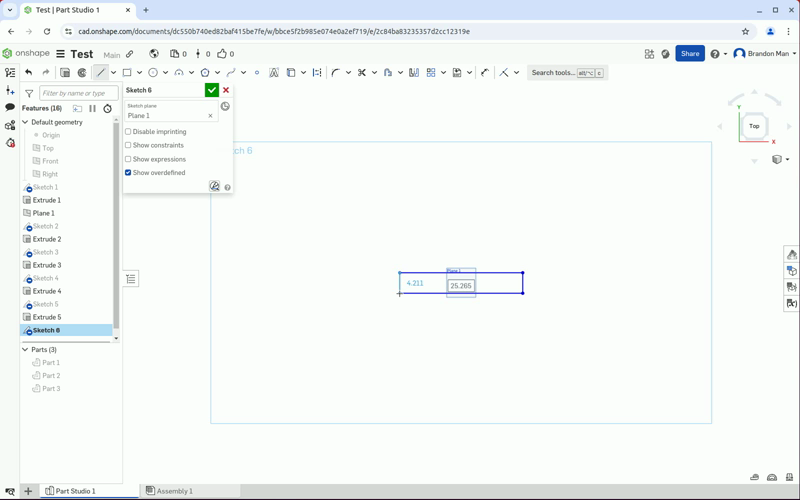
key(esc)
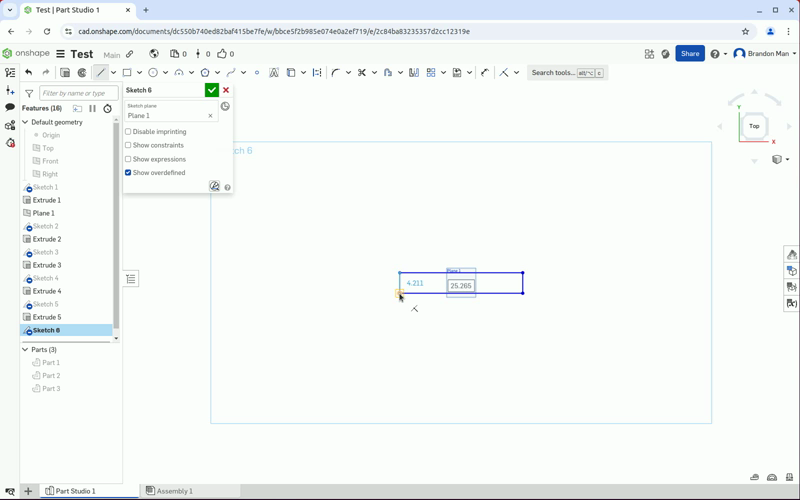
mouse_move(456, 285)
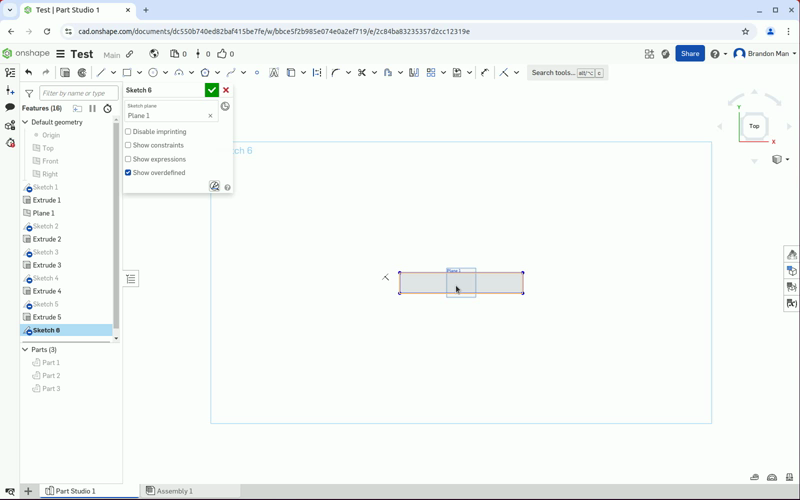
click(456, 285)
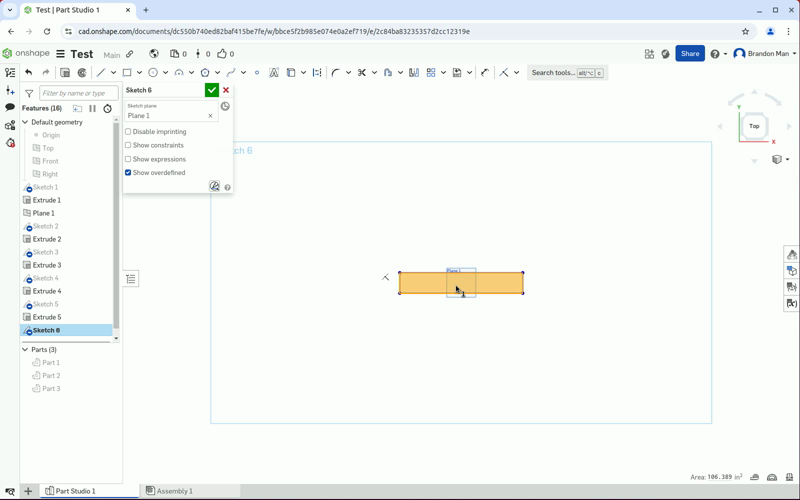
mouse_move(73, 352)
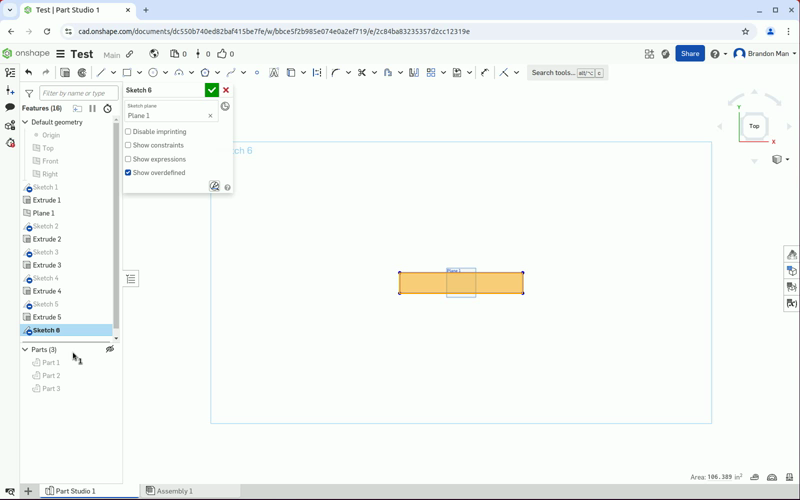
key(shift+y)
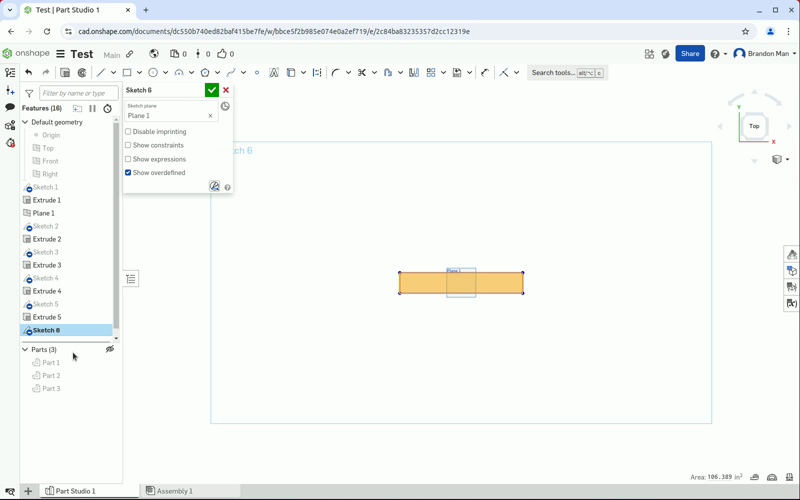
key(shift+e)
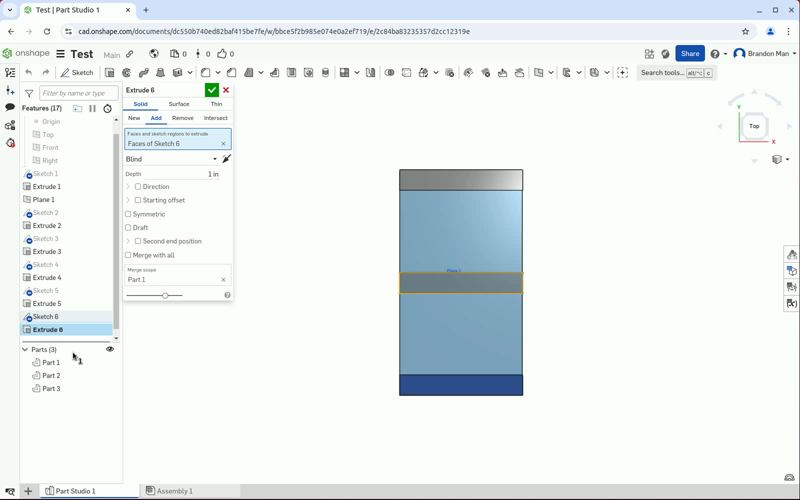
mouse_move(143, 106)
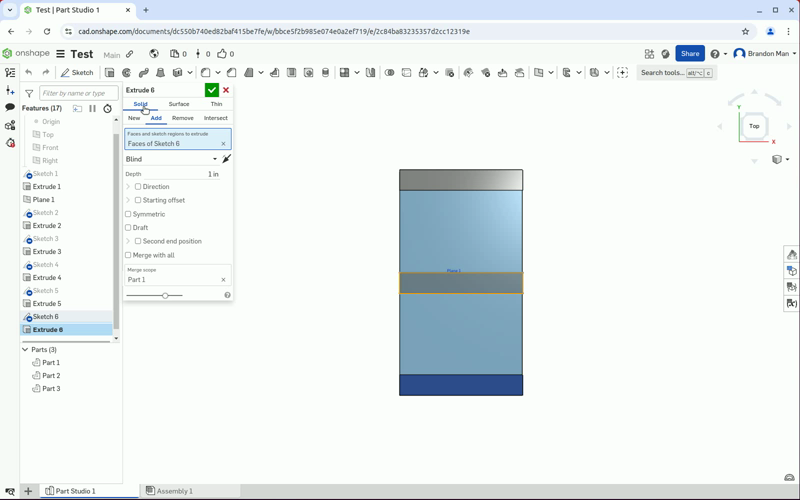
click(143, 106)
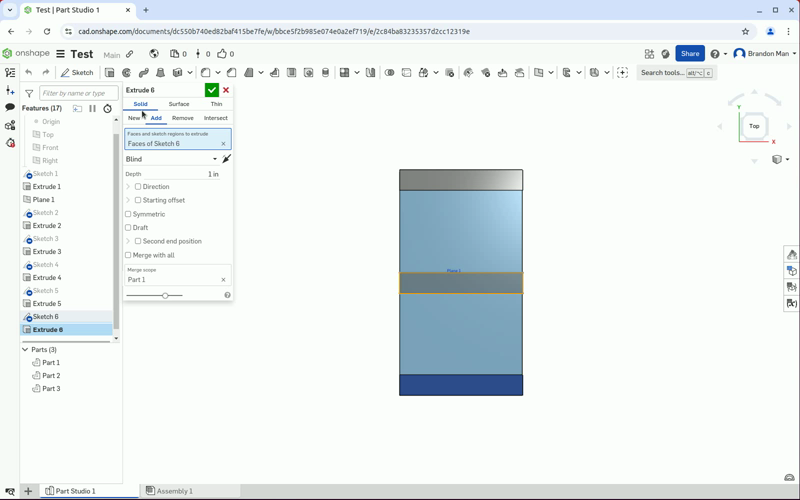
mouse_move(137, 120)
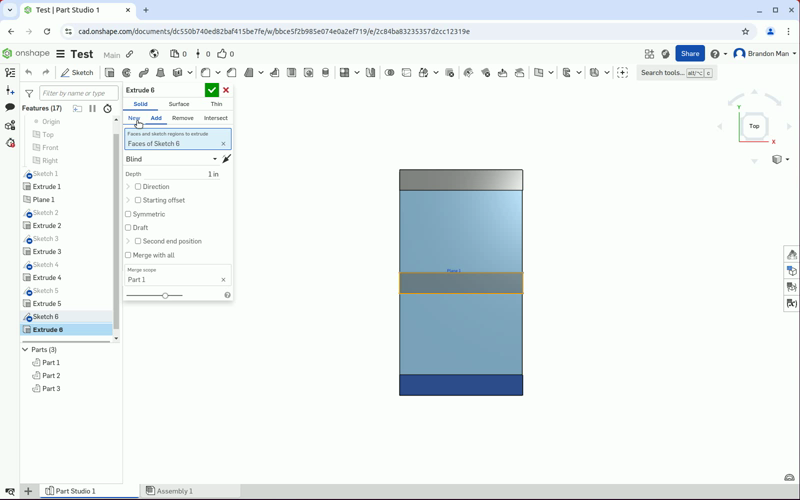
click(137, 120)
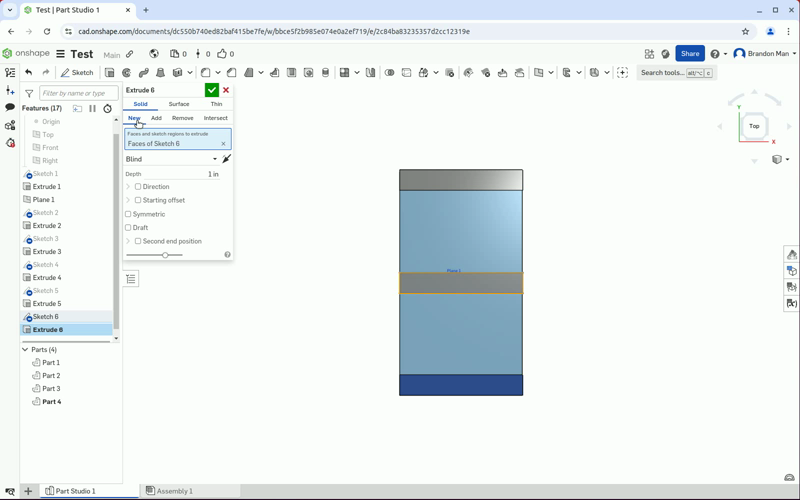
key(tab, 4)
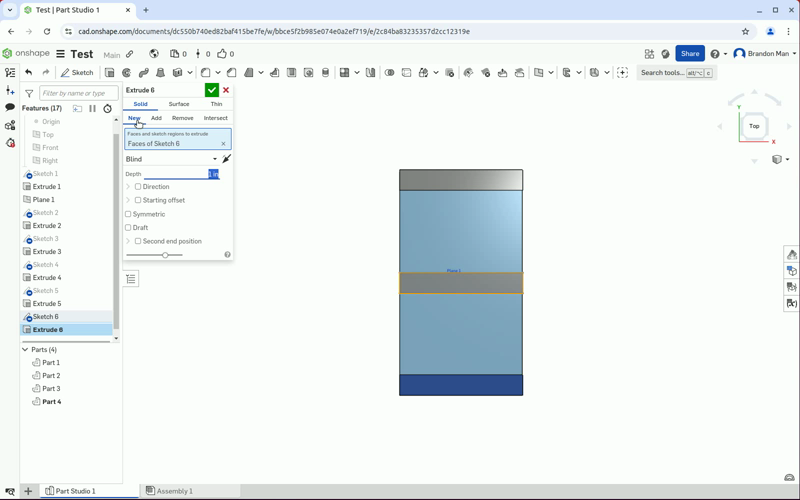
text(16.85)
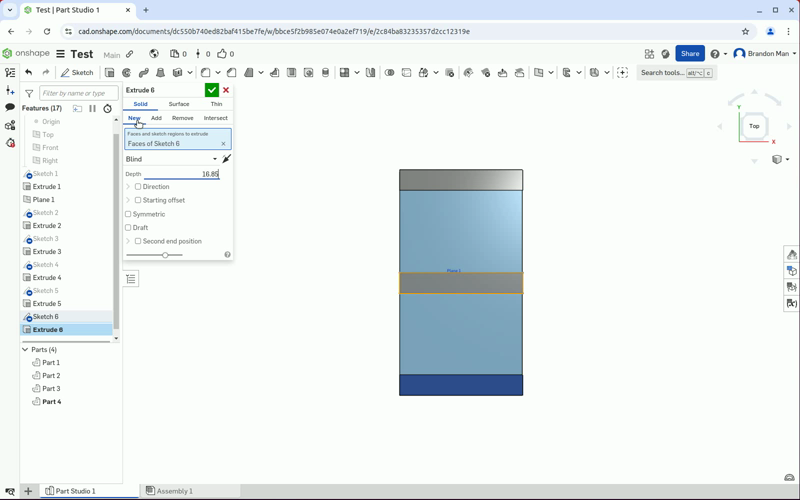
key(enter)
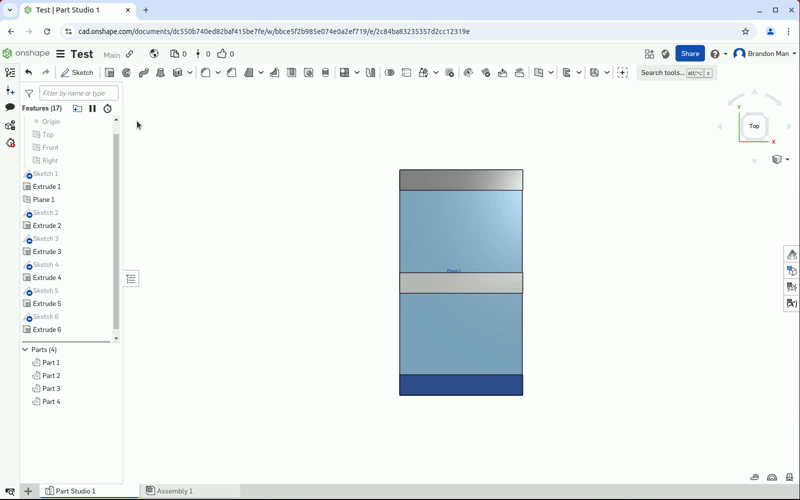
key(shift+h)
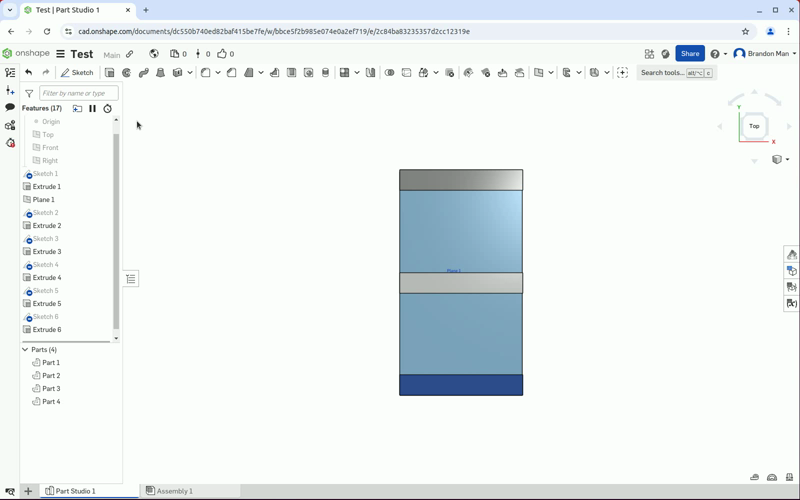
key(shift+h)
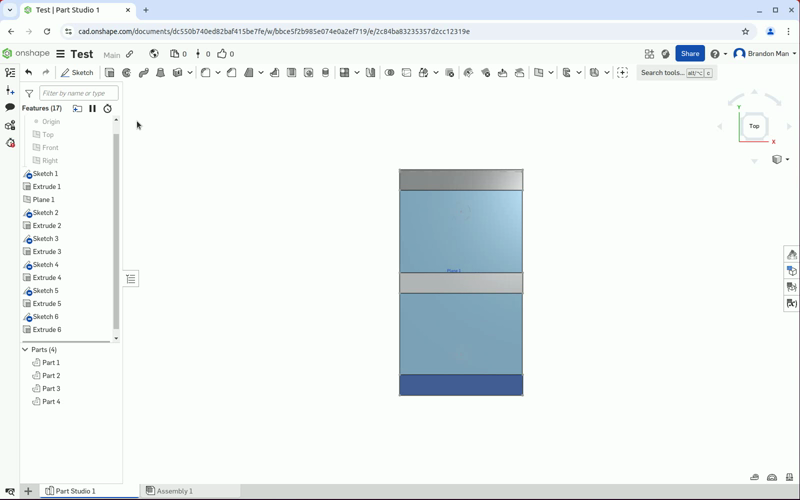
key(shift+7)
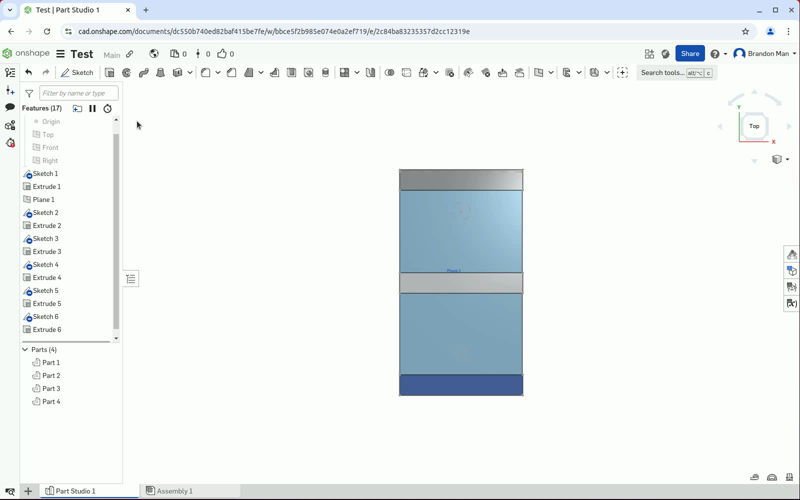
key(up, 3)
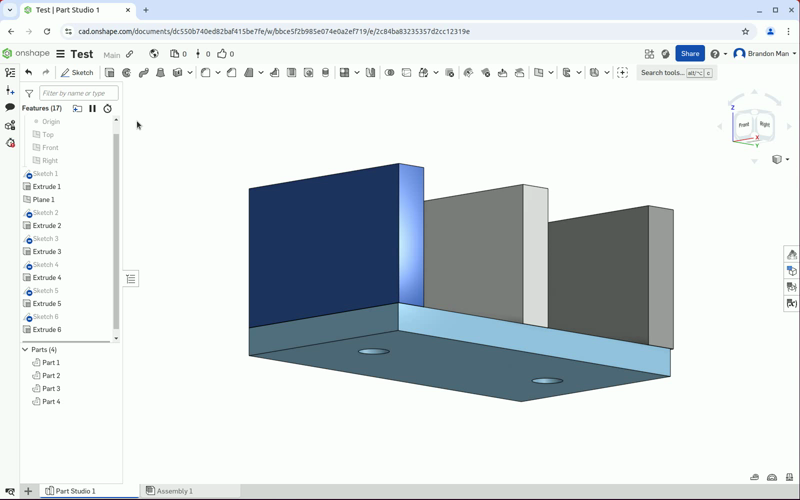
key(left, 3)
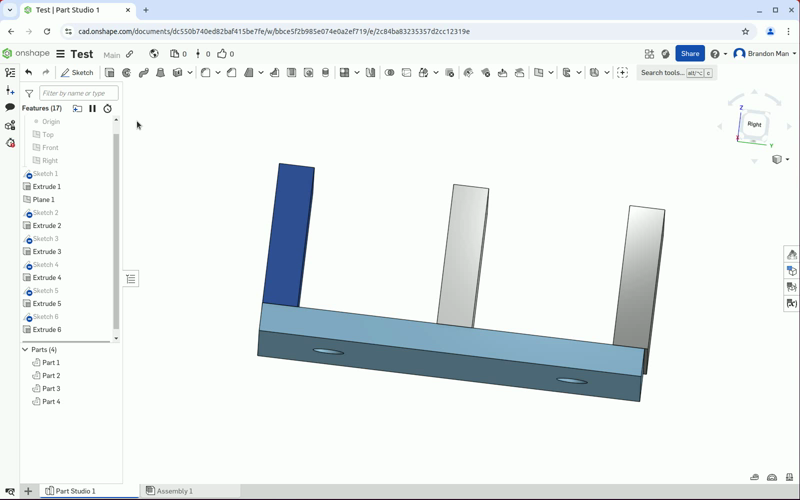
key(right, 3)
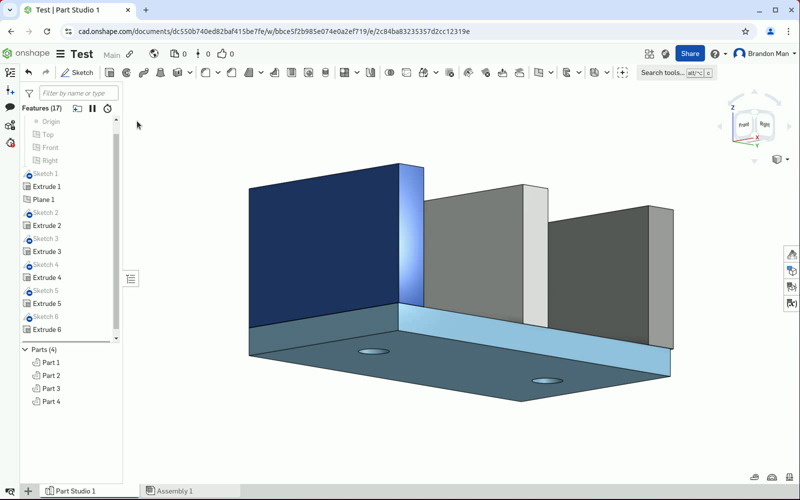
key(down, 3)
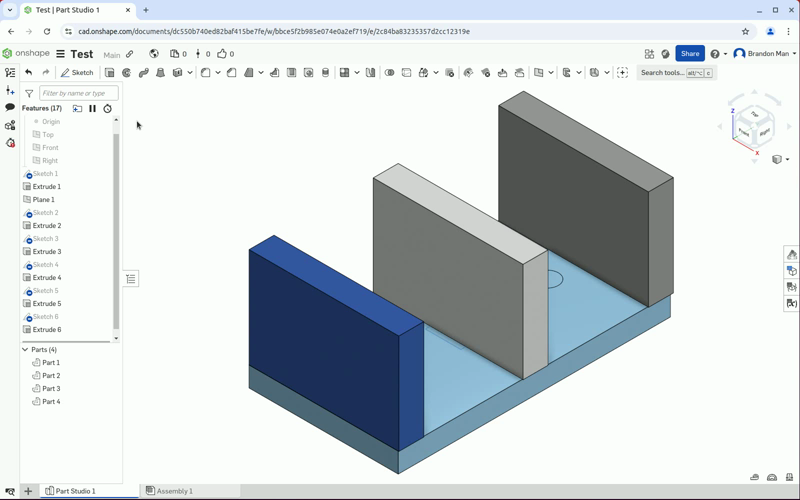
mouse_move(69, 176)
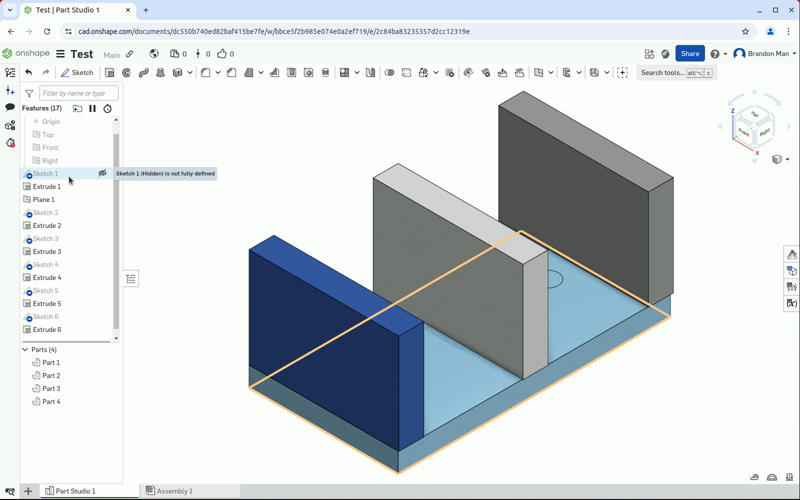
click(69, 176)